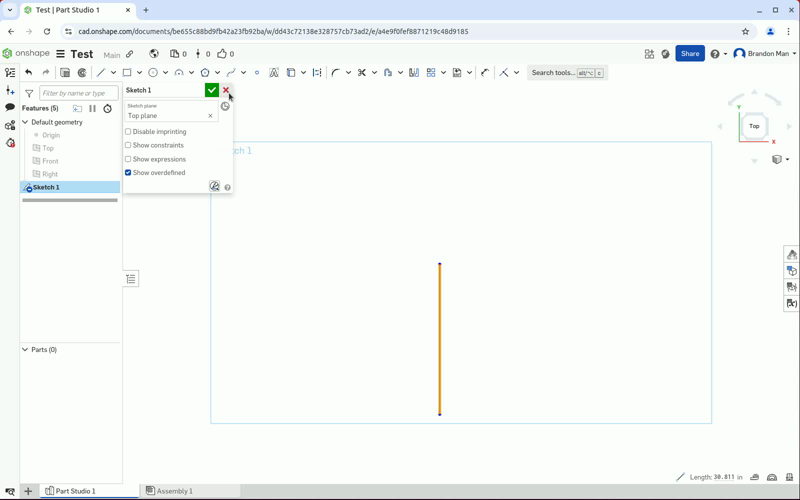
key(shift+h)
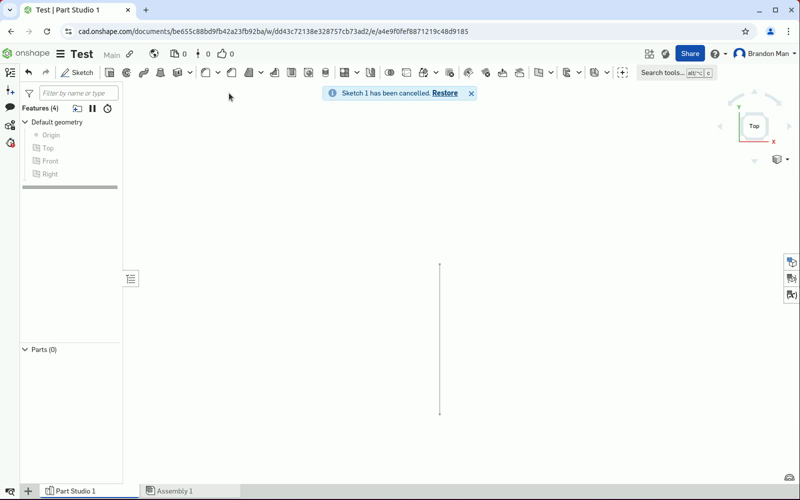
mouse_move(73, 352)
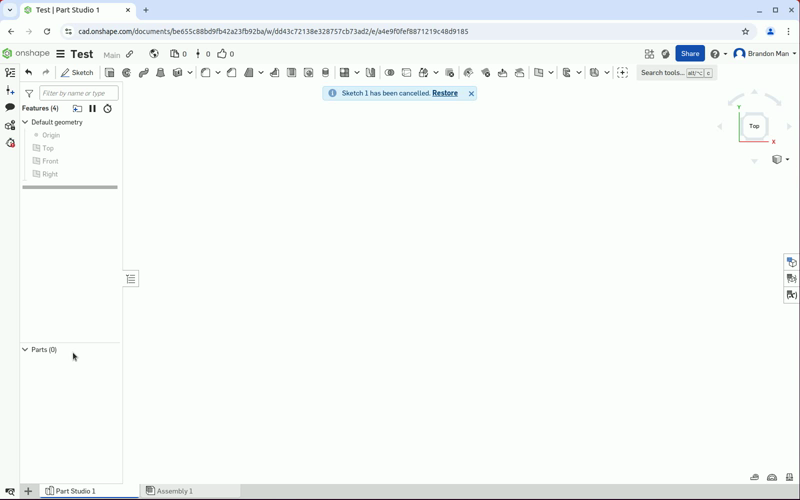
key(y)
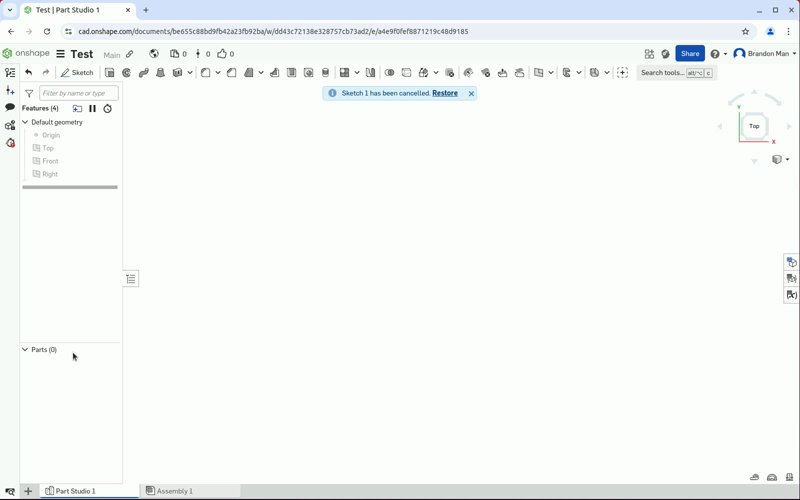
key(shift+p)
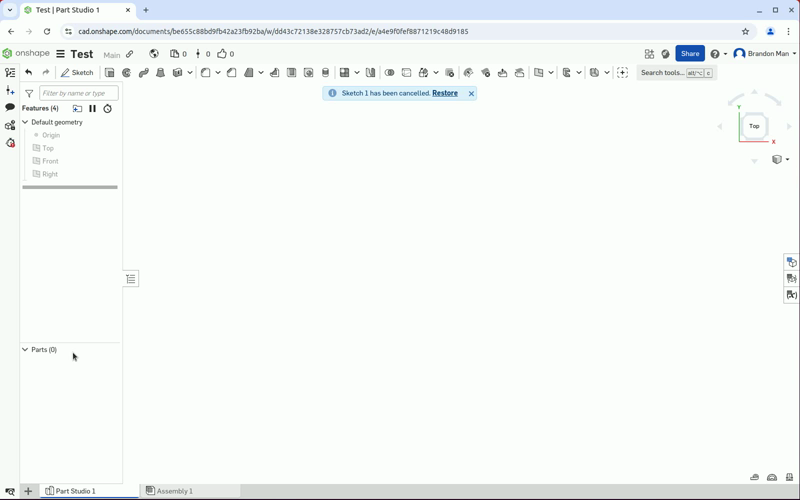
key(space)
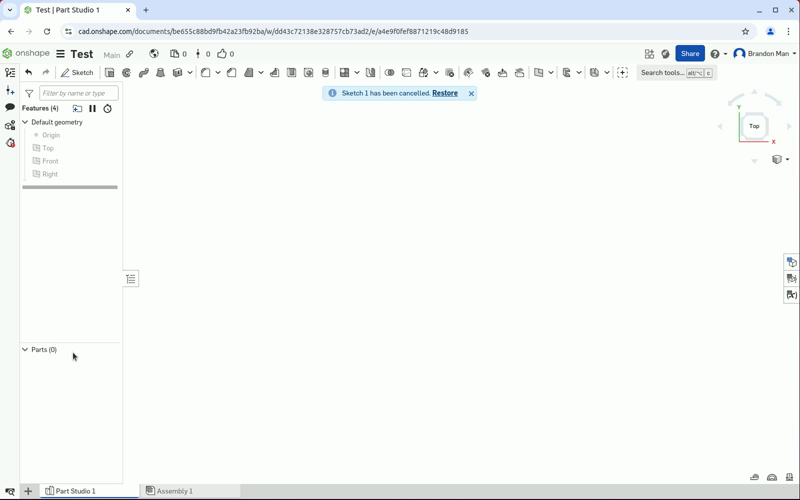
key_down(shift)
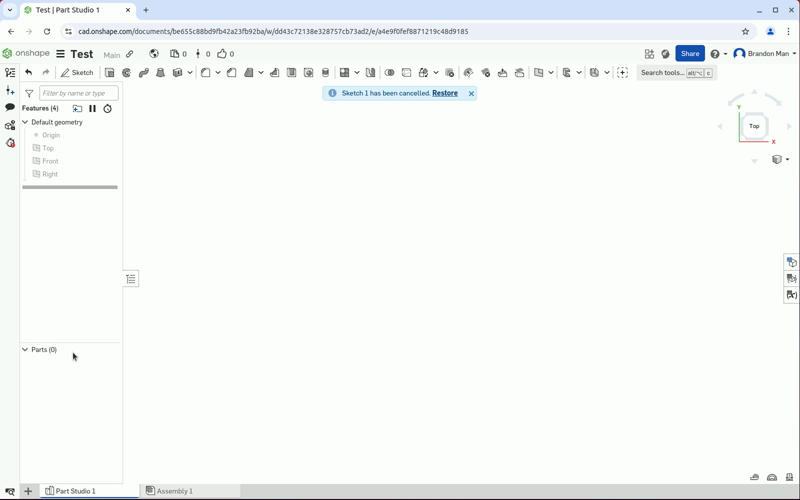
key(up)
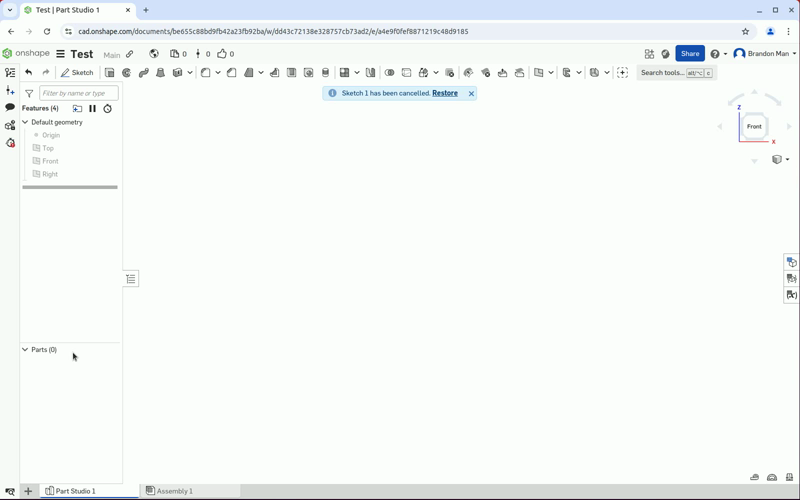
key_up(shift)
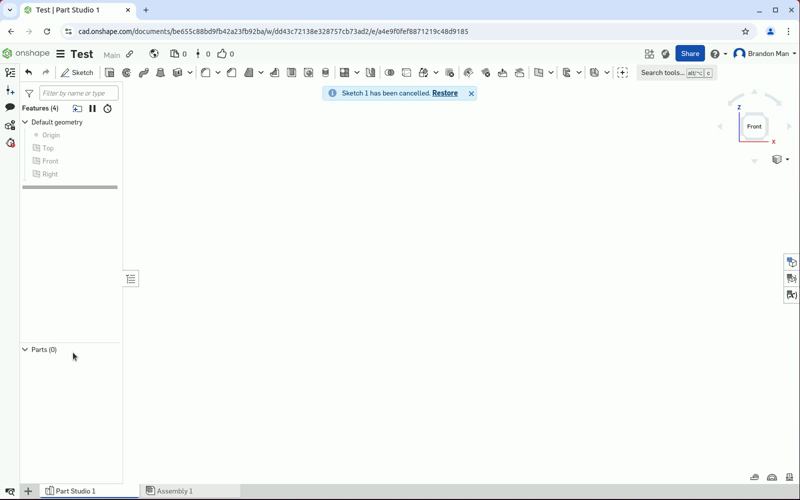
key(space)
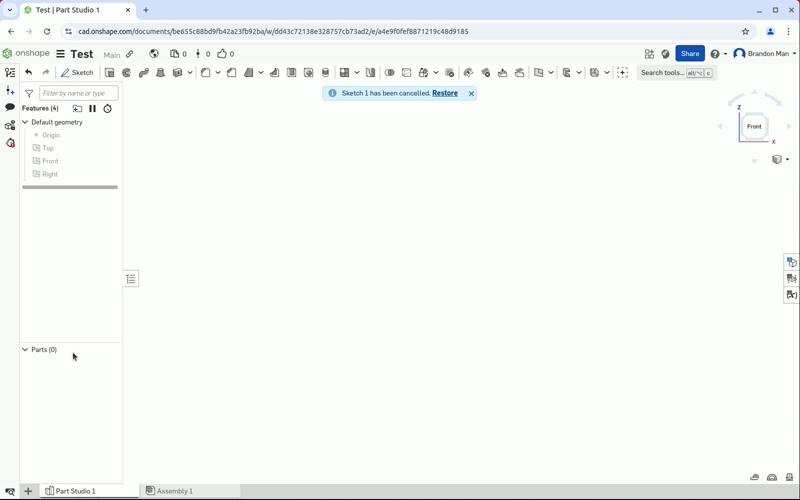
key_down(shift)
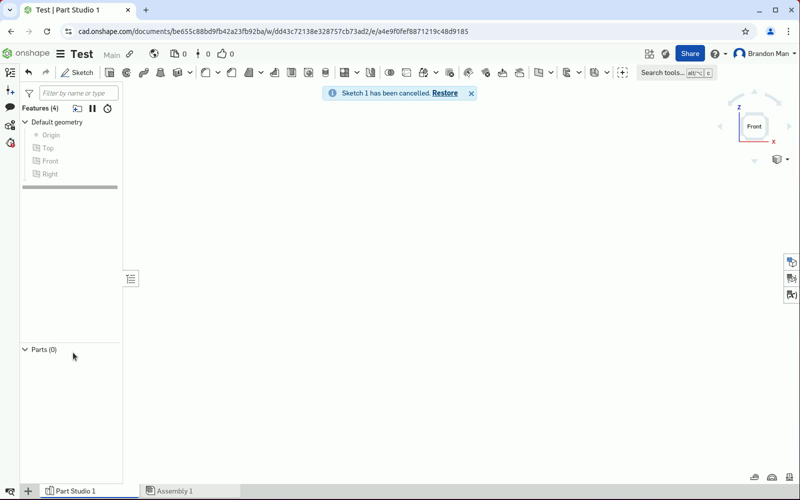
key(left)
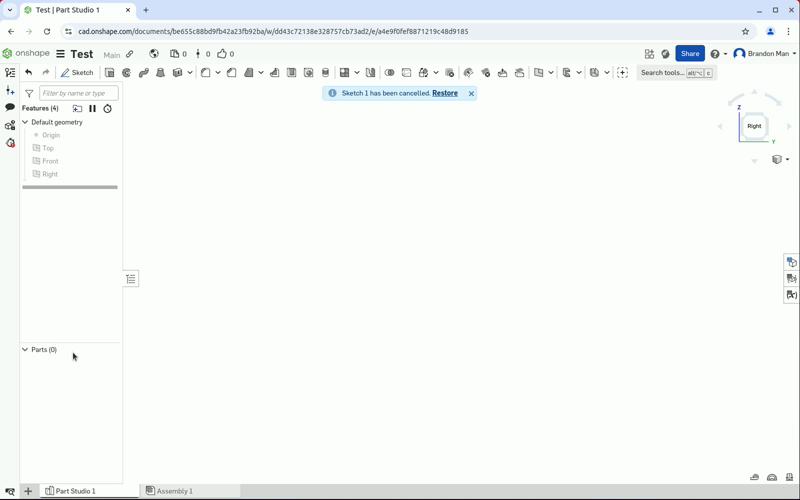
key_up(shift)
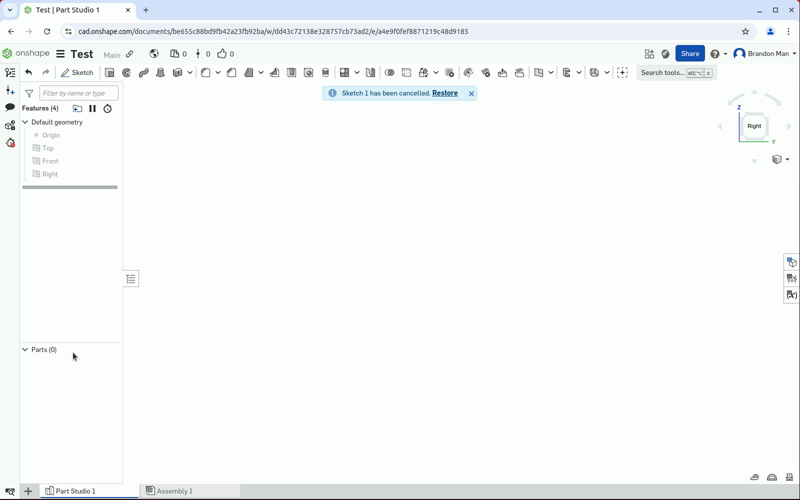
mouse_move(73, 352)
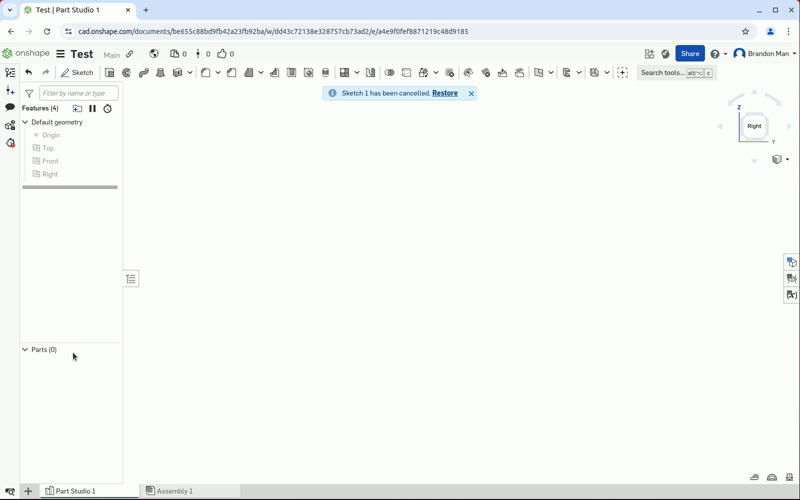
key(shift+y)
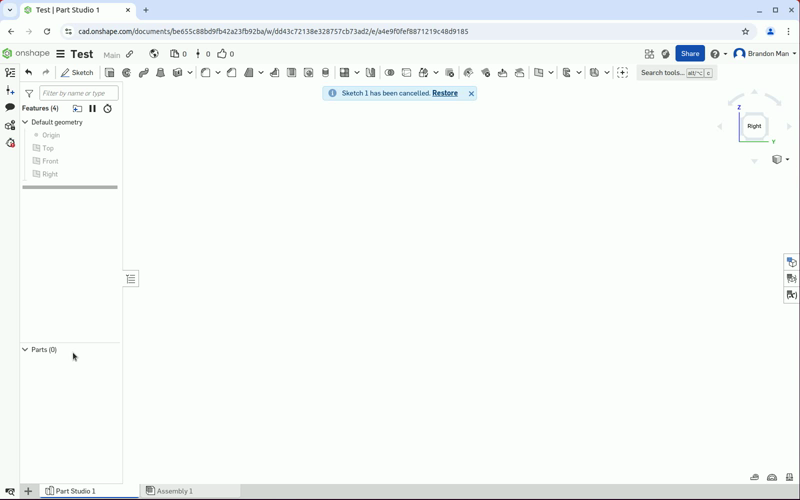
key(shift+s)
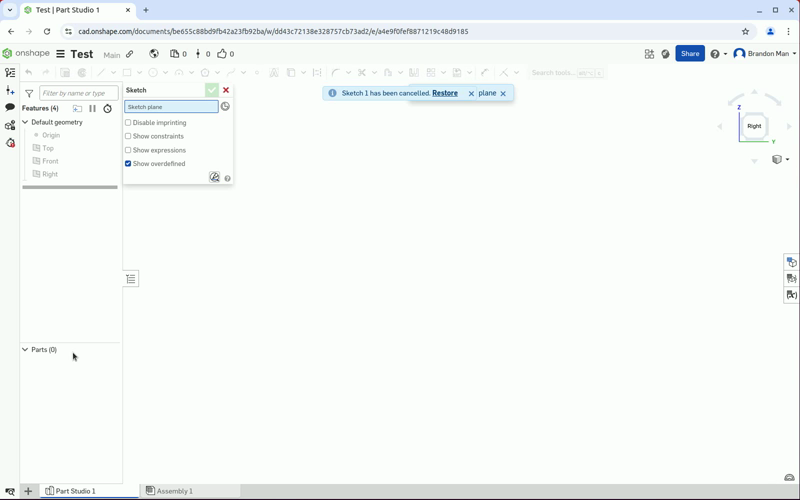
mouse_move(73, 176)
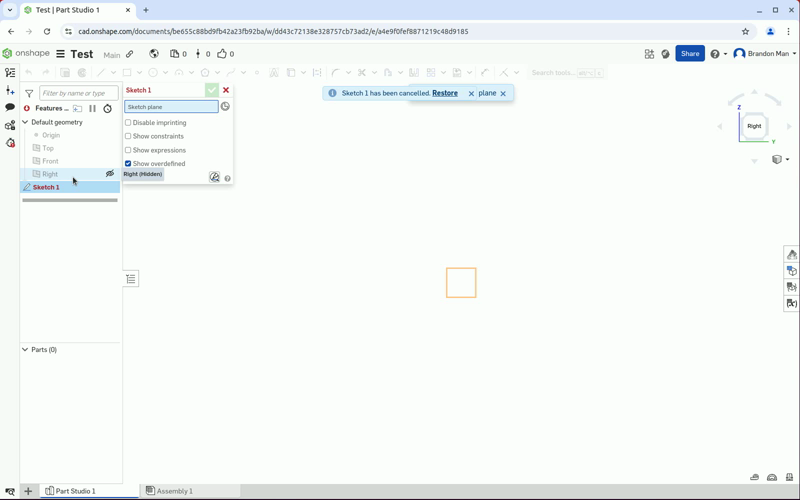
click(73, 176)
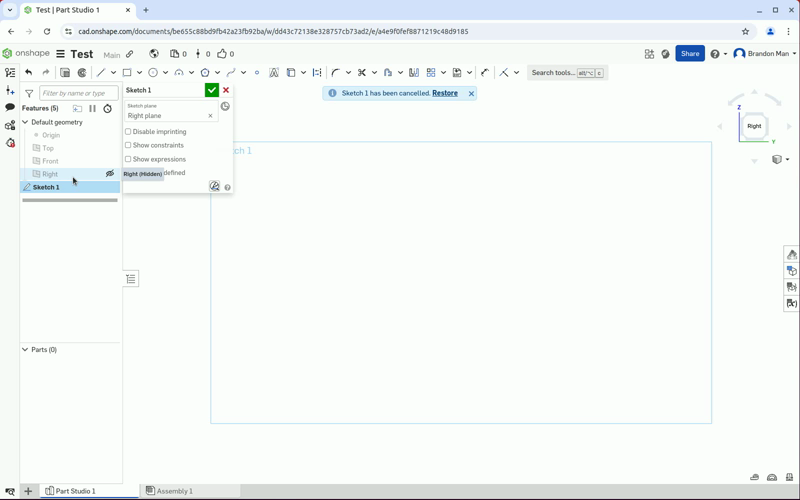
mouse_move(73, 352)
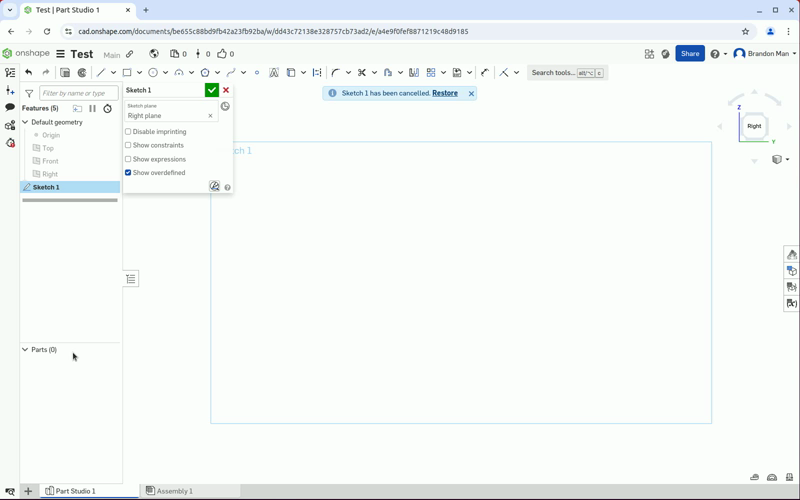
key(y)
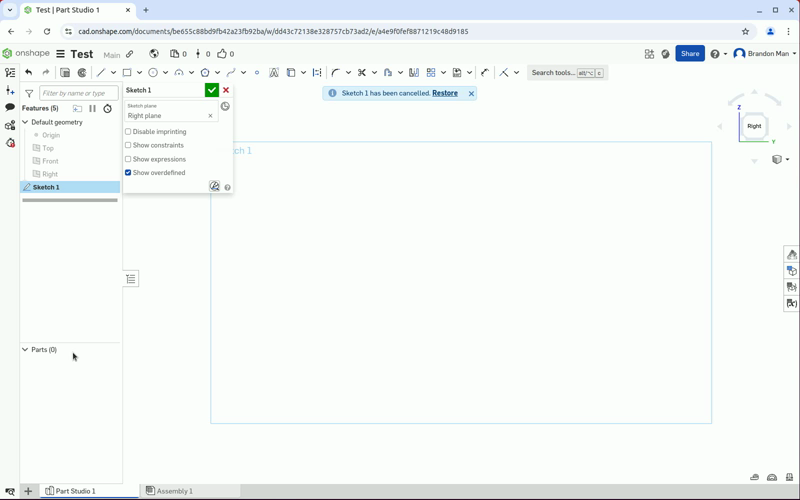
key(l)
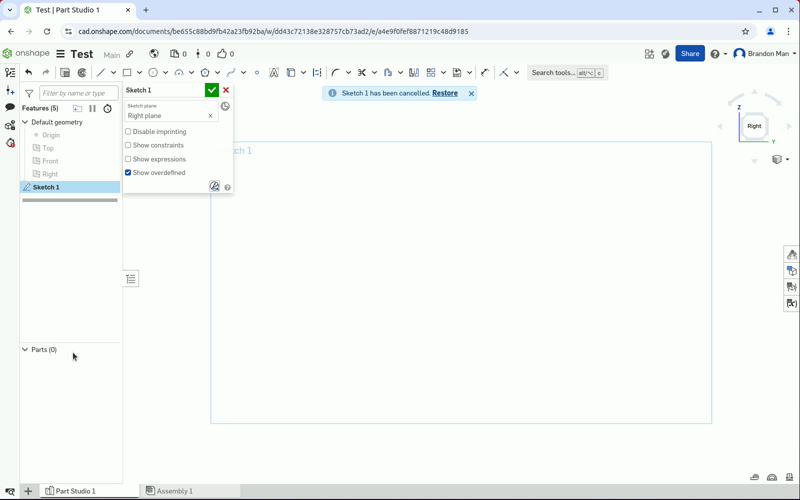
key_down(shift)
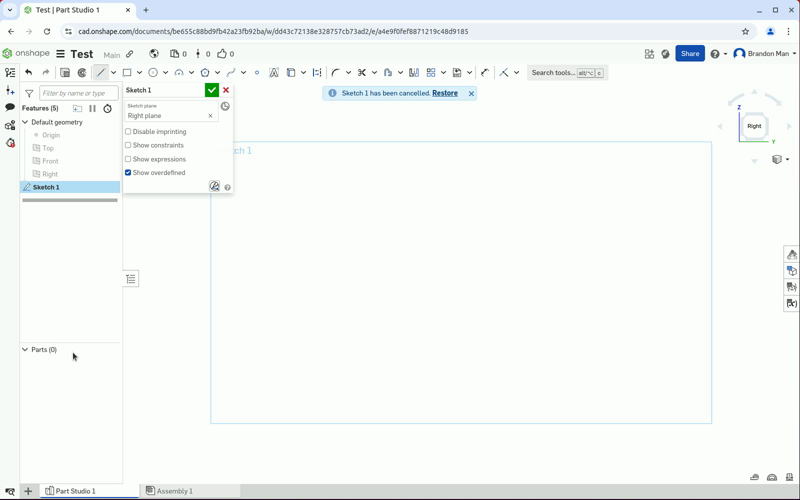
mouse_move(348, 395)
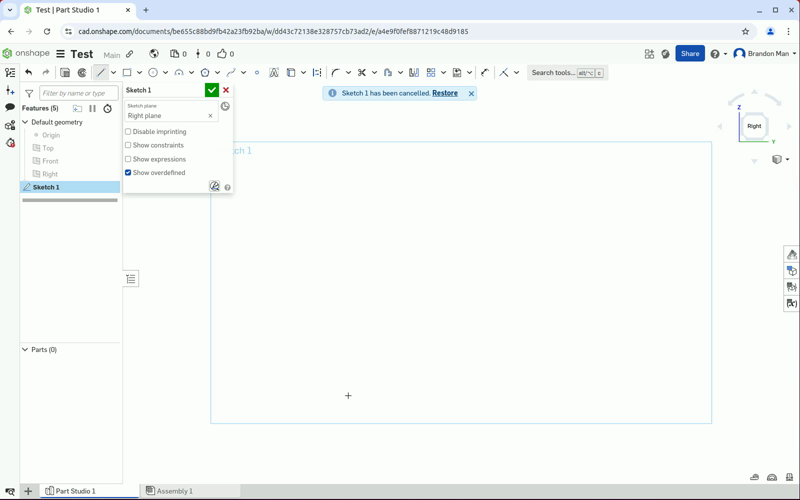
click(348, 395)
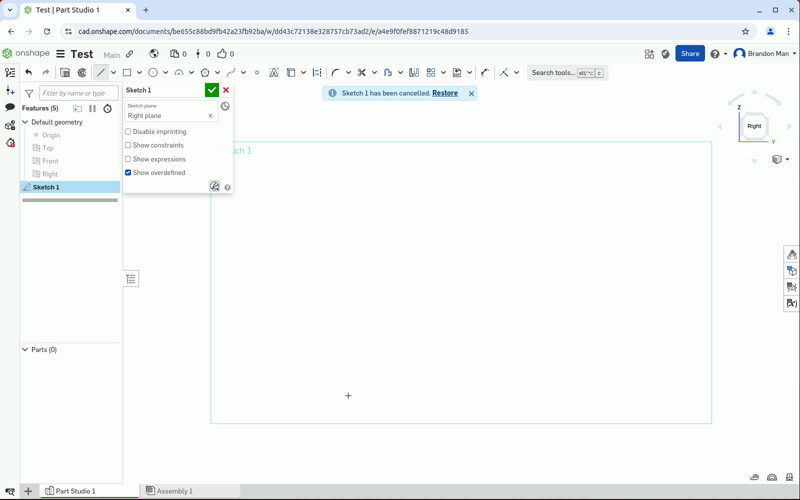
key_up(shift)
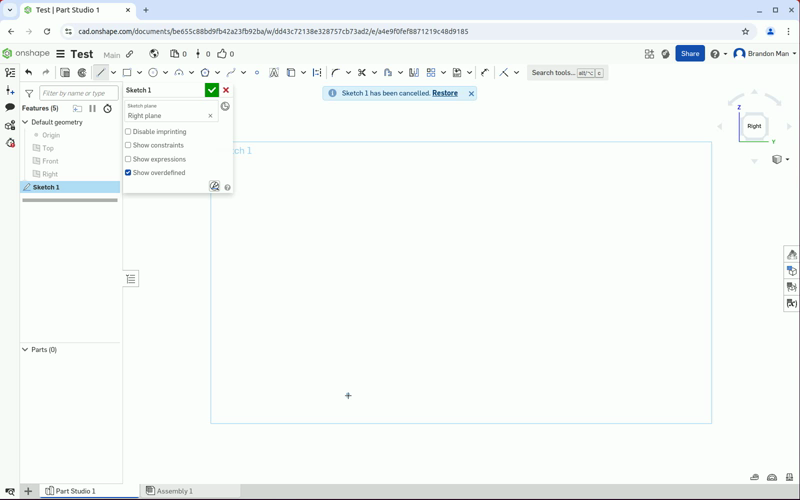
key_down(shift)
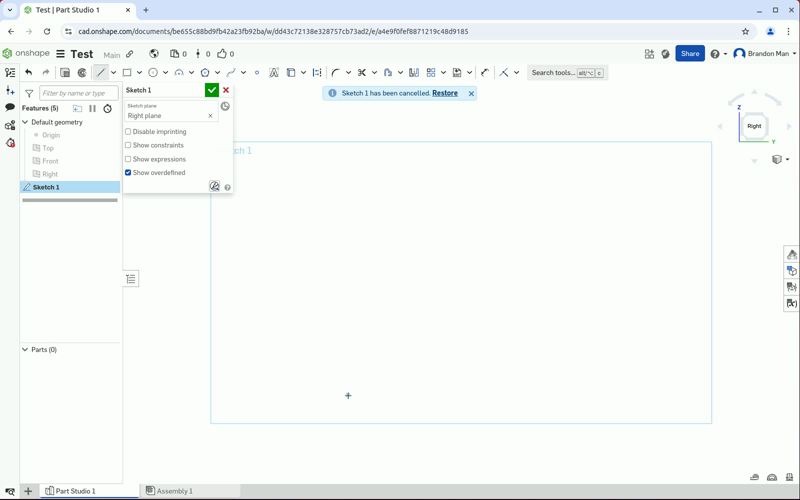
mouse_move(572, 395)
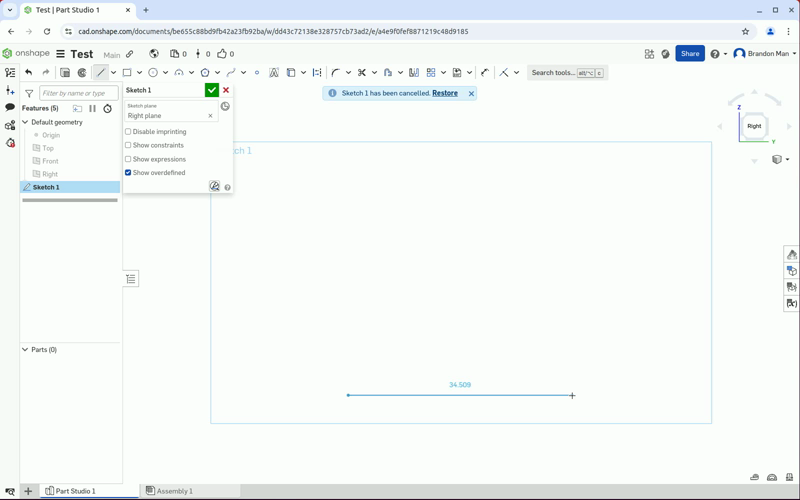
click(572, 395)
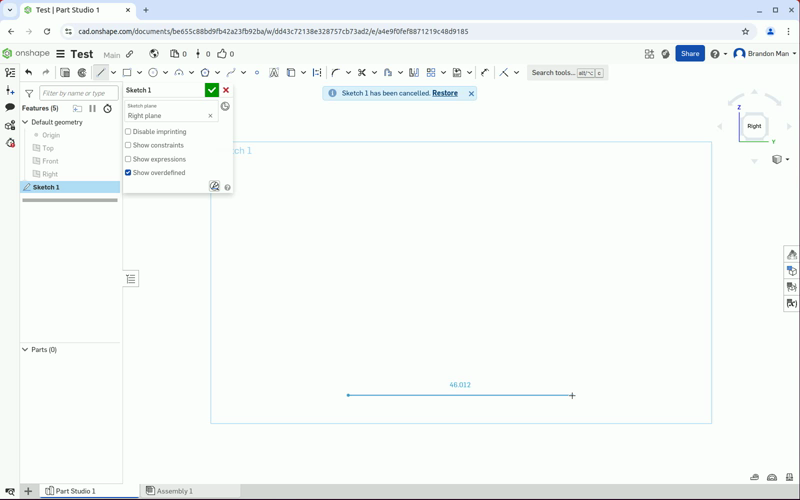
key_up(shift)
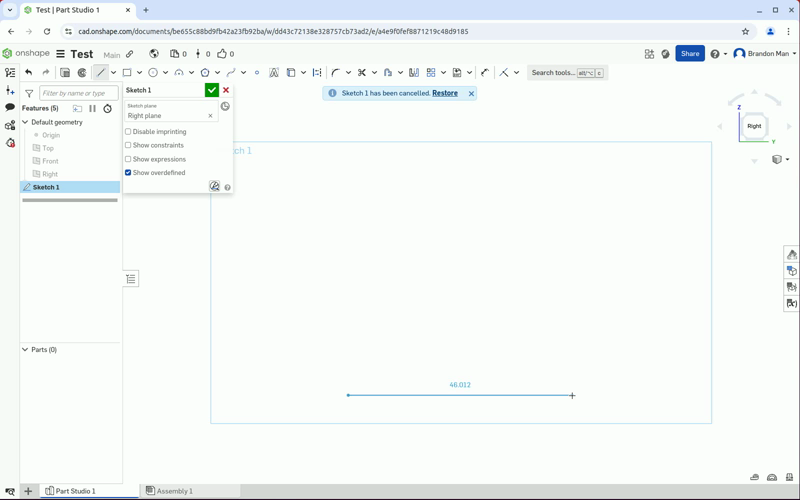
key_down(shift)
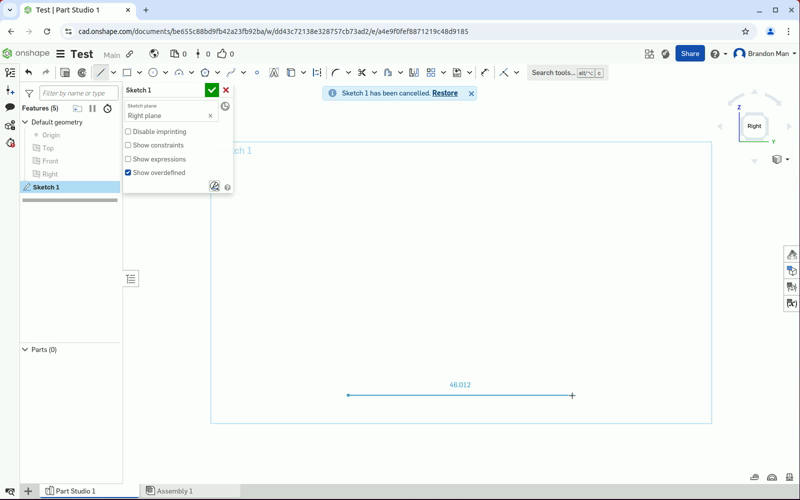
mouse_move(572, 171)
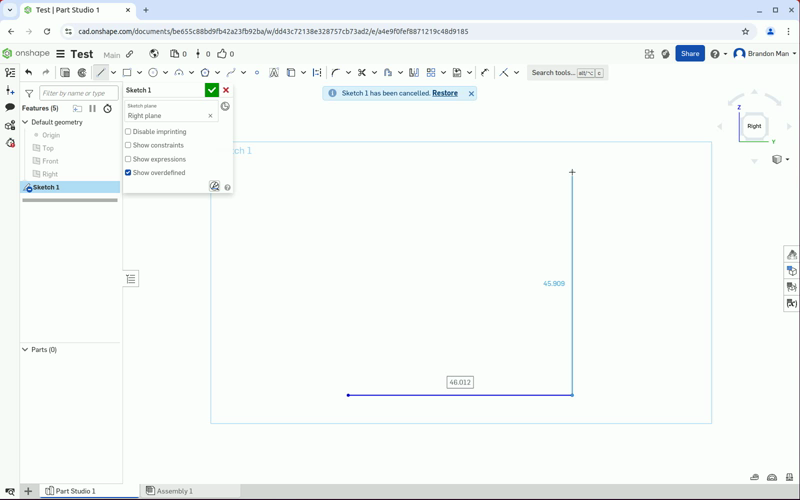
click(572, 171)
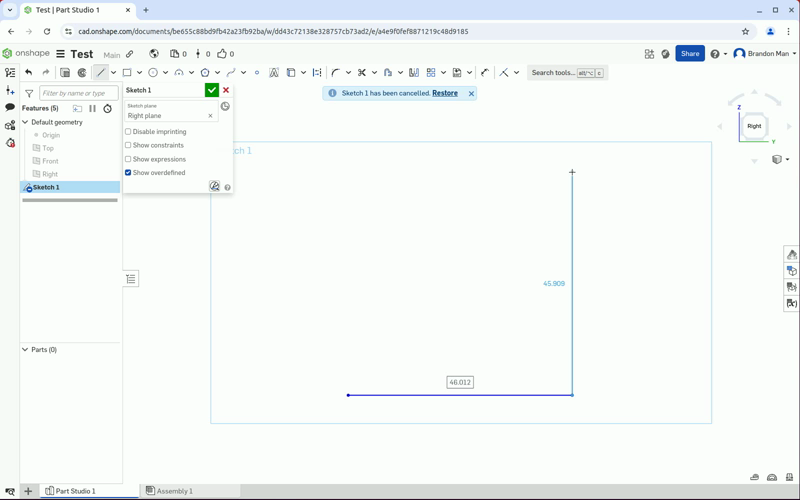
key_up(shift)
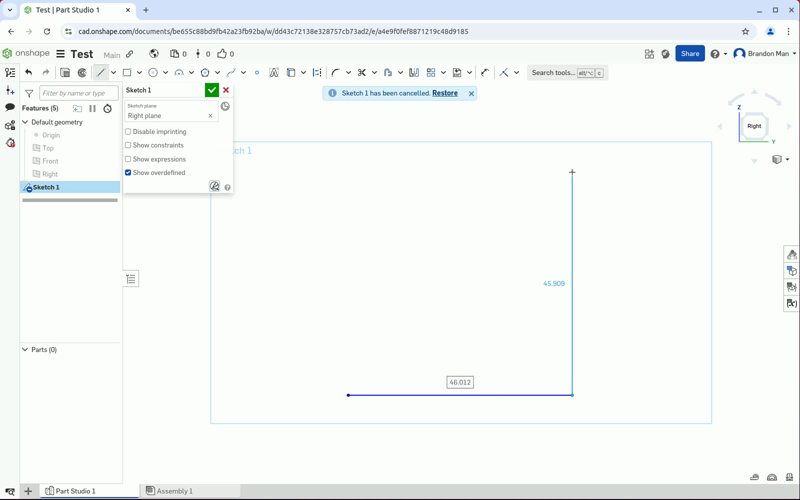
key_down(shift)
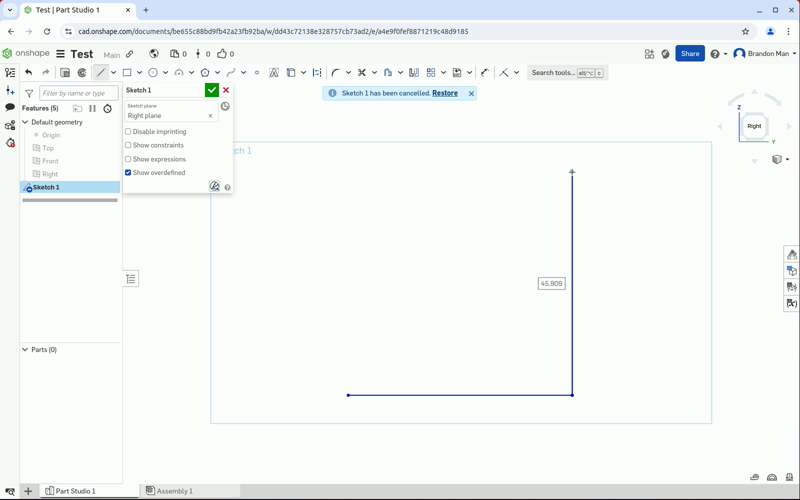
mouse_move(348, 171)
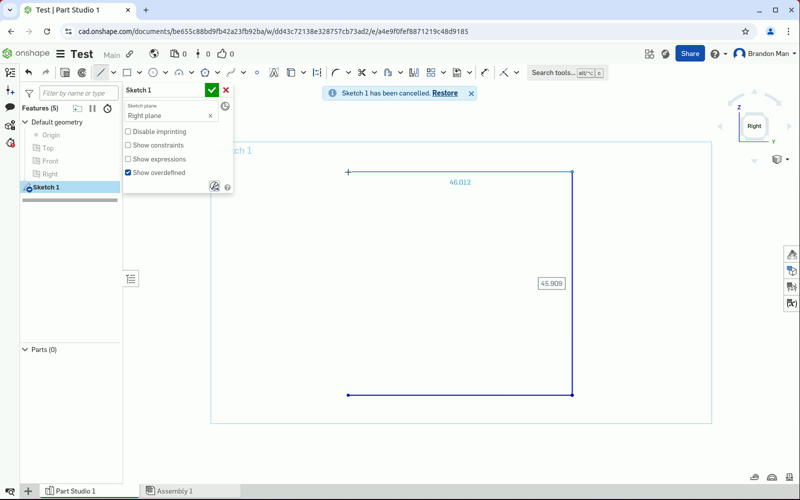
click(348, 171)
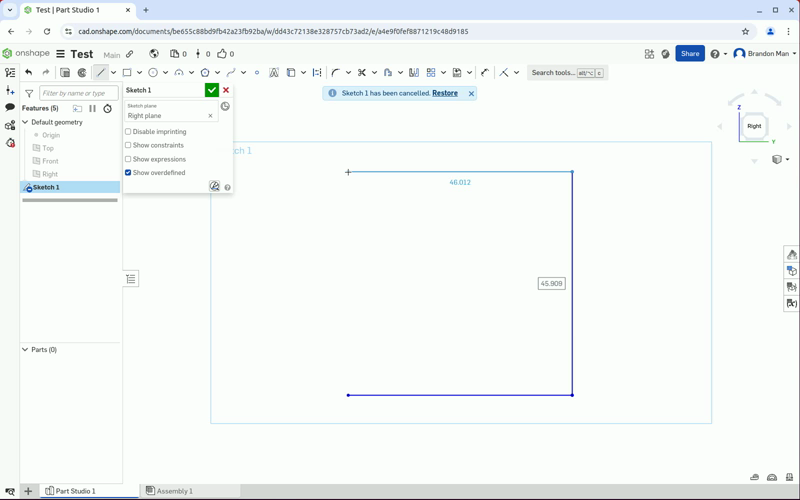
key_up(shift)
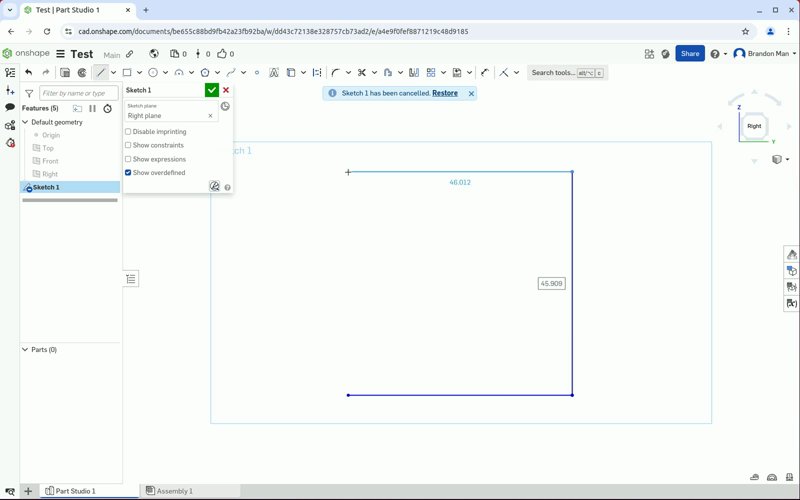
key_down(shift)
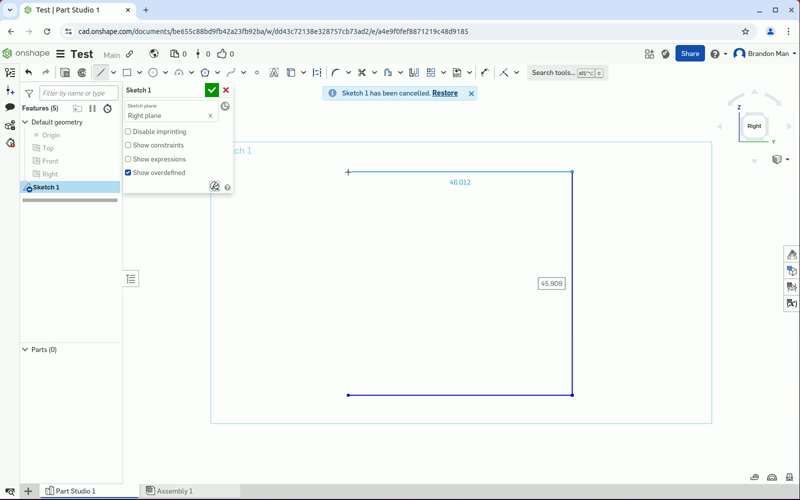
mouse_move(348, 395)
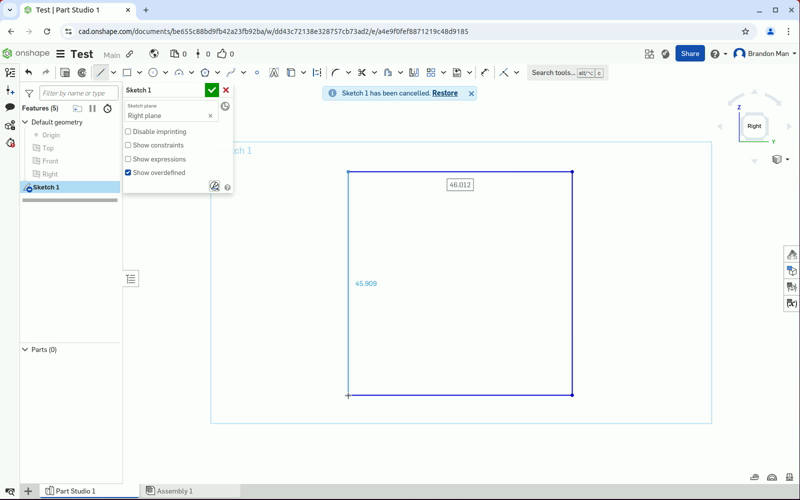
key_up(shift)
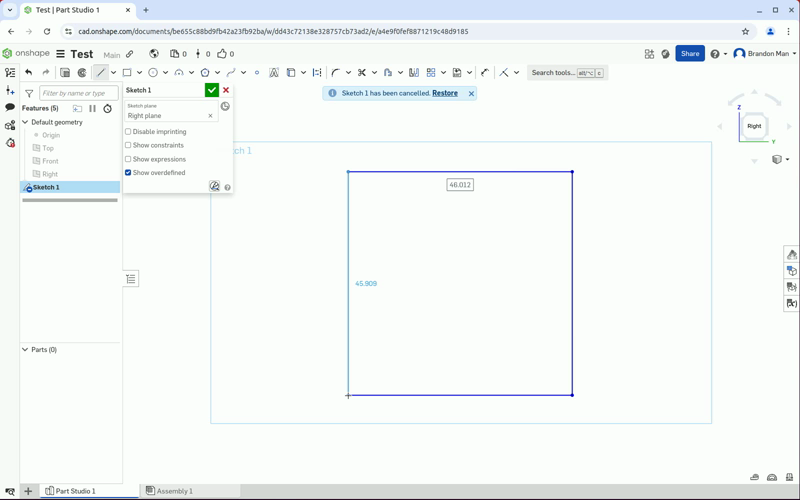
click(348, 395)
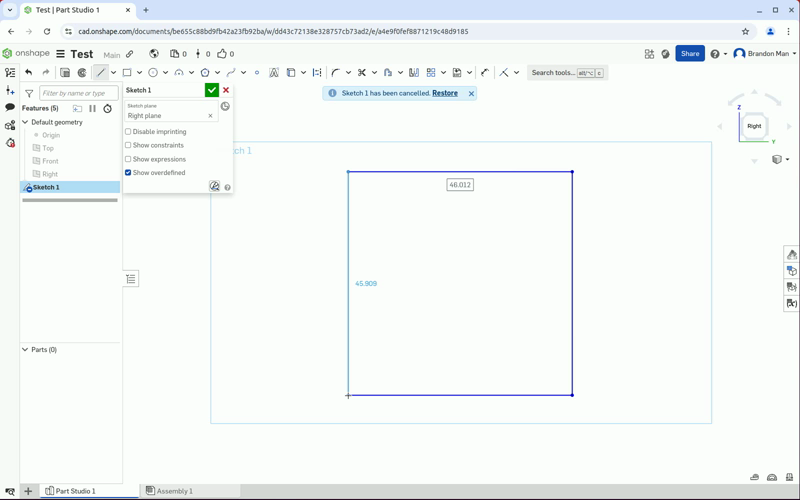
key(esc)
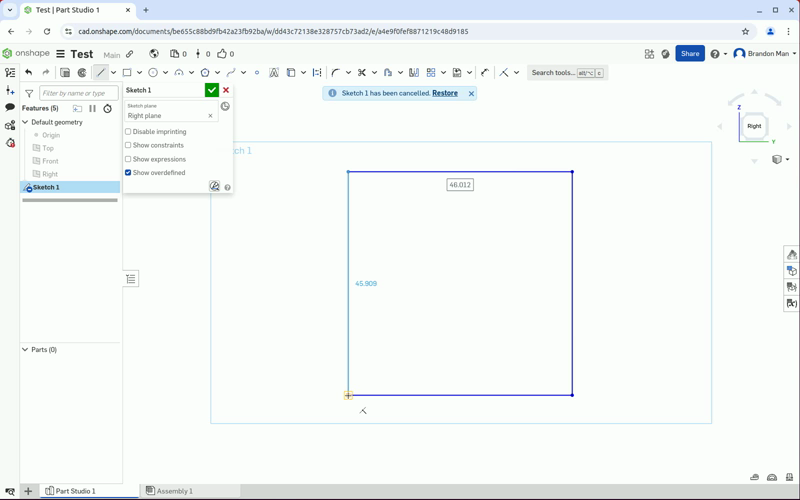
mouse_move(431, 357)
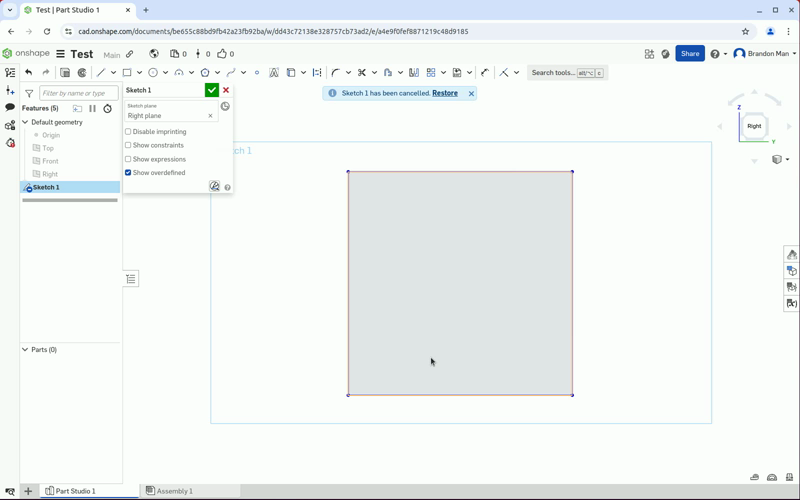
click(431, 357)
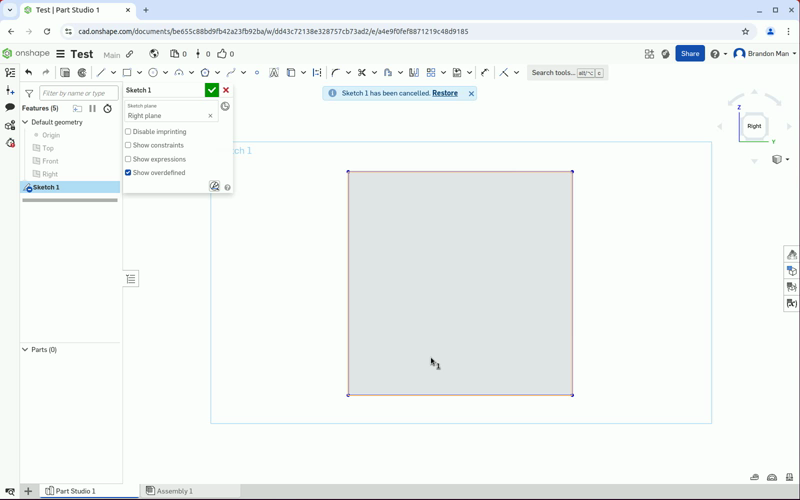
mouse_move(73, 352)
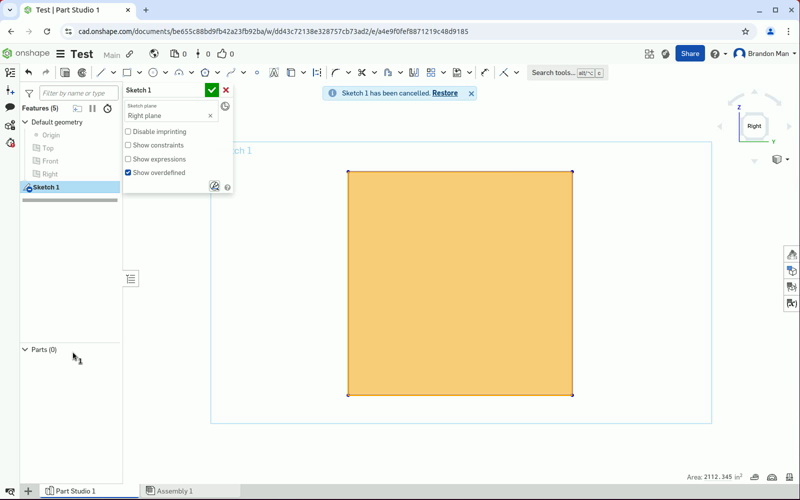
key(shift+y)
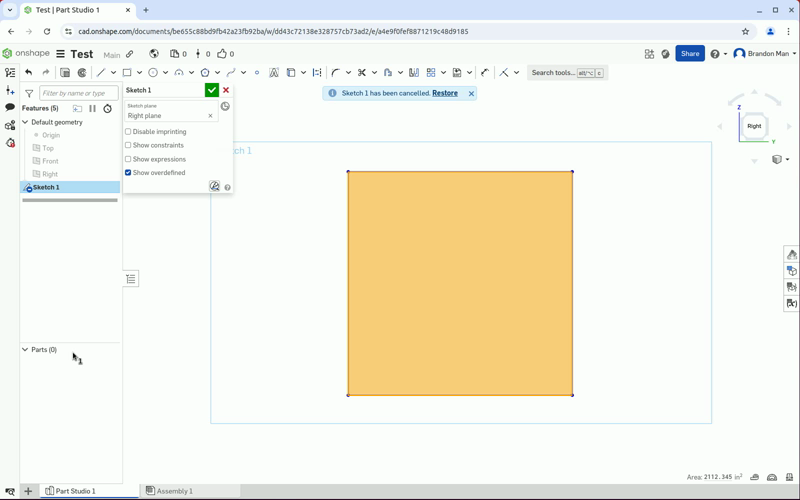
key(shift+e)
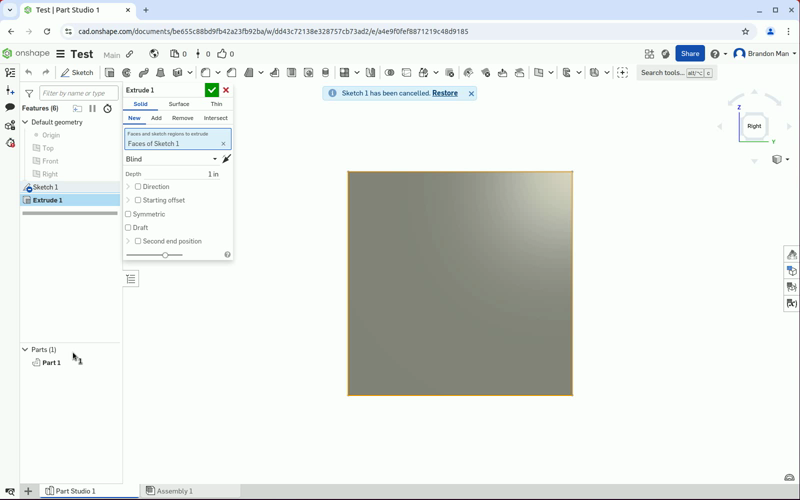
mouse_move(143, 106)
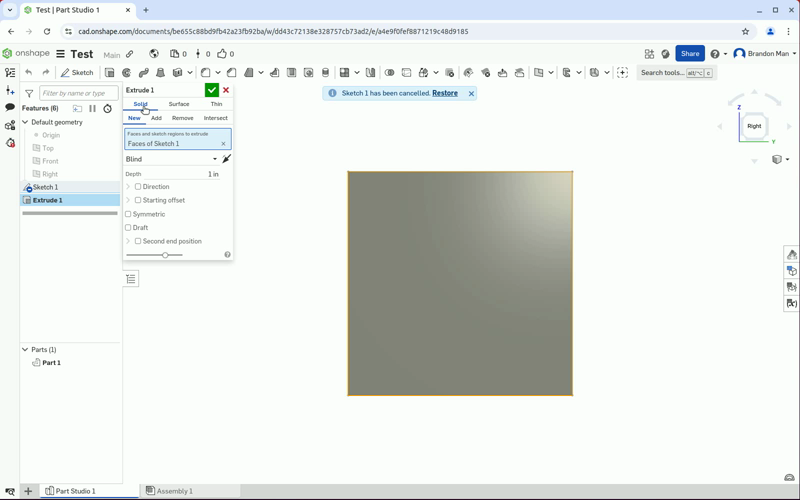
click(143, 106)
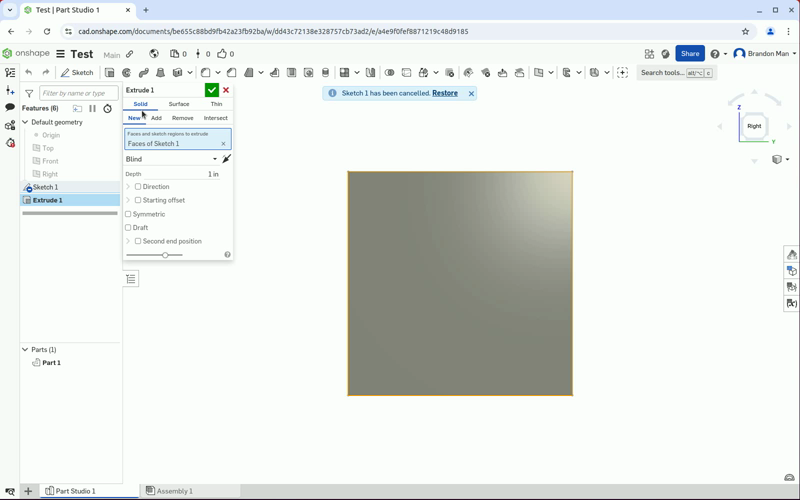
mouse_move(137, 120)
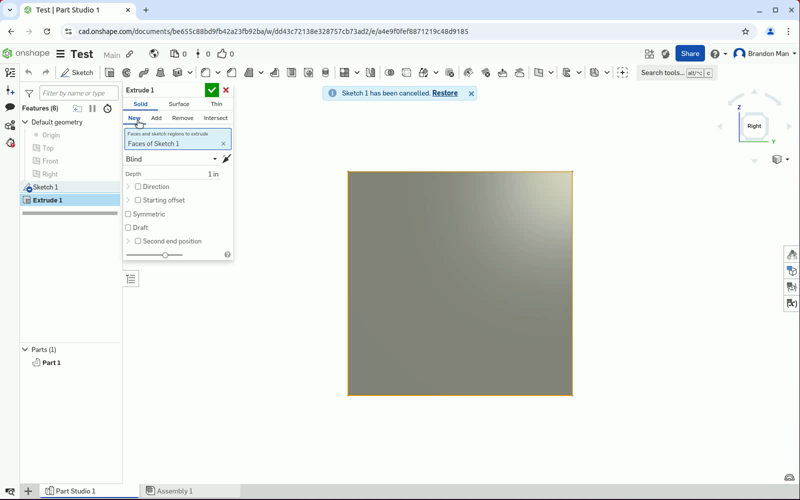
click(137, 120)
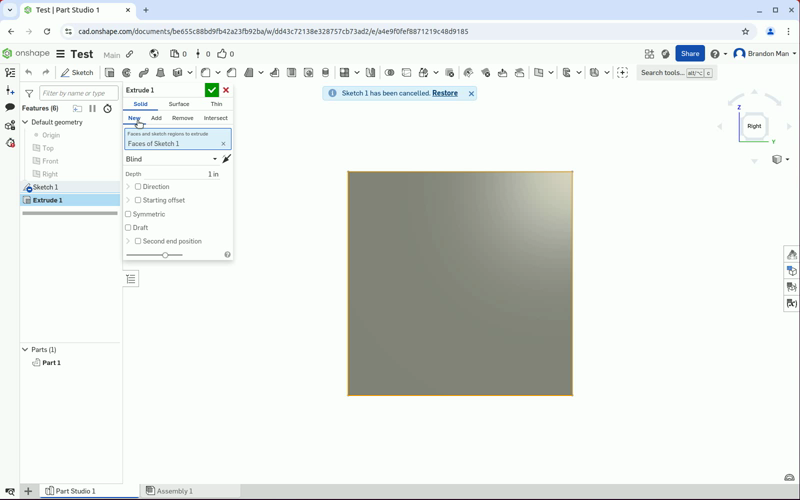
key(tab, 4)
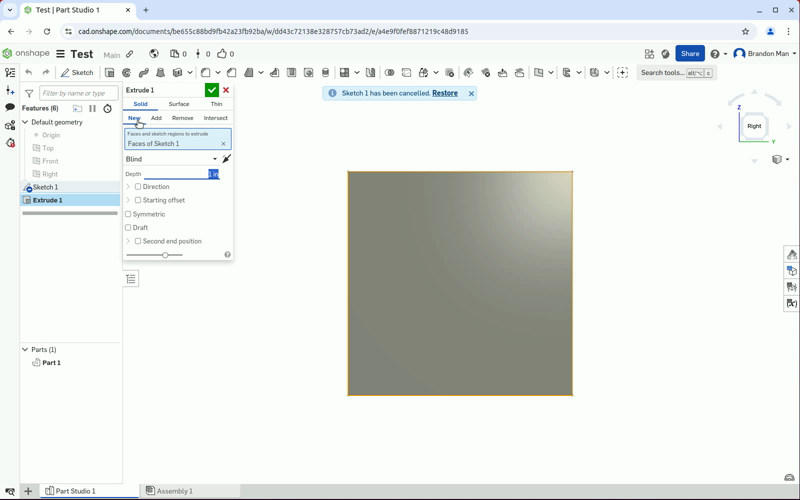
text(1.926)
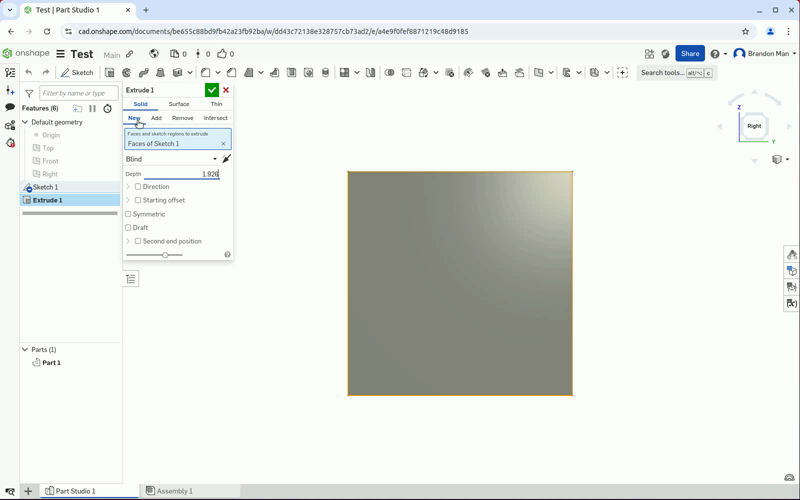
key(enter)
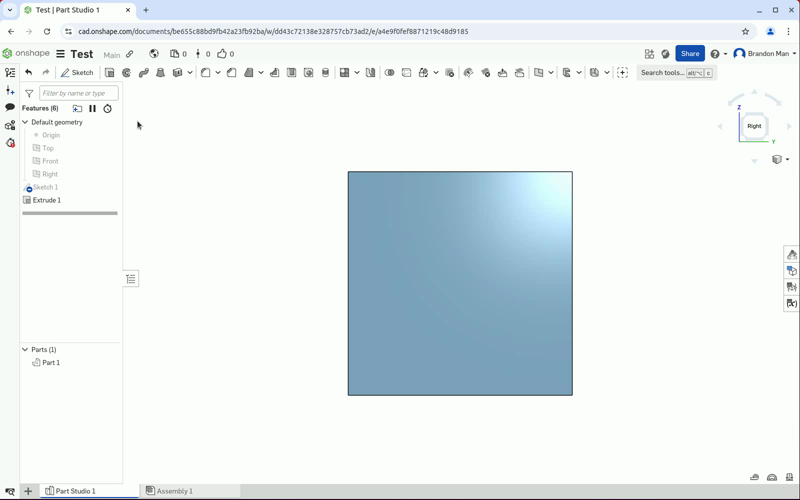
key(shift+h)
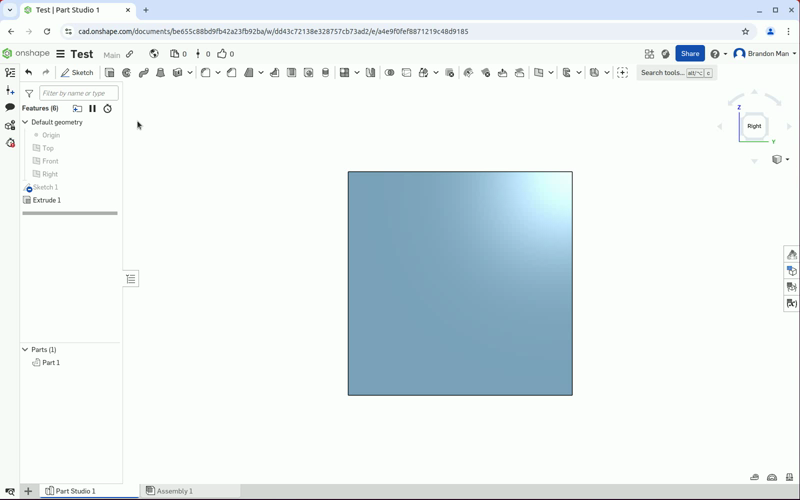
key(shift+h)
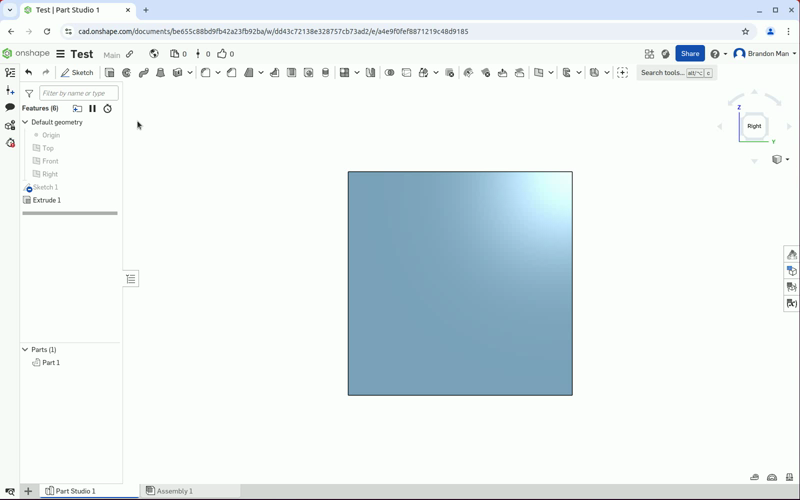
mouse_move(73, 189)
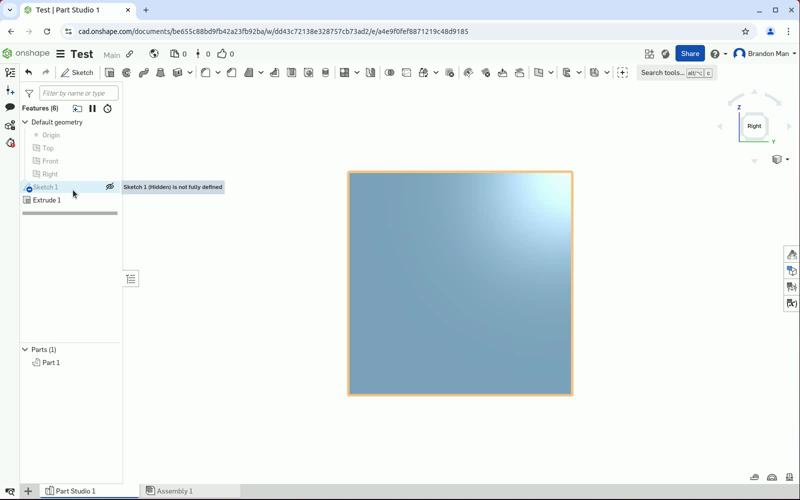
click(73, 189)
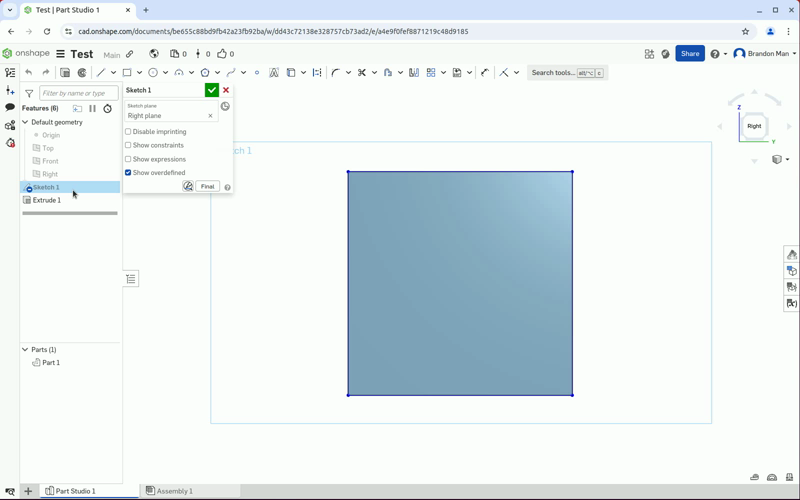
mouse_move(229, 92)
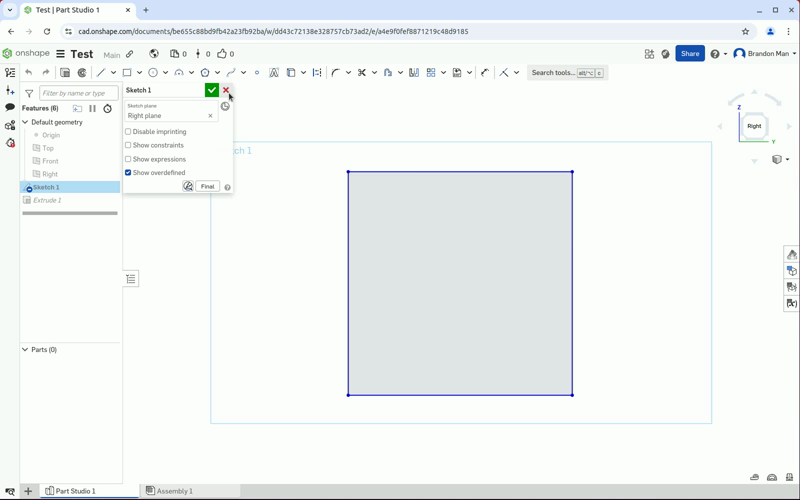
click(229, 92)
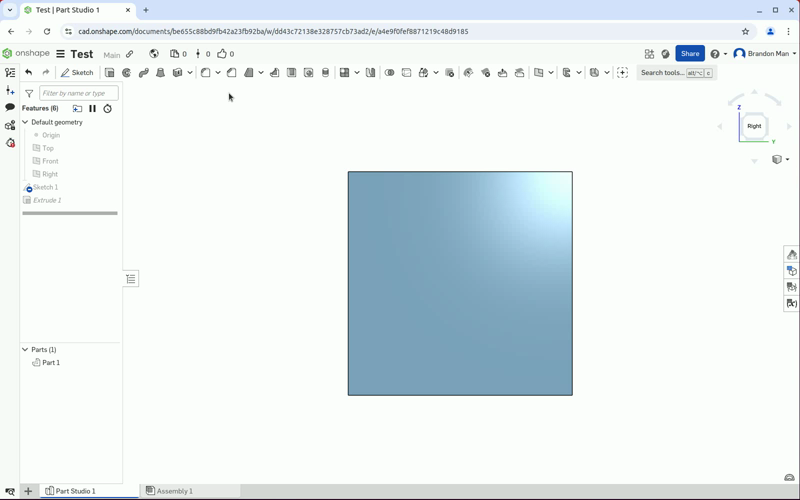
mouse_move(541, 75)
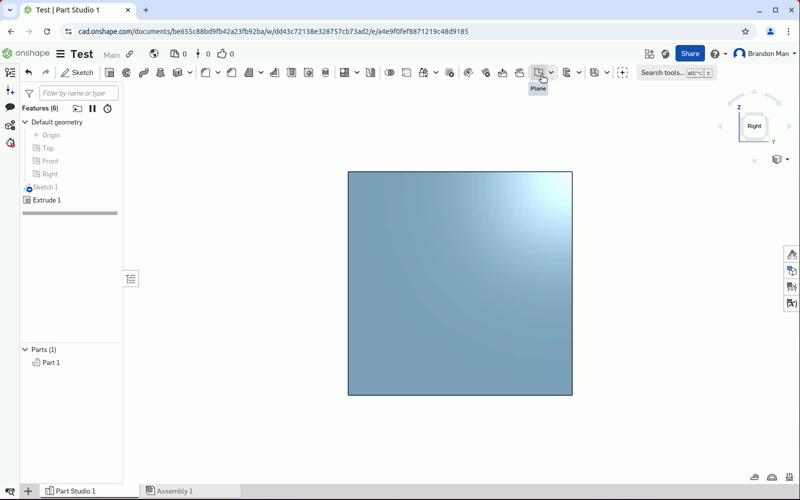
click(541, 75)
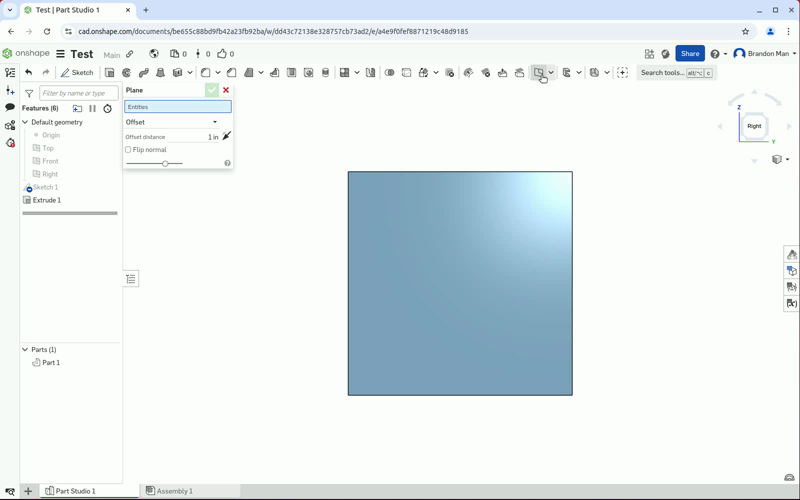
mouse_move(73, 176)
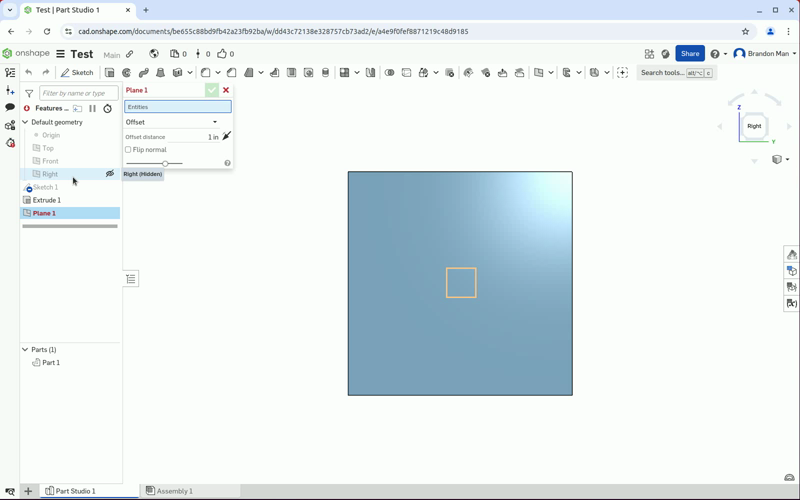
click(73, 176)
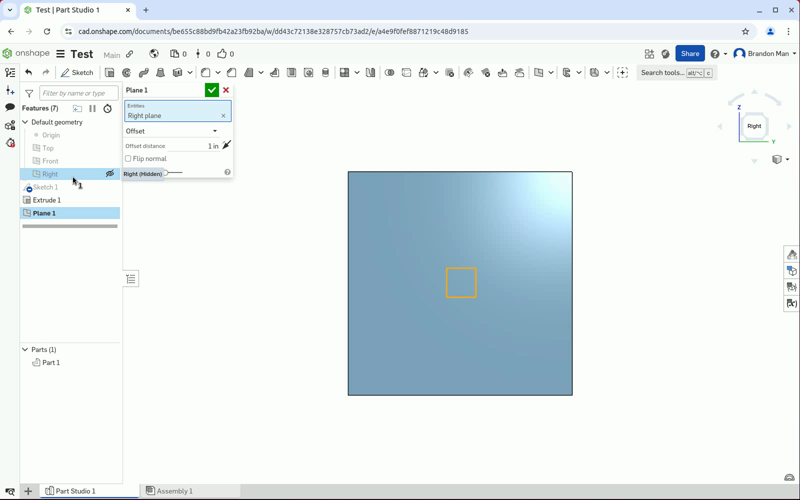
key(tab, 2)
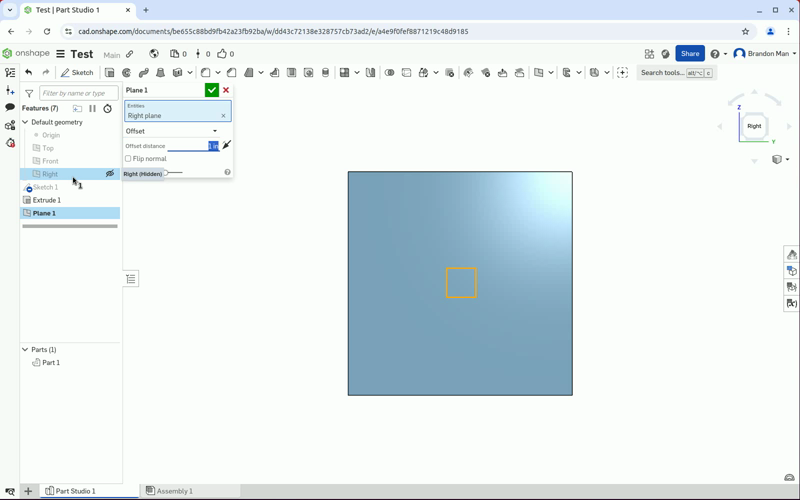
text(1.91)
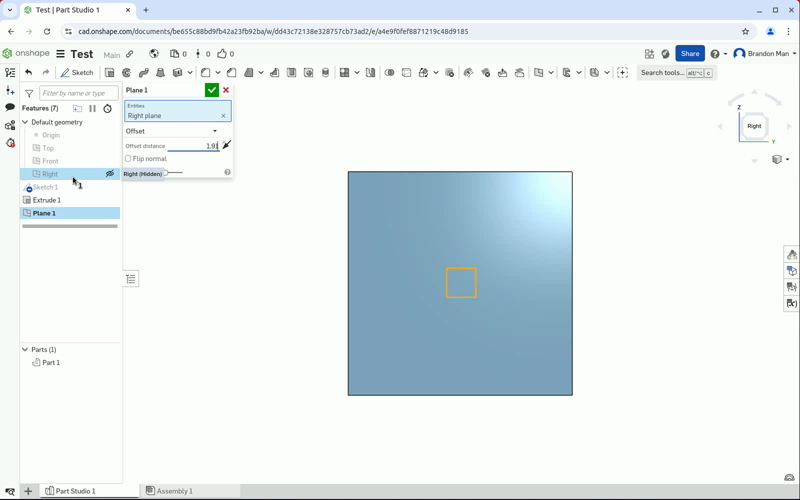
key(enter, 2)
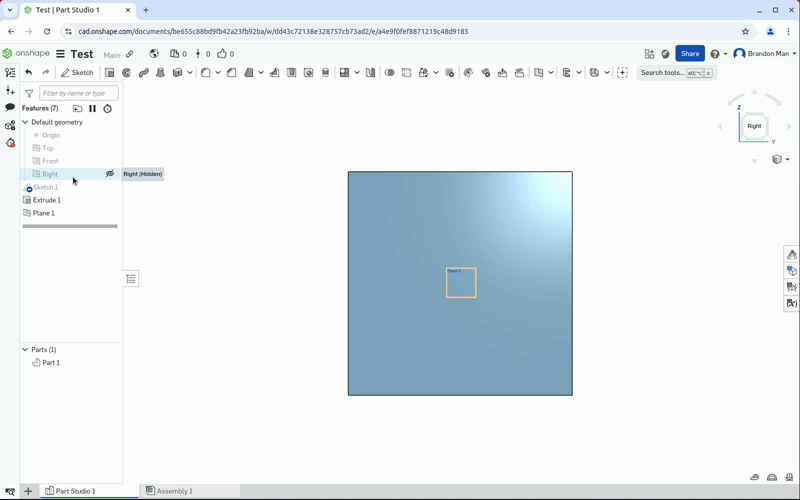
key(shift+s)
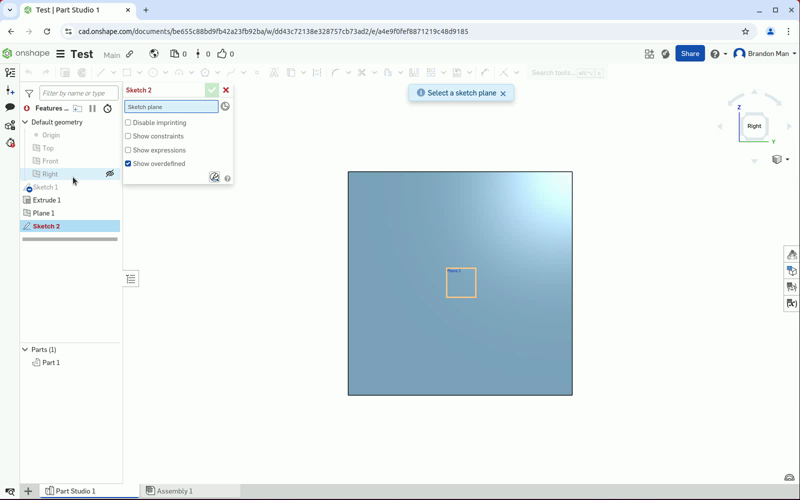
mouse_move(73, 215)
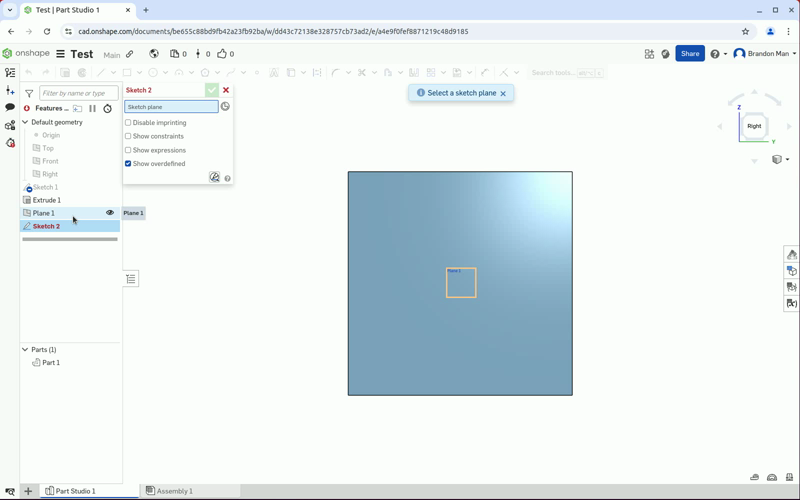
click(73, 215)
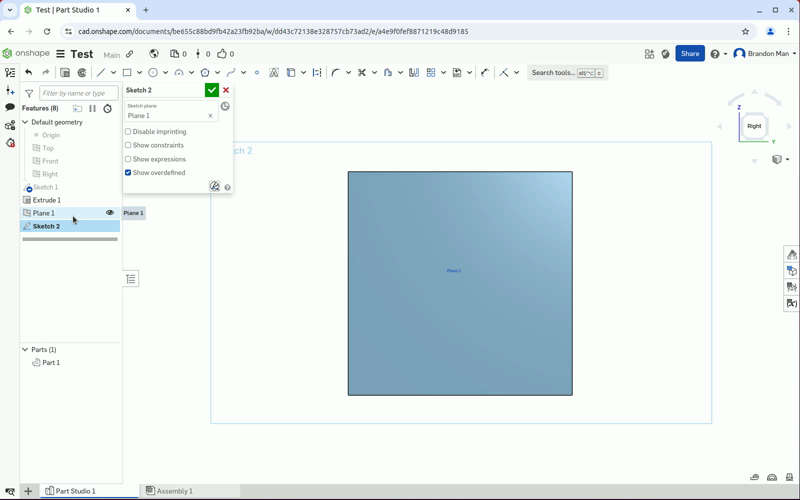
mouse_move(73, 352)
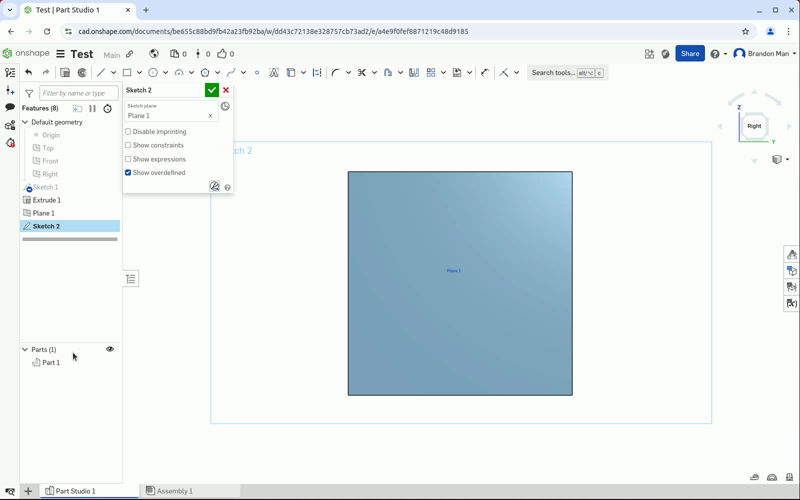
key(y)
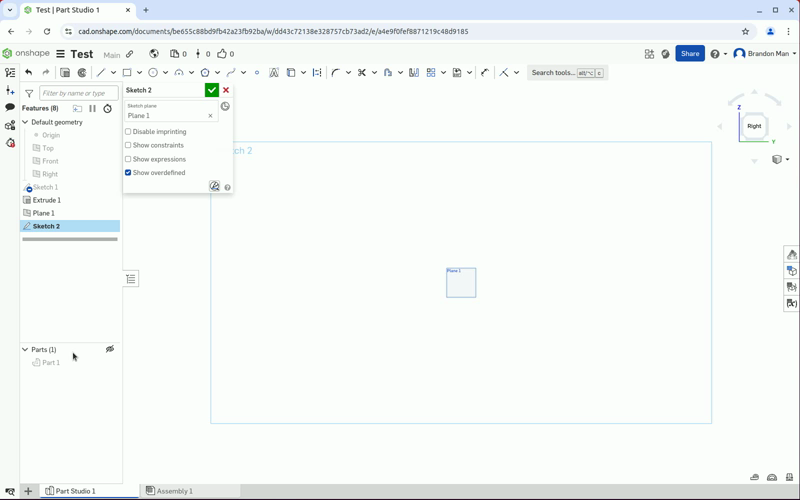
key(l)
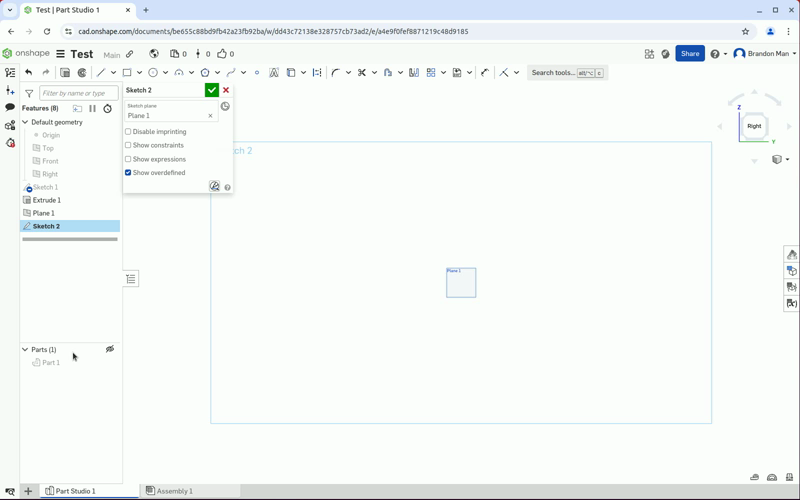
key_down(shift)
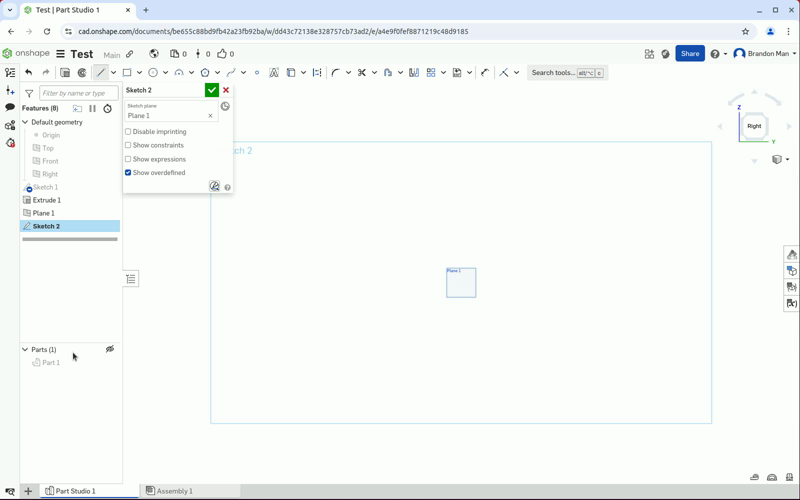
mouse_move(357, 254)
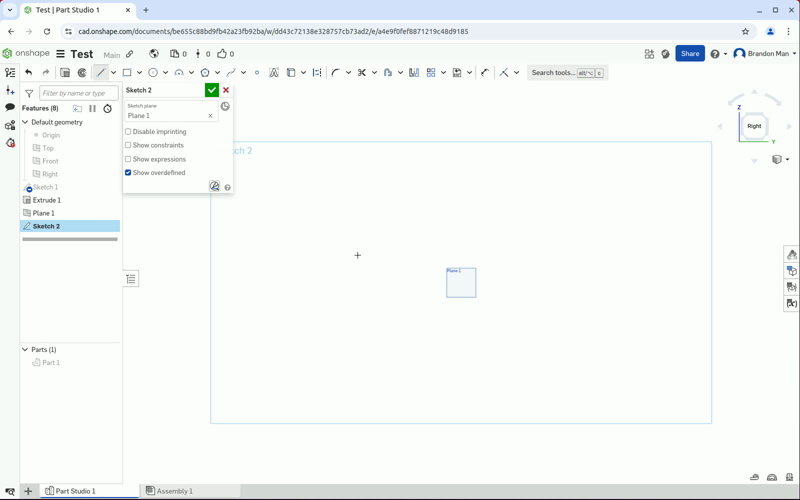
click(357, 254)
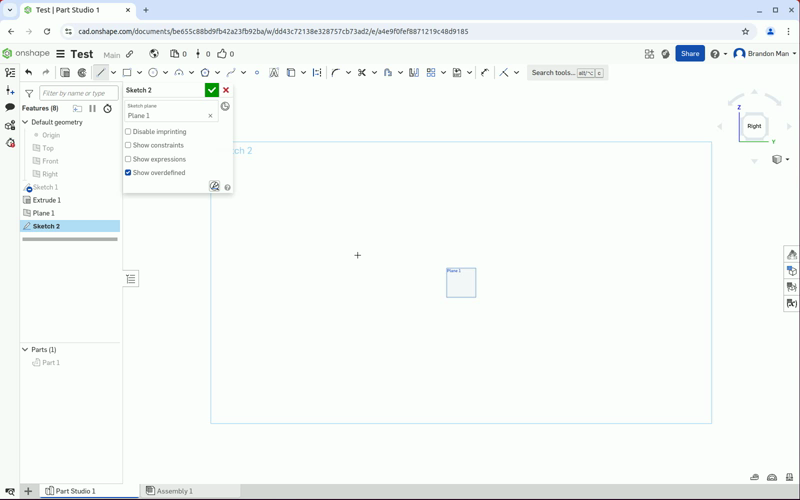
key_up(shift)
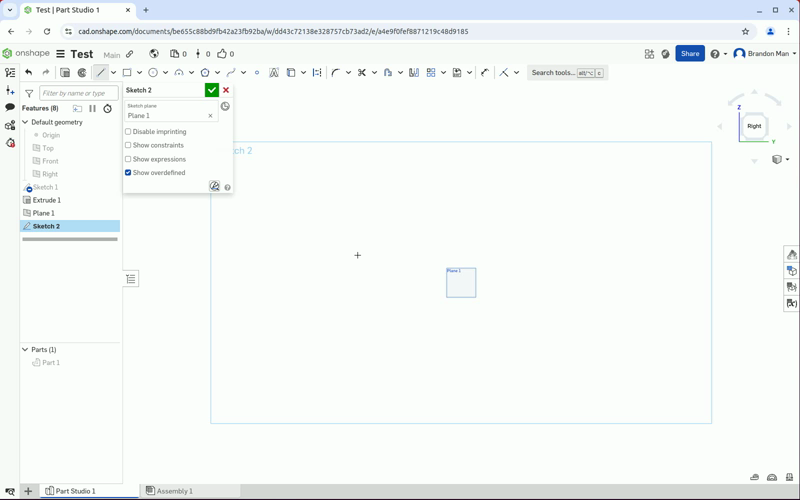
key_down(shift)
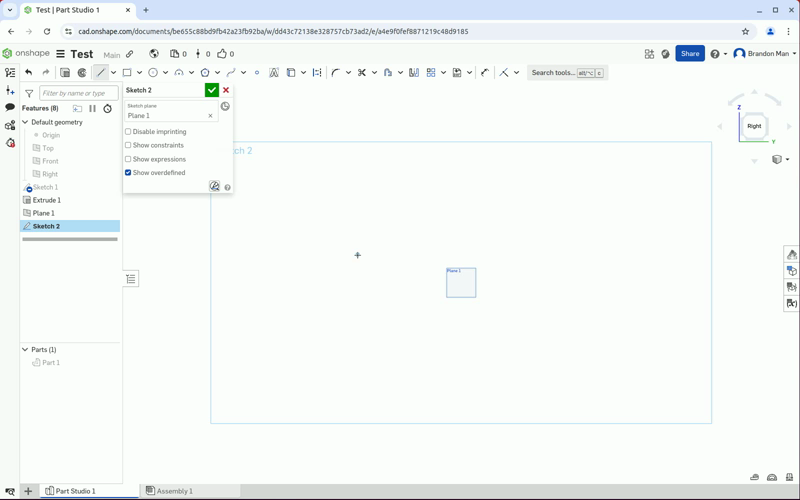
mouse_move(387, 254)
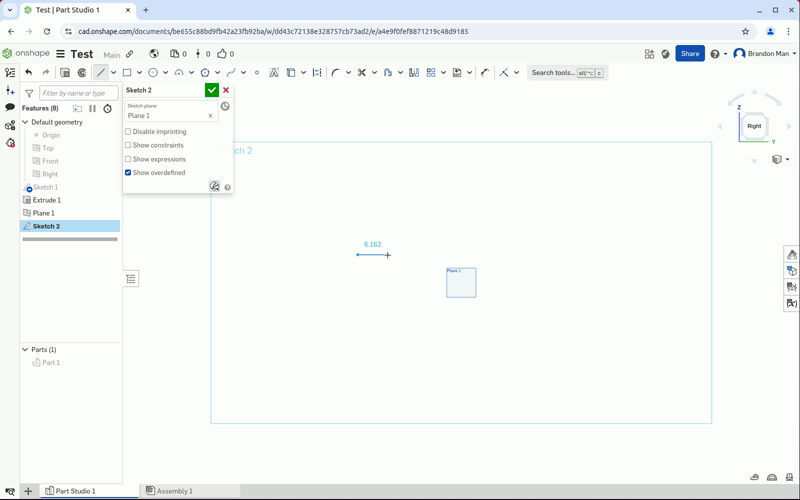
mouse_move(367, 254)
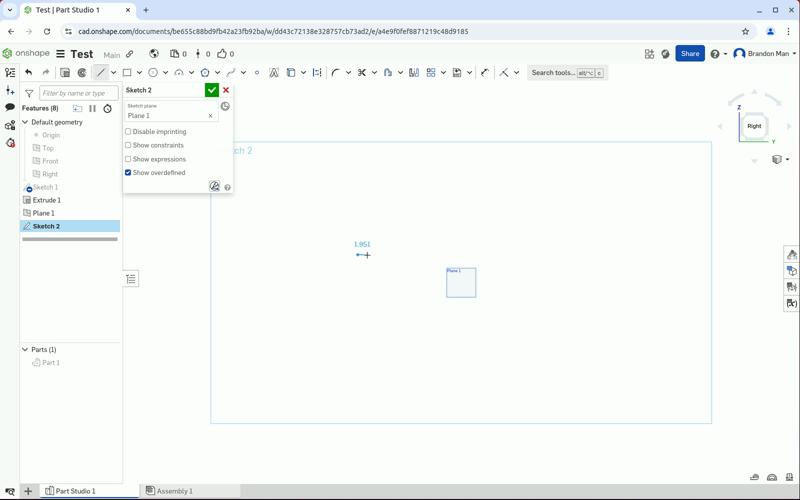
click(367, 254)
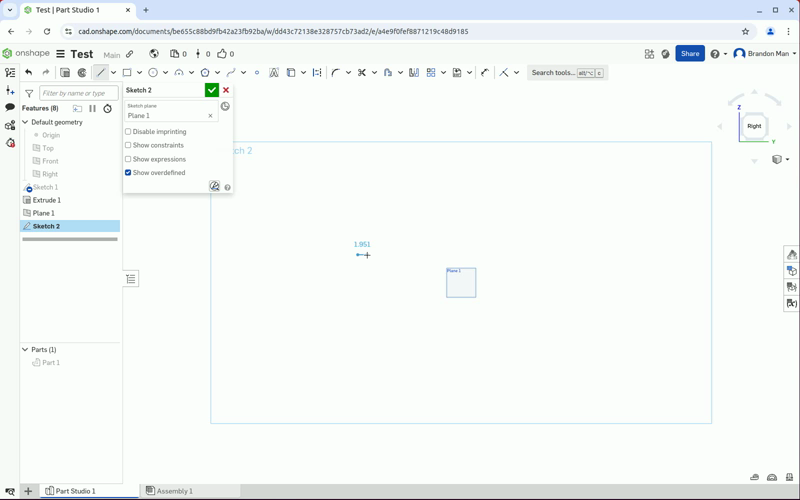
key_up(shift)
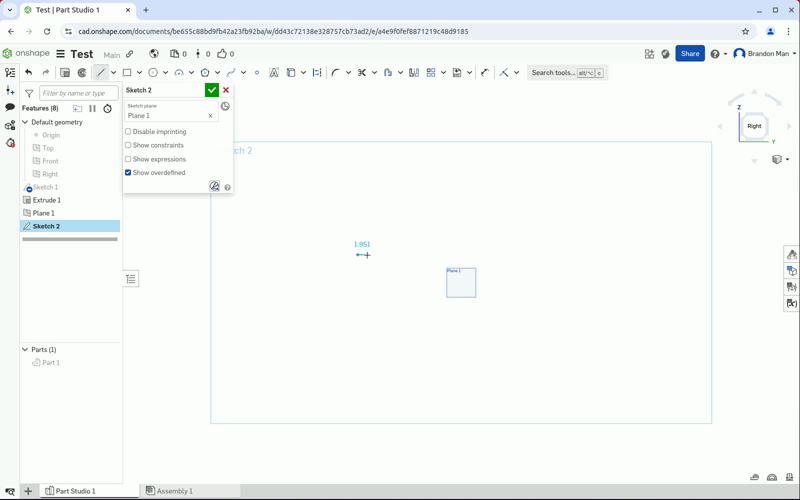
key_down(shift)
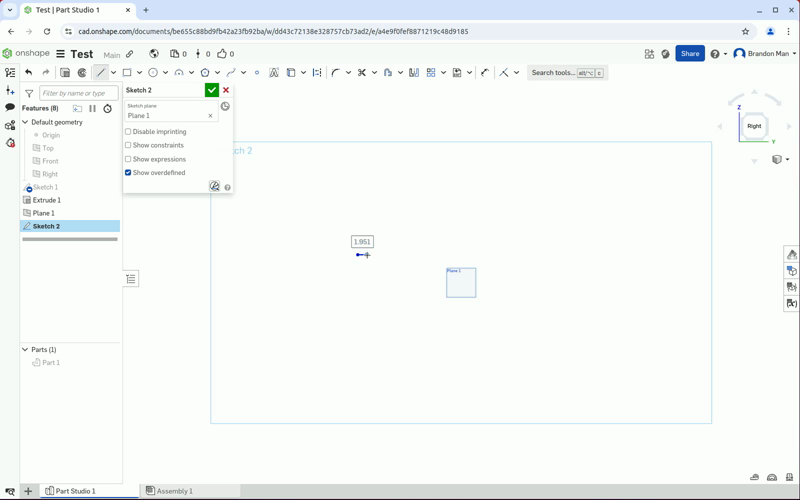
mouse_move(367, 179)
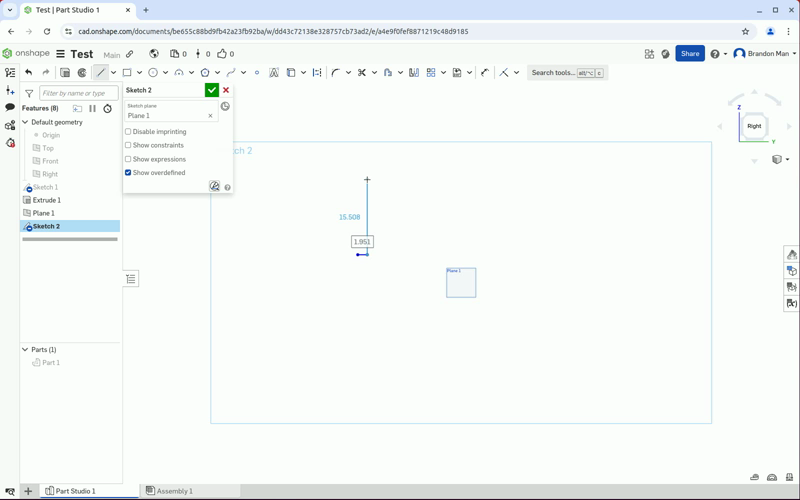
click(367, 179)
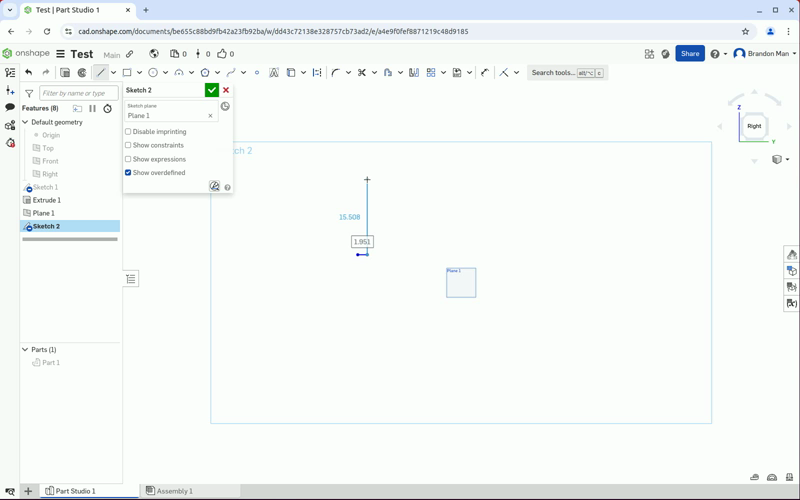
key_up(shift)
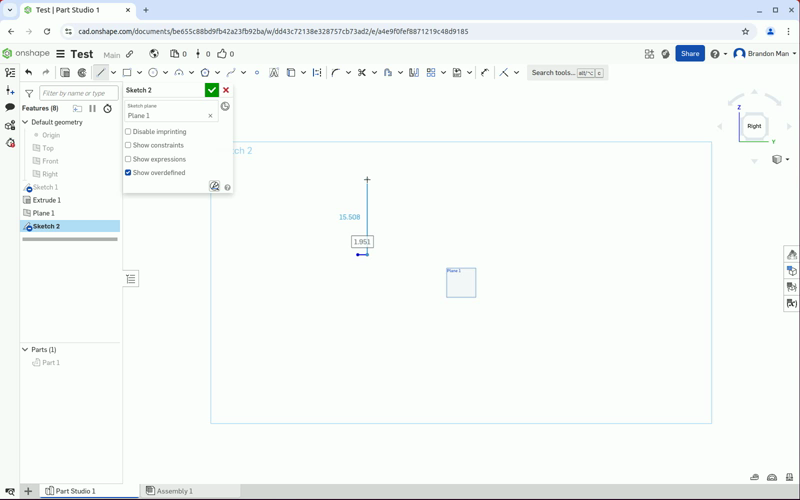
key_down(shift)
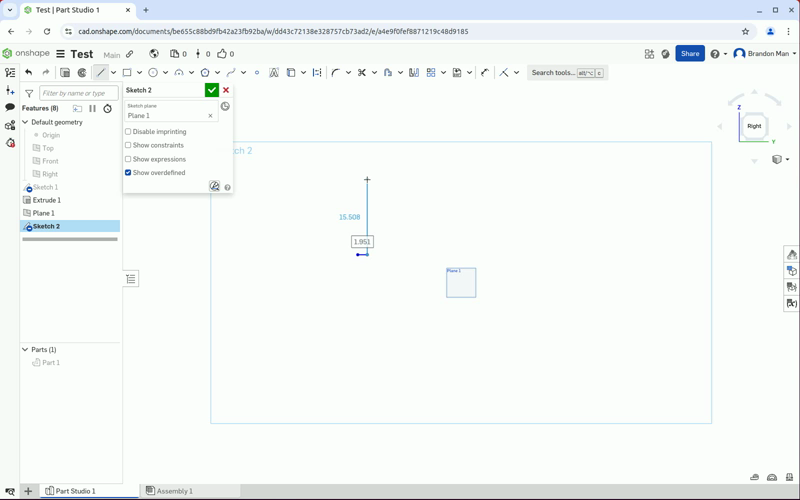
mouse_move(397, 179)
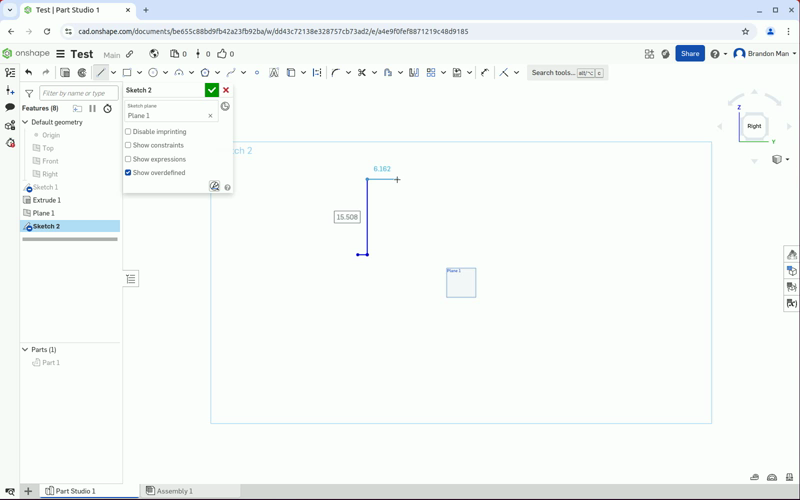
mouse_move(357, 179)
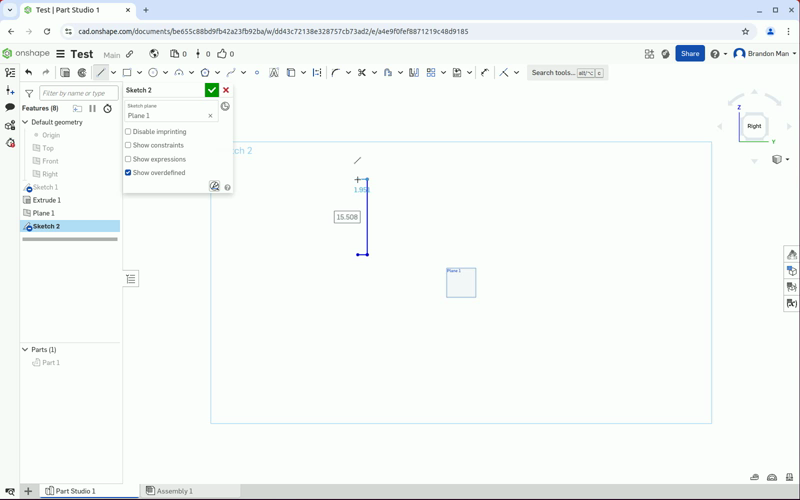
click(357, 179)
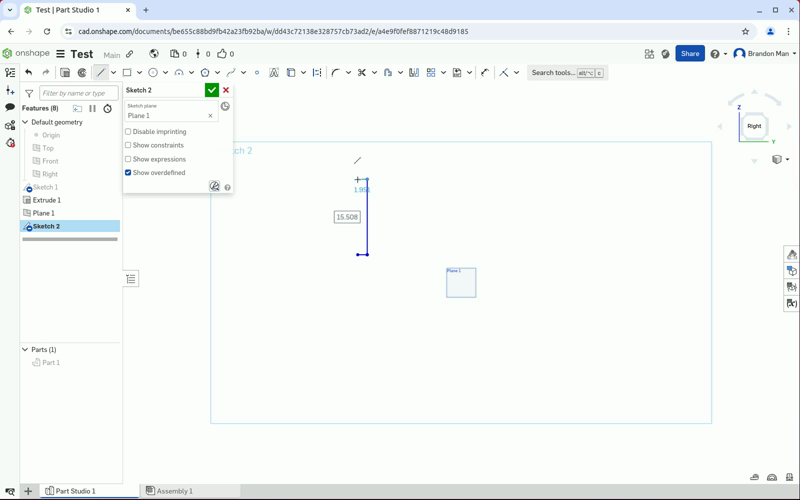
key_up(shift)
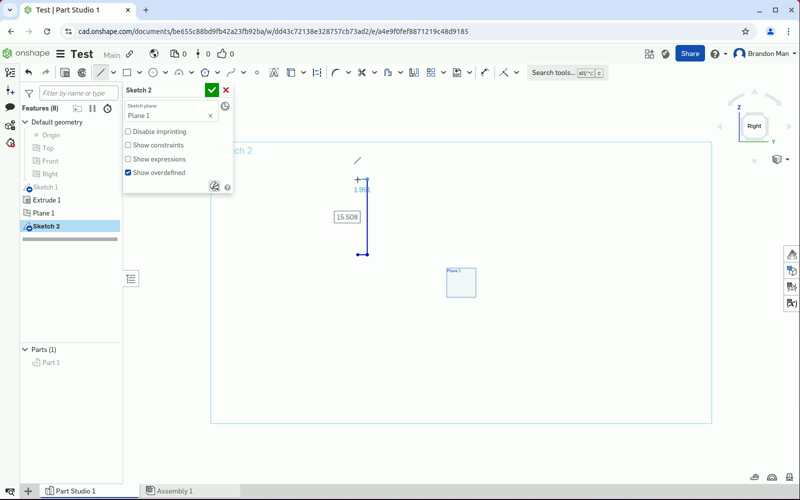
key_down(shift)
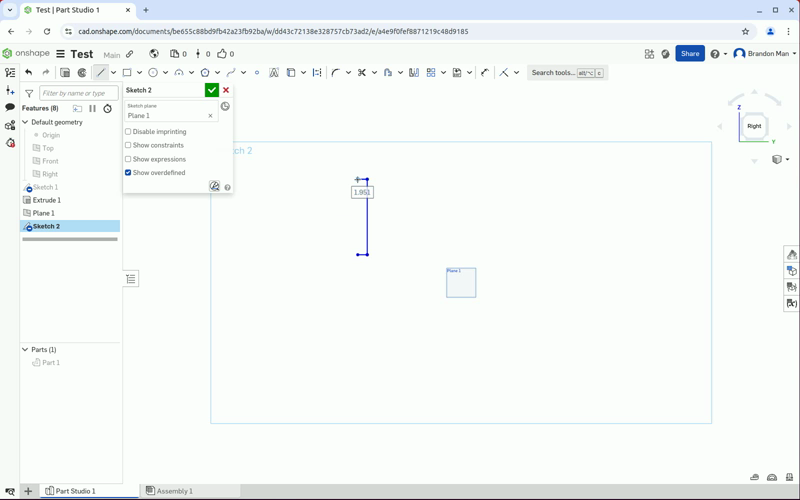
mouse_move(357, 254)
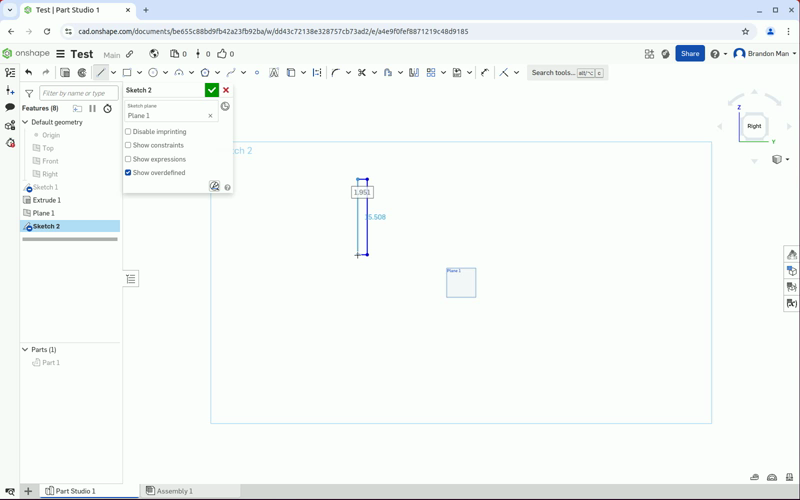
key_up(shift)
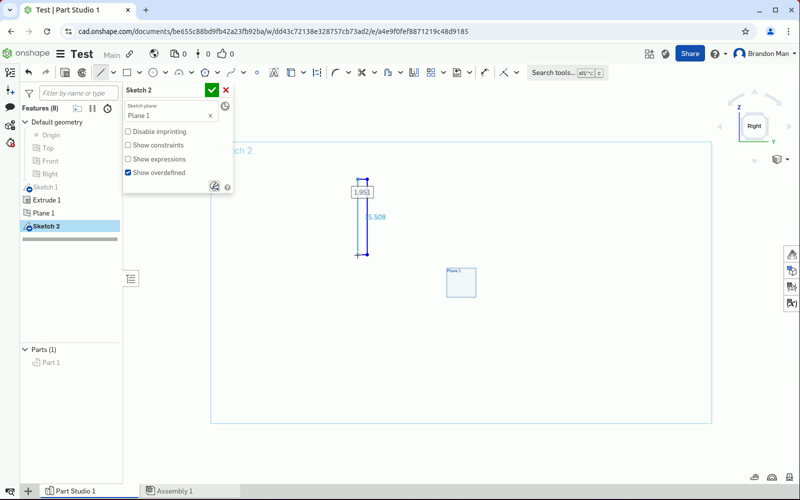
click(357, 254)
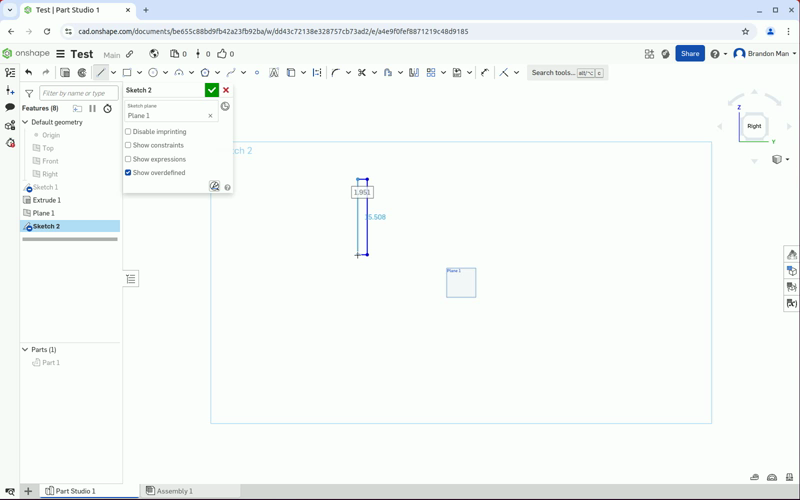
key(esc)
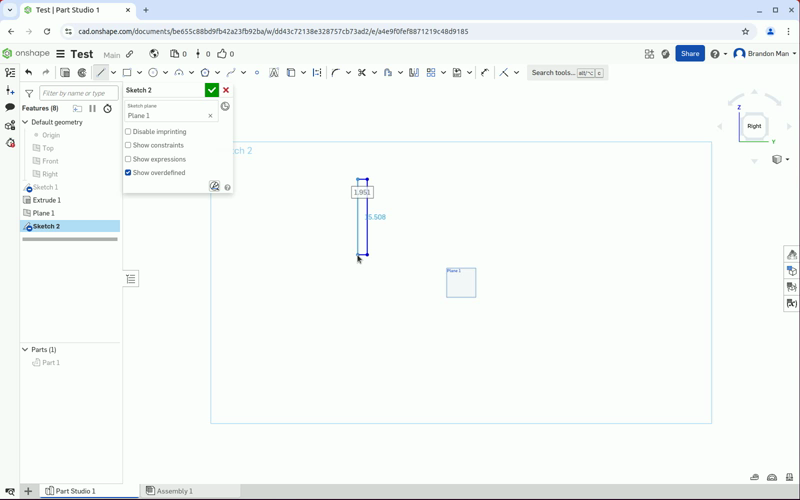
mouse_move(365, 193)
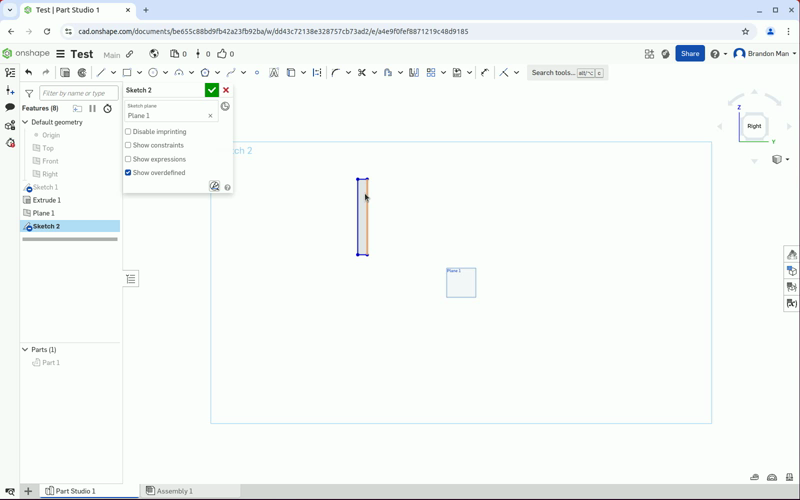
scroll(6)
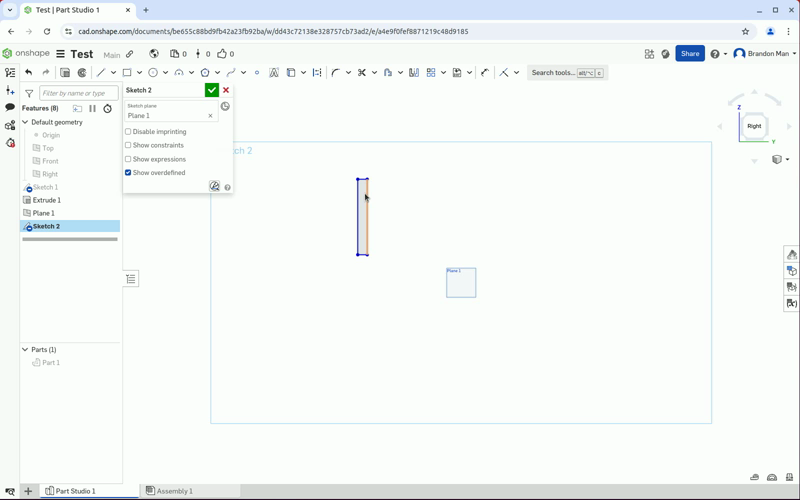
scroll(6)
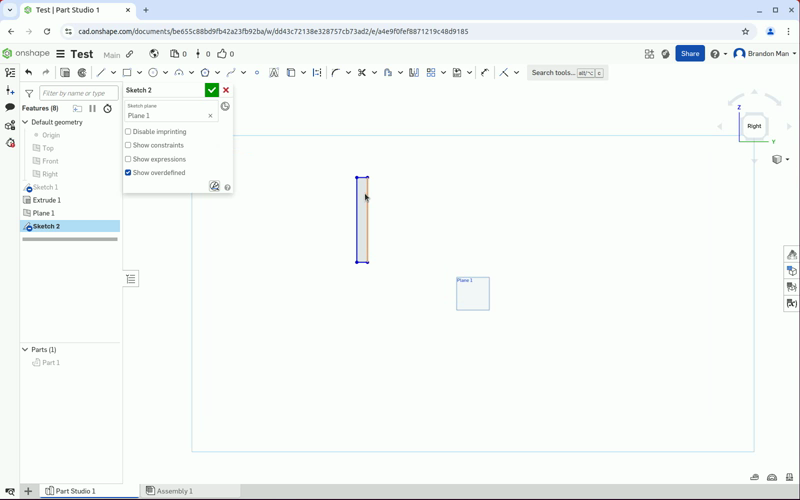
scroll(6)
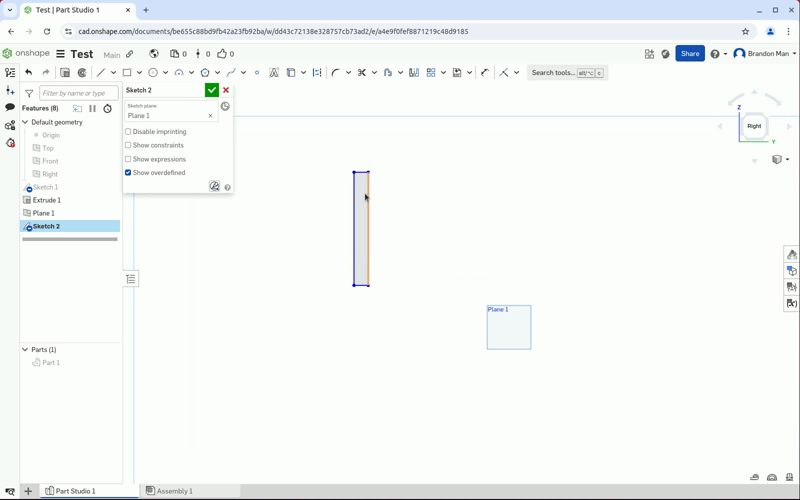
scroll(6)
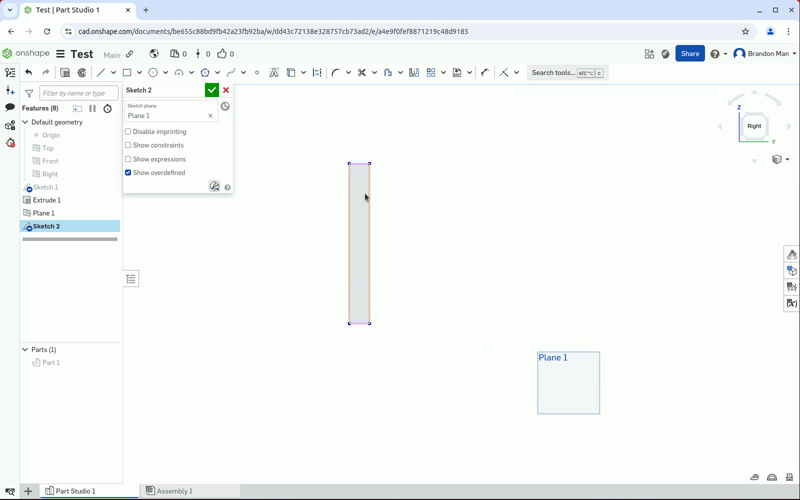
scroll(6)
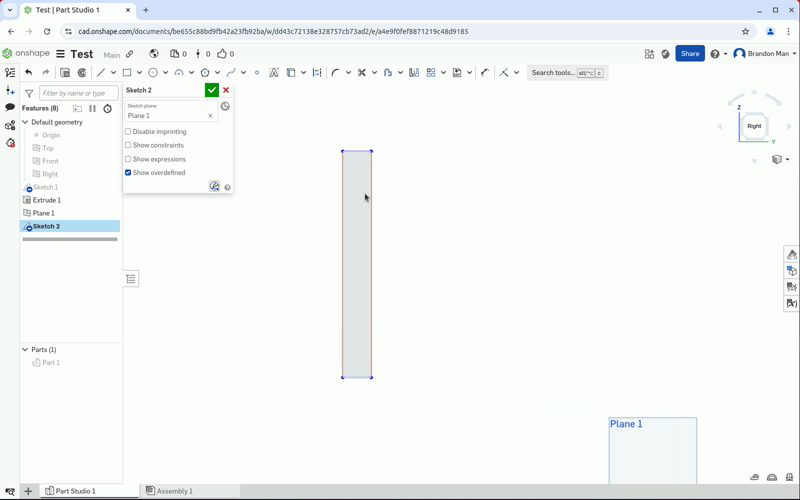
scroll(6)
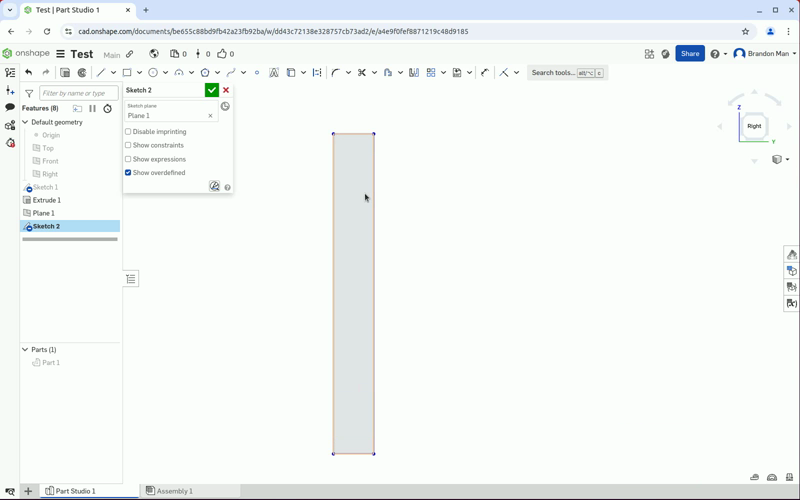
scroll(6)
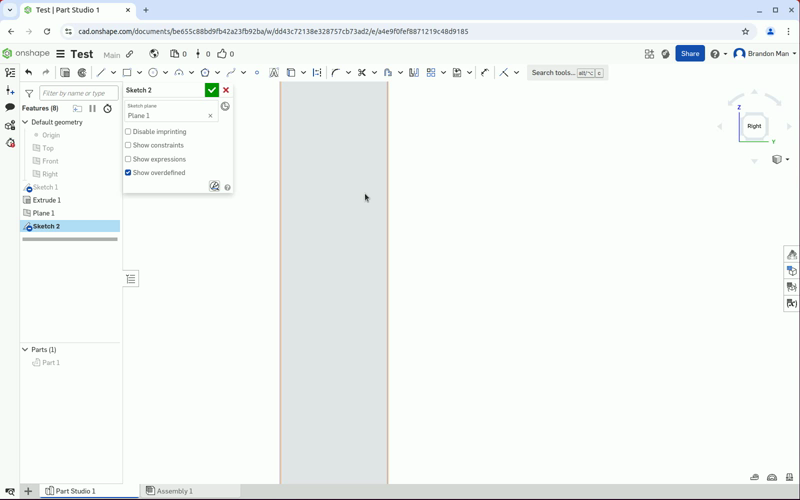
click(365, 193)
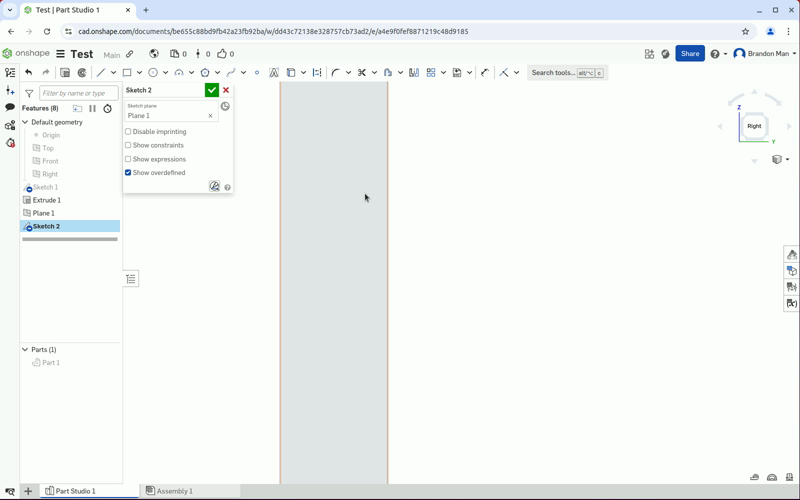
scroll(-6)
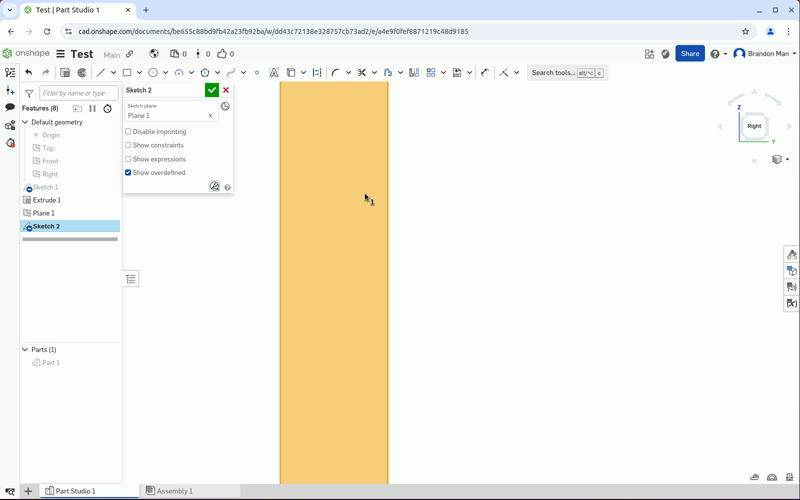
scroll(-6)
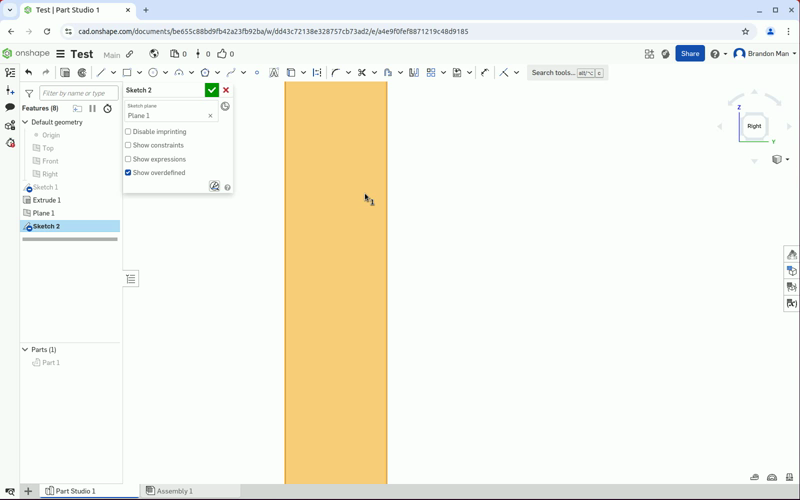
scroll(-6)
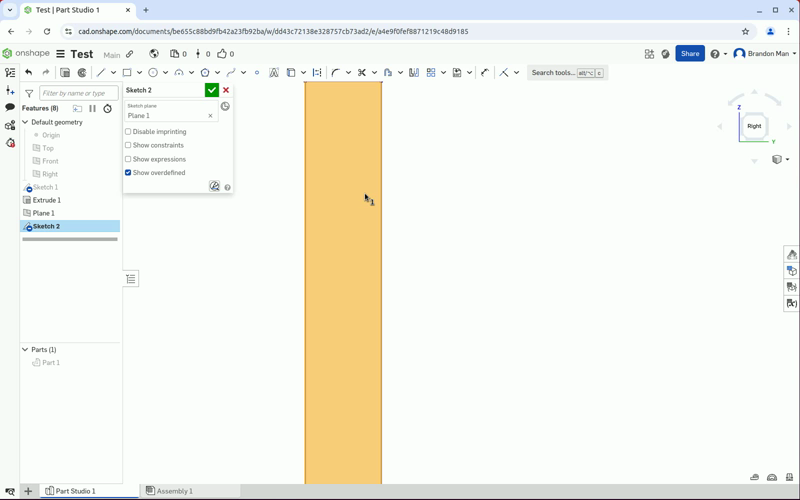
scroll(-6)
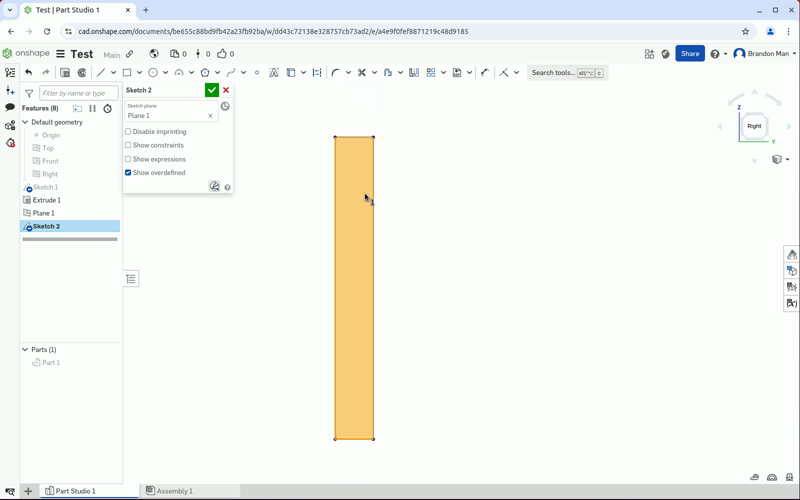
scroll(-6)
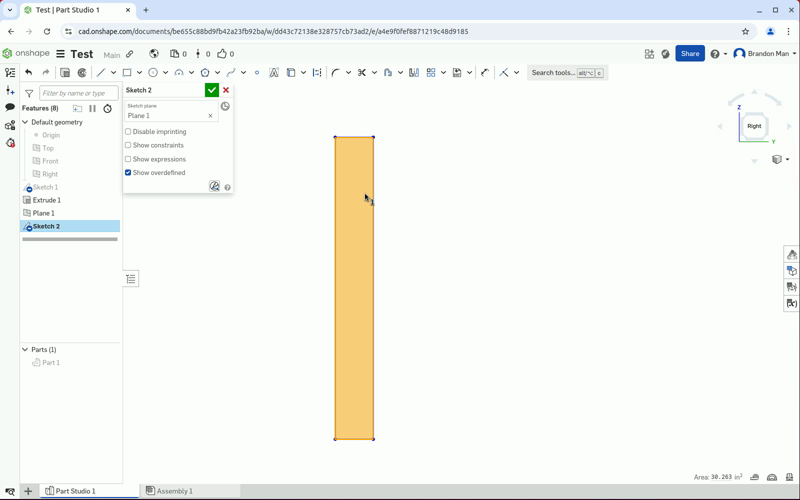
scroll(-6)
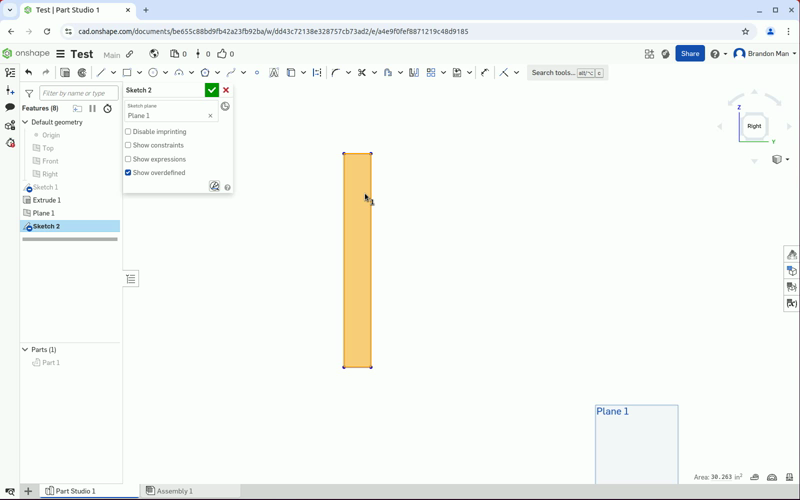
scroll(-6)
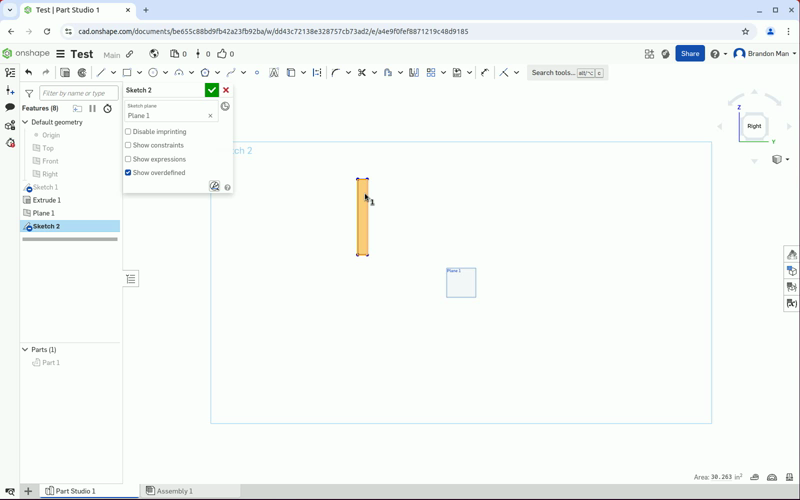
mouse_move(73, 352)
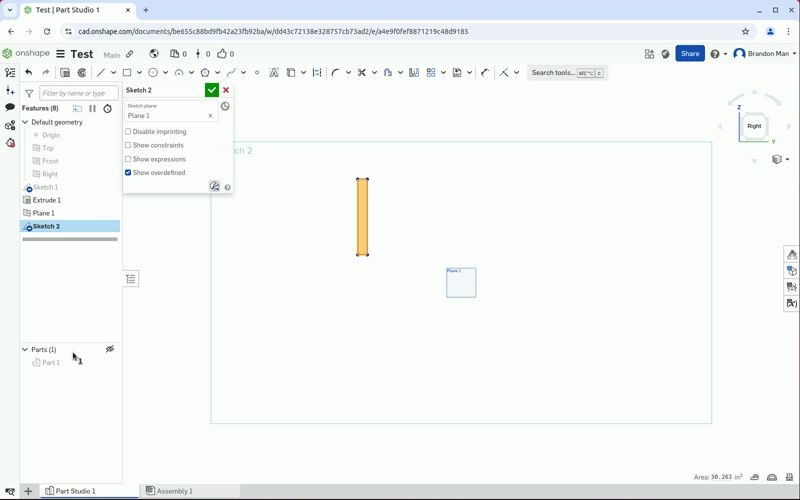
key(shift+y)
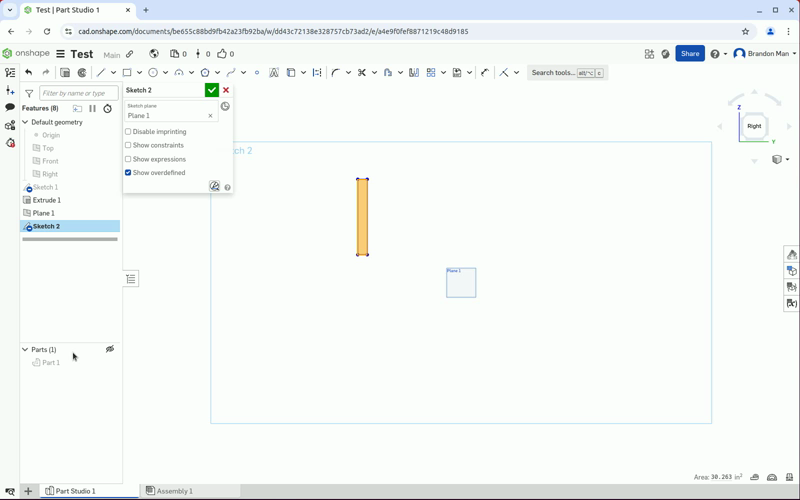
key(shift+e)
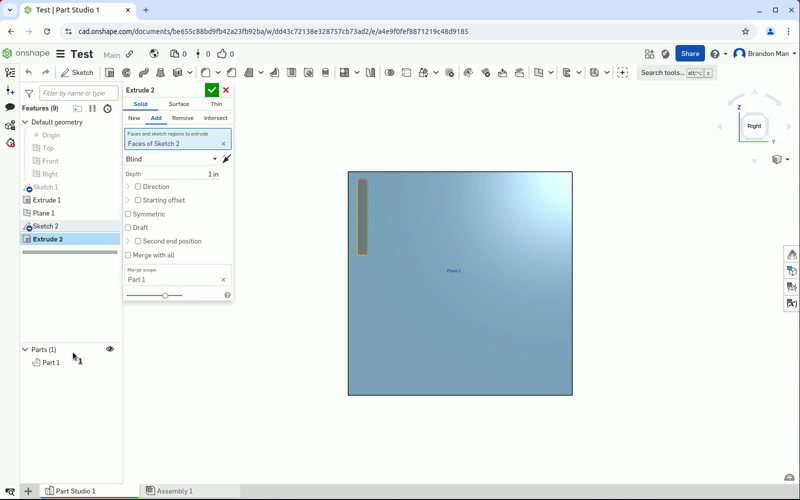
mouse_move(143, 106)
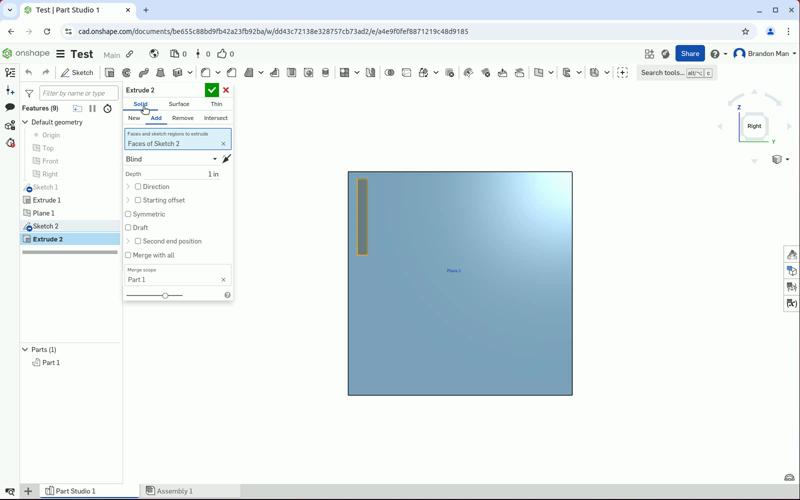
click(143, 106)
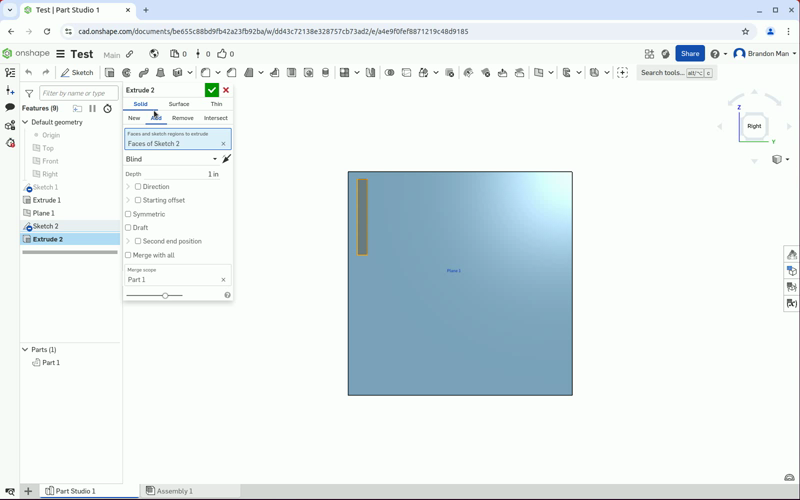
mouse_move(186, 120)
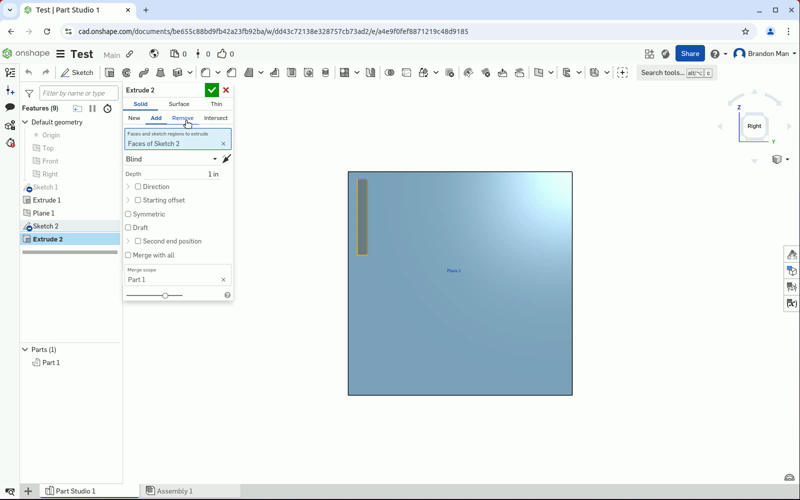
click(186, 120)
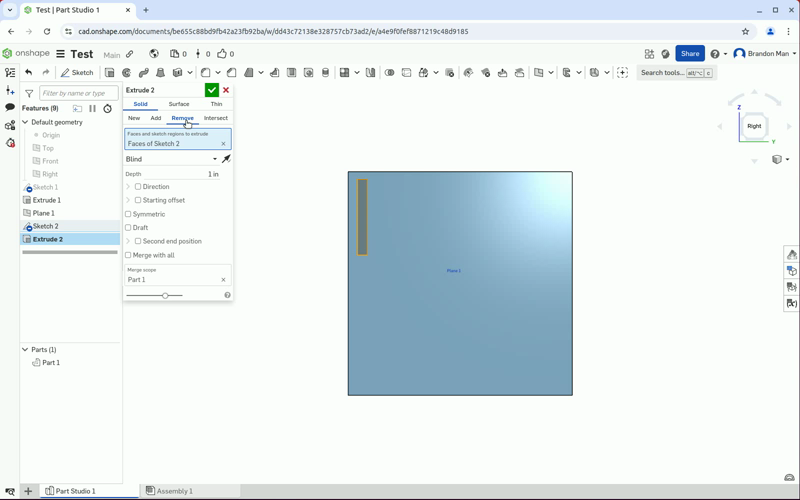
key(tab, 4)
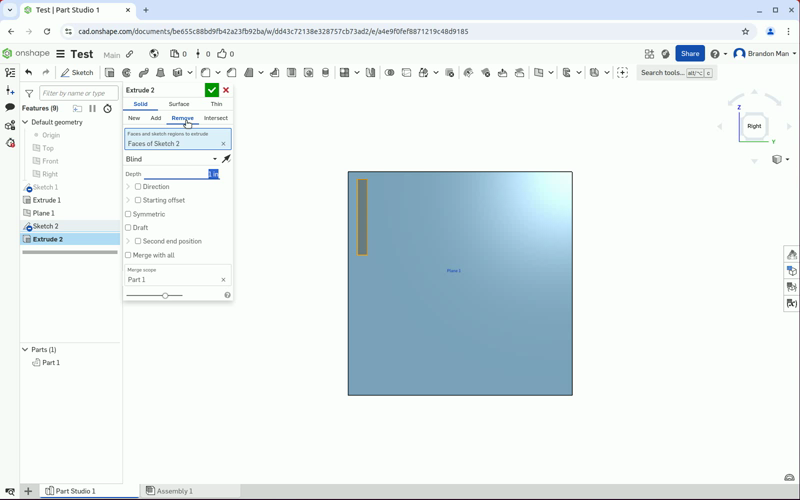
text(7.703)
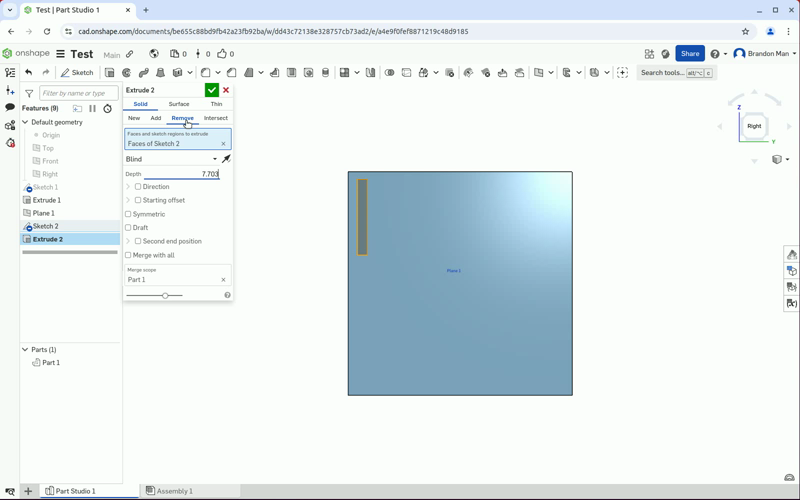
key(tab, 6)
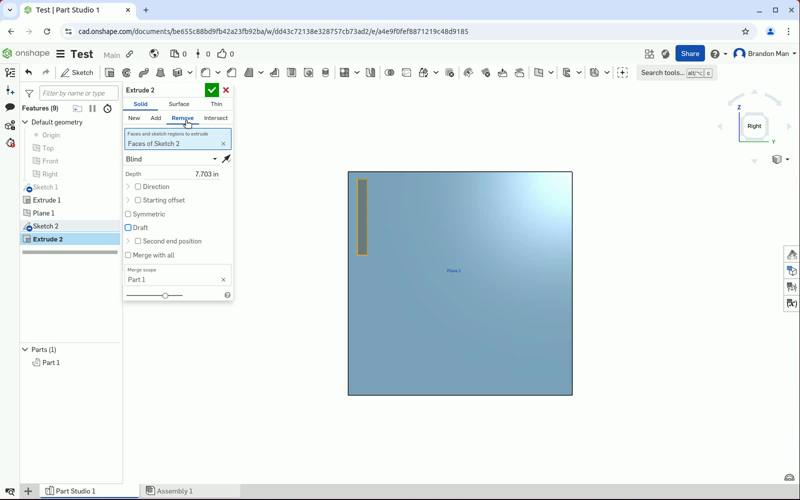
key(space)
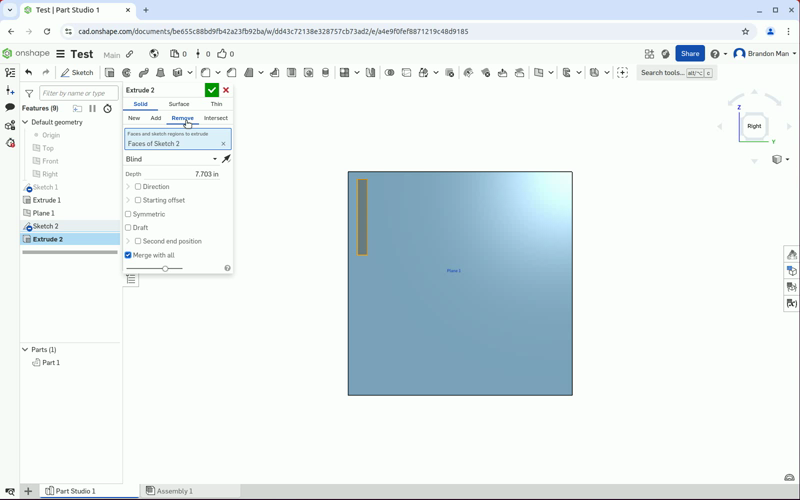
key(enter)
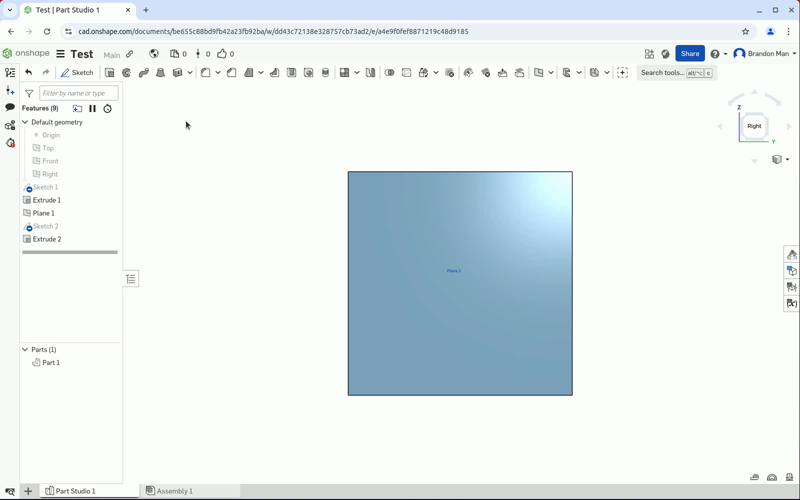
key(shift+h)
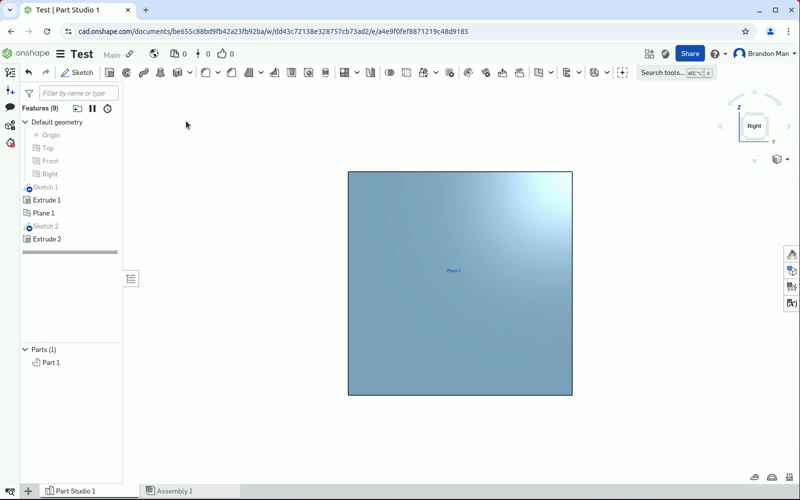
key(shift+h)
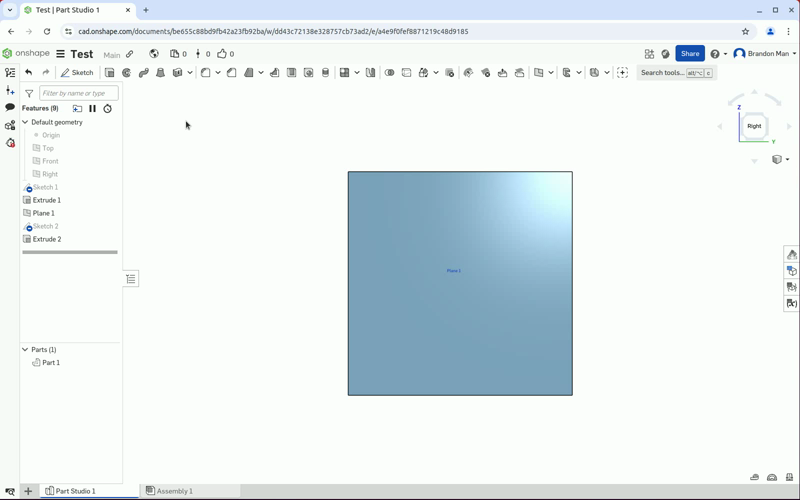
mouse_move(73, 189)
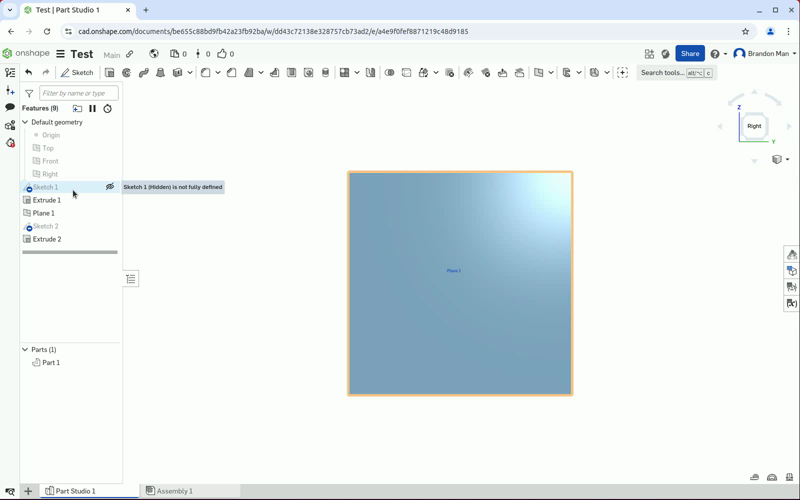
click(73, 189)
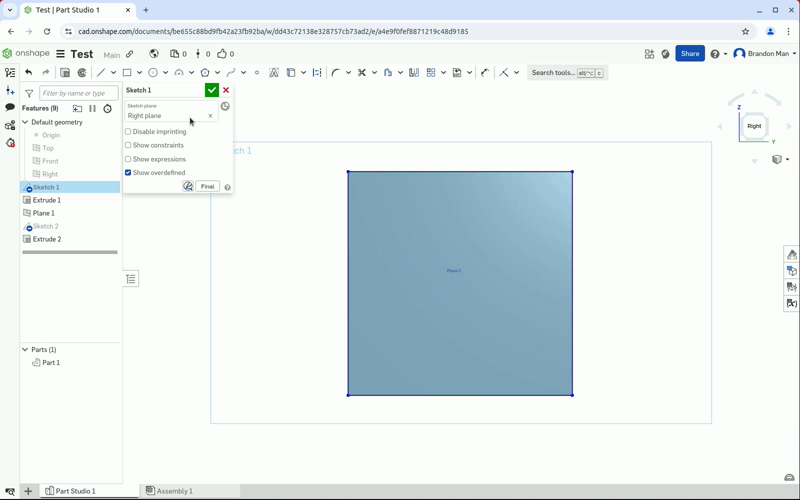
mouse_move(229, 92)
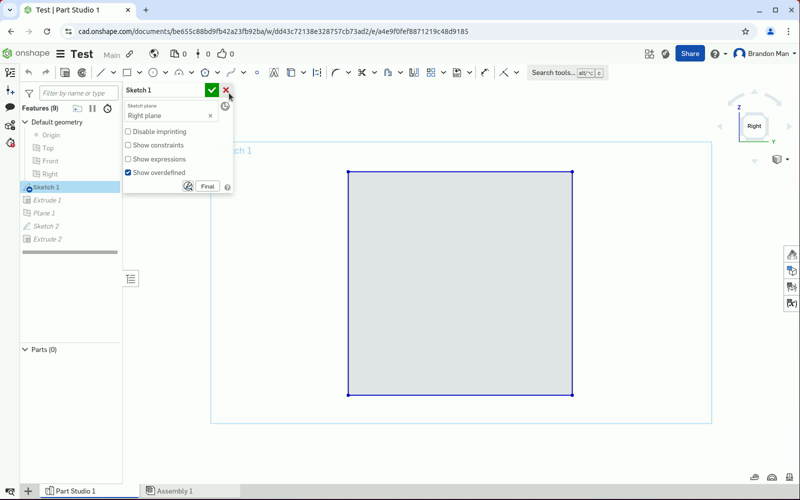
click(229, 92)
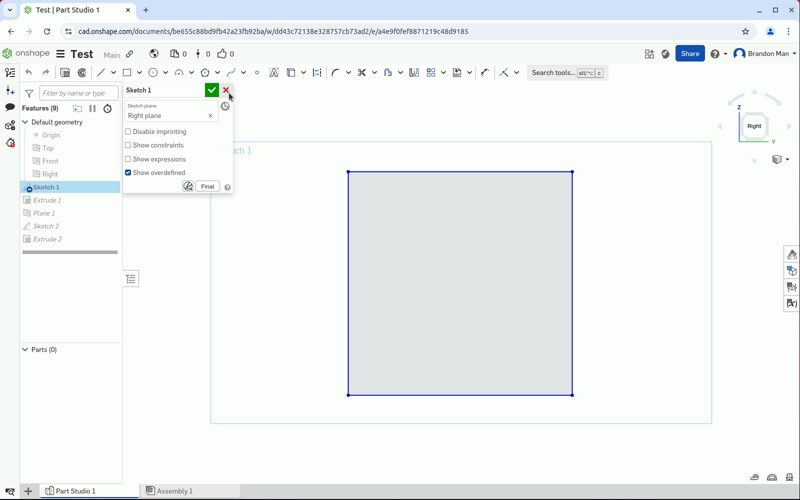
key(shift+s)
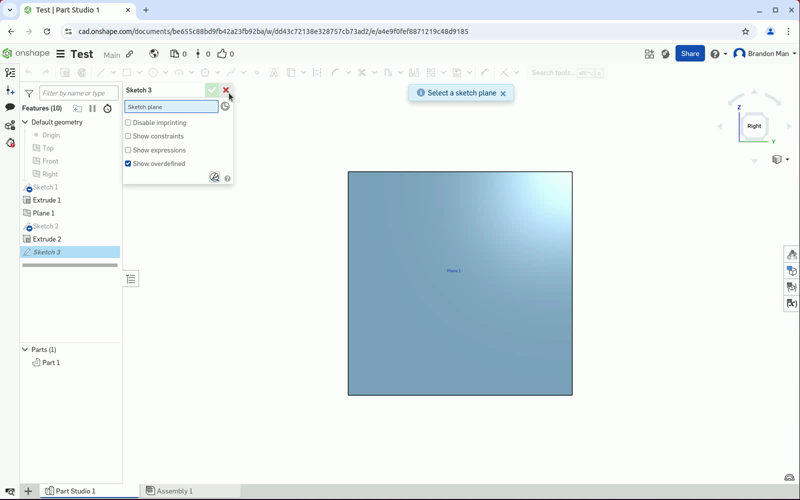
mouse_move(73, 215)
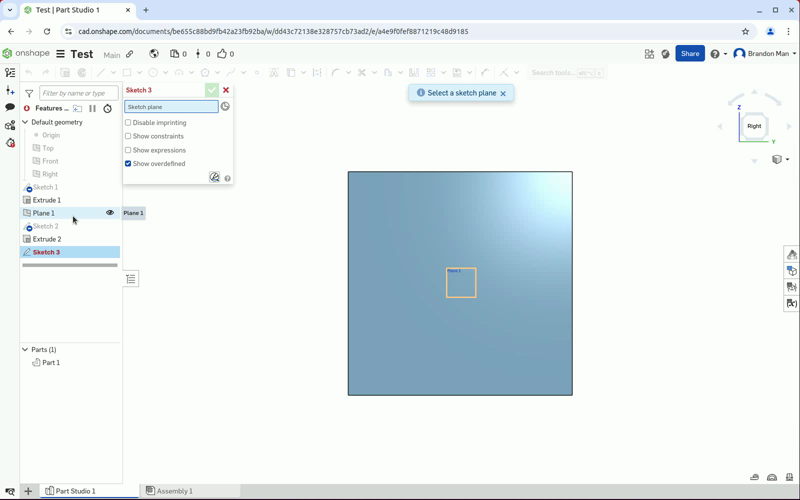
click(73, 215)
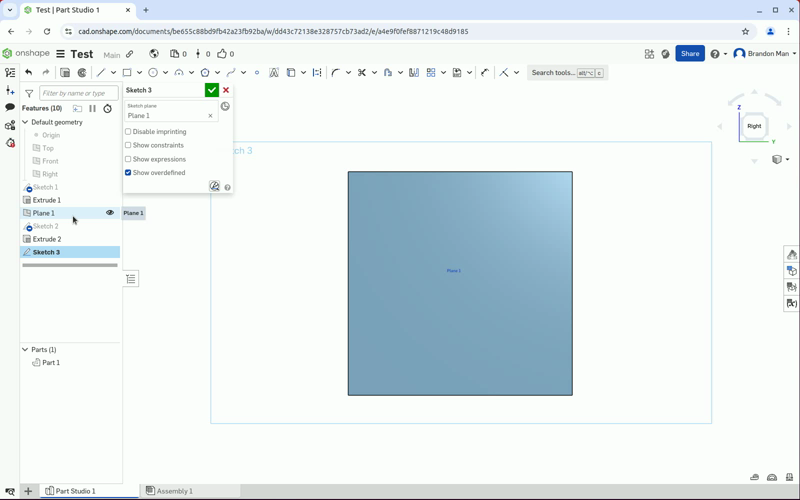
mouse_move(73, 352)
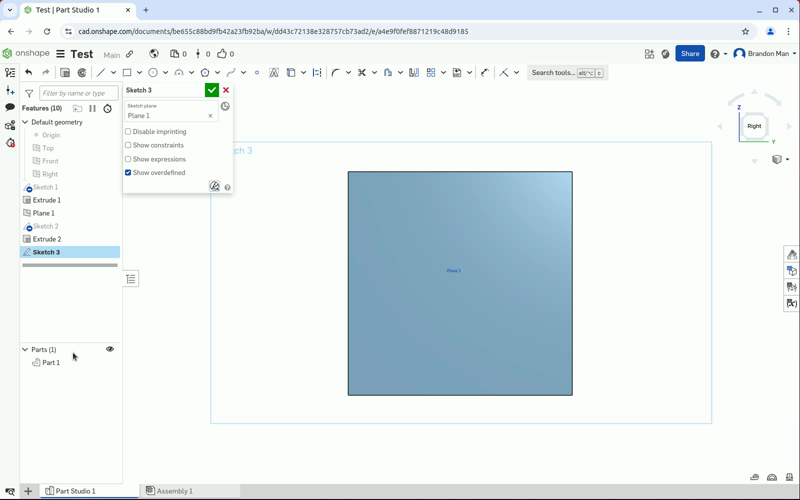
key(y)
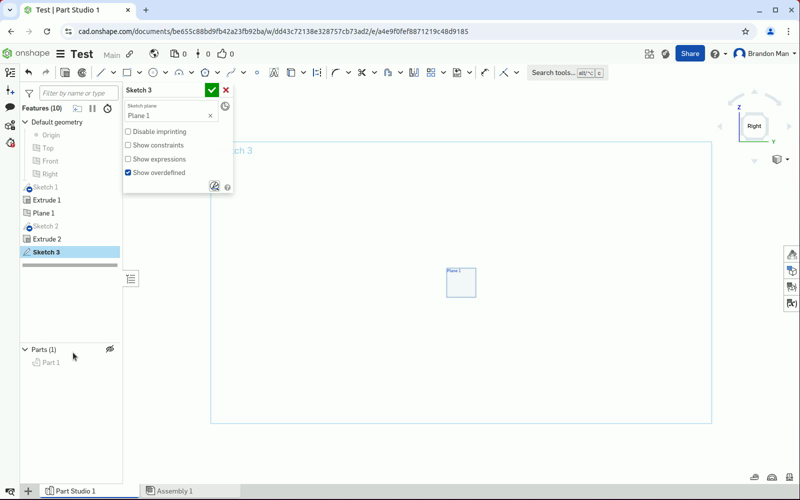
key(l)
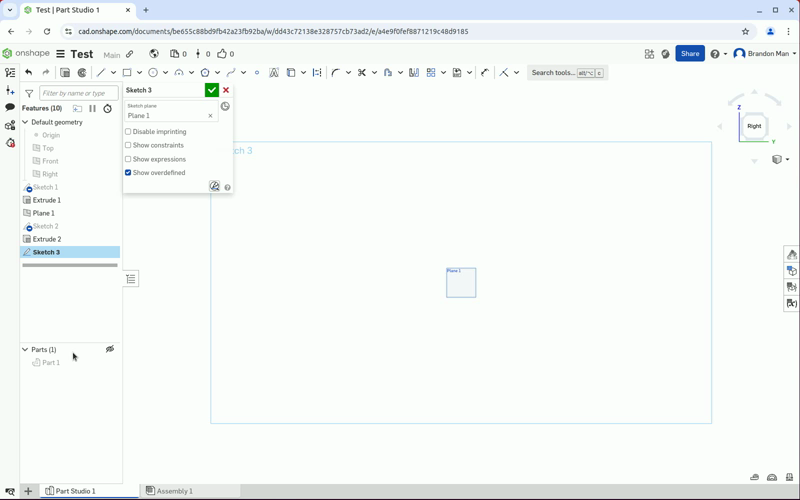
key_down(shift)
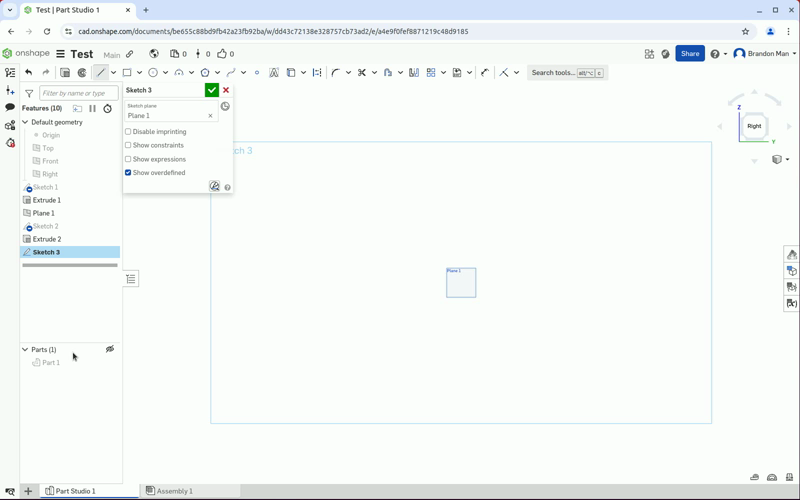
mouse_move(554, 254)
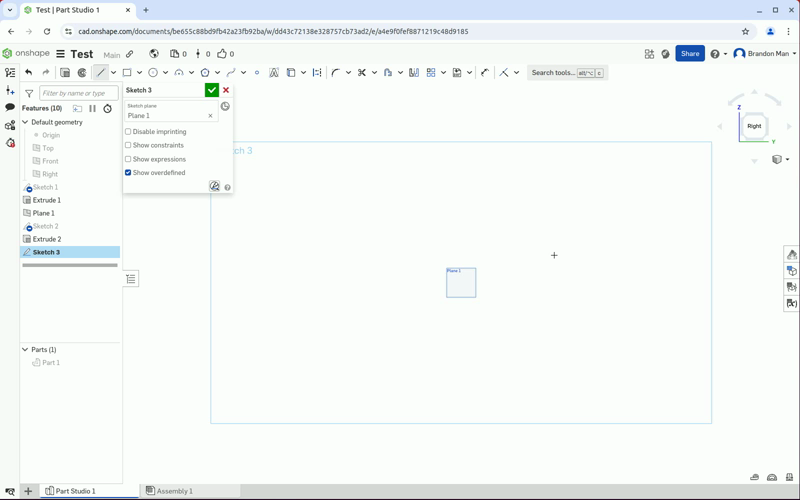
click(554, 254)
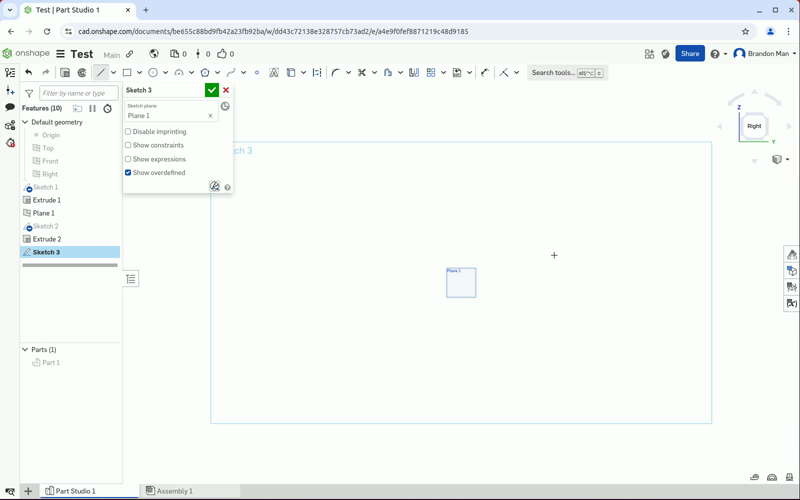
key_up(shift)
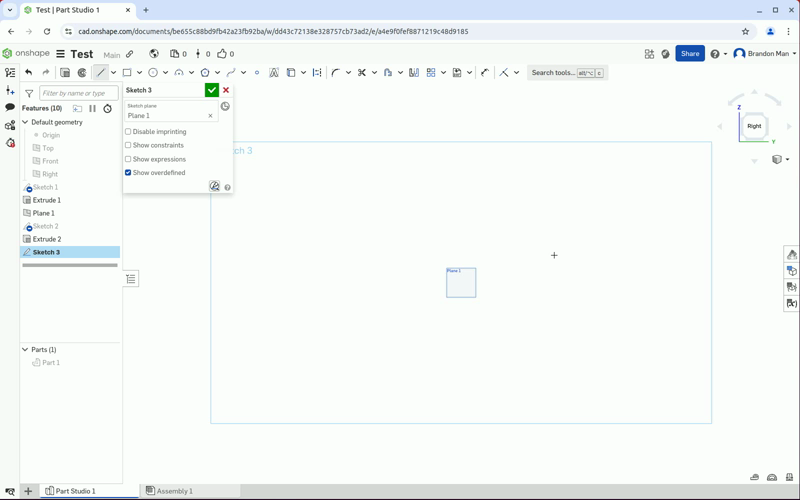
key_down(shift)
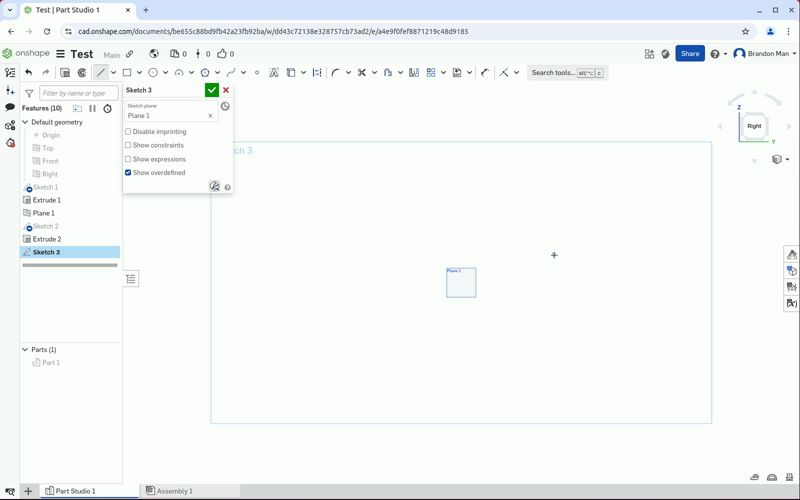
mouse_move(584, 254)
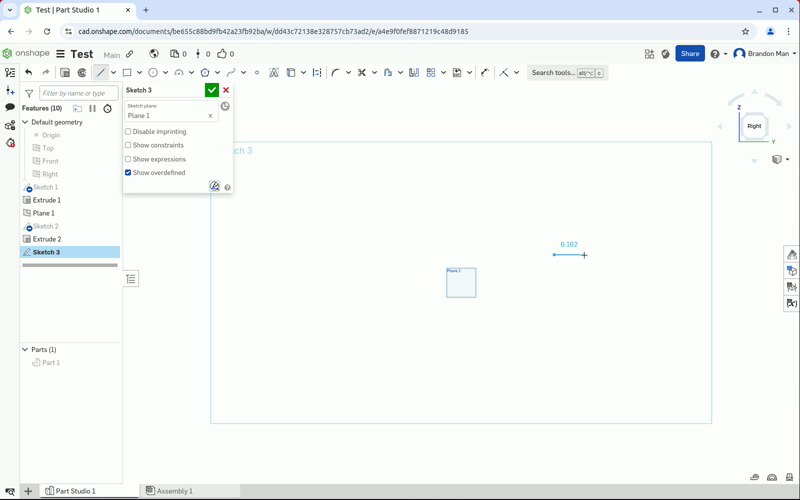
mouse_move(564, 254)
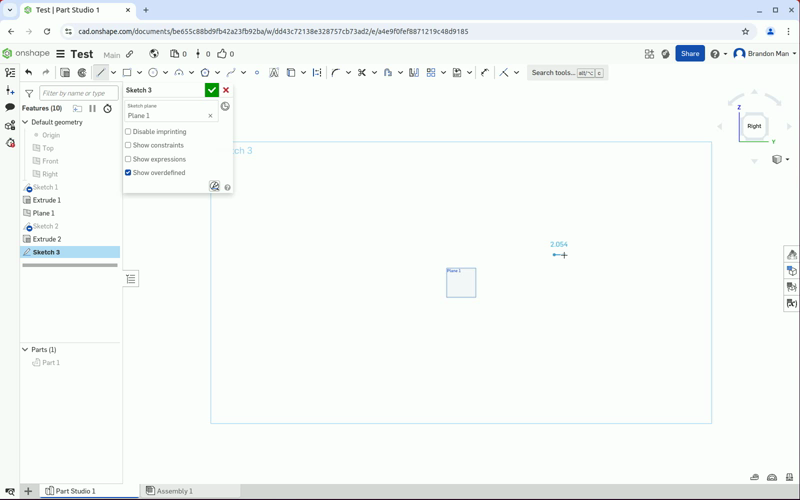
click(564, 254)
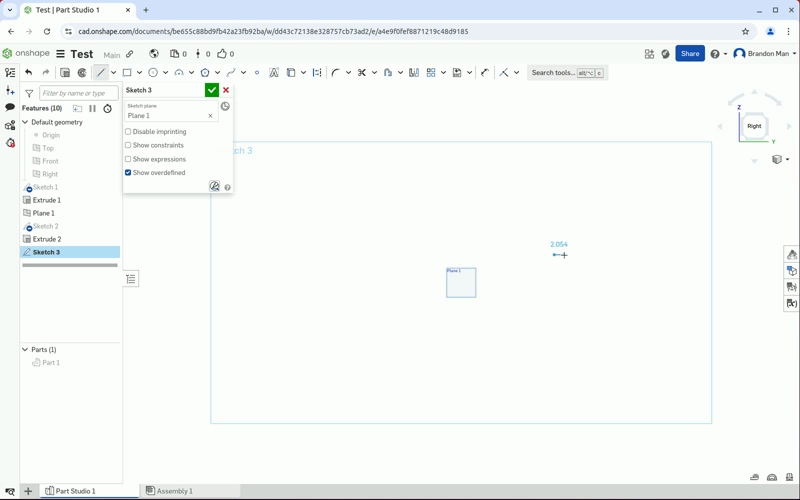
key_up(shift)
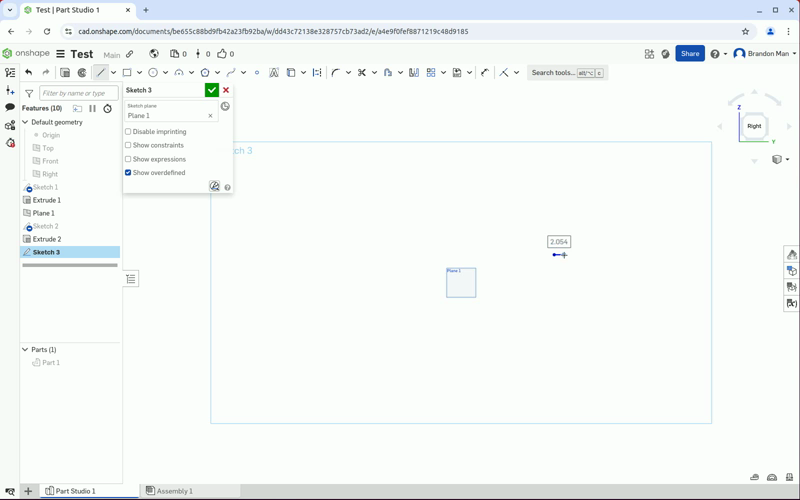
key_down(shift)
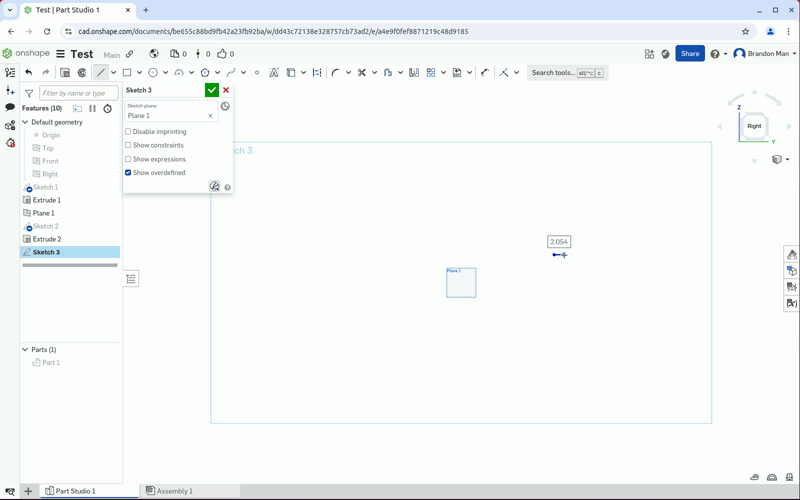
mouse_move(564, 179)
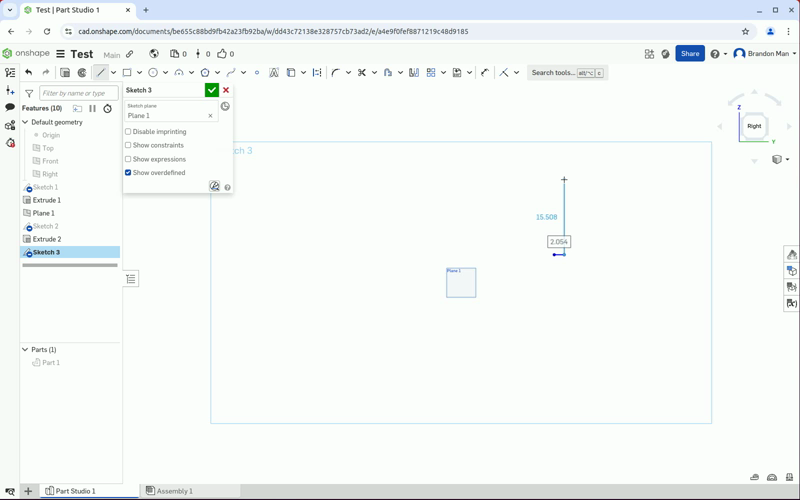
click(564, 179)
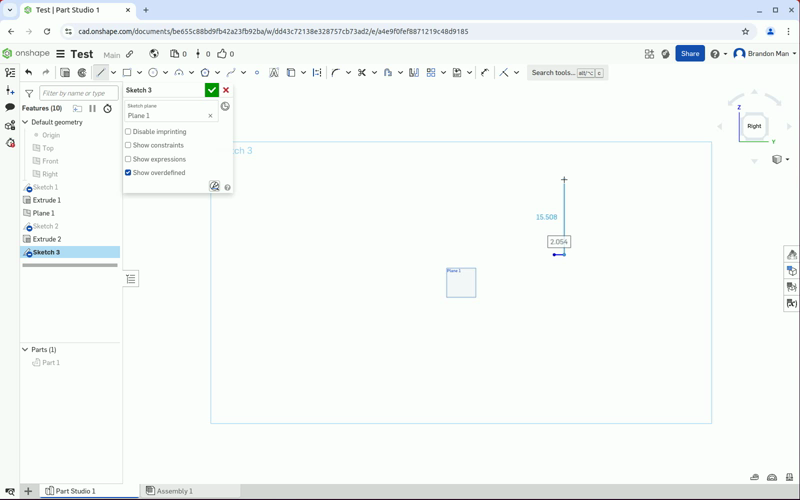
key_up(shift)
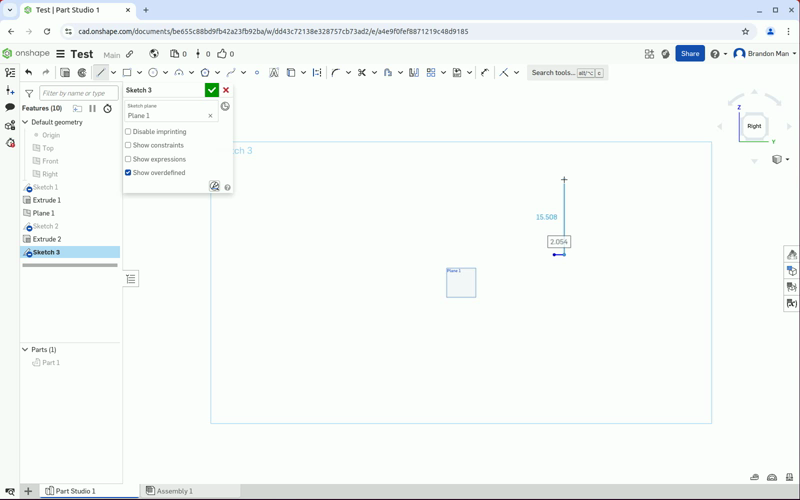
key_down(shift)
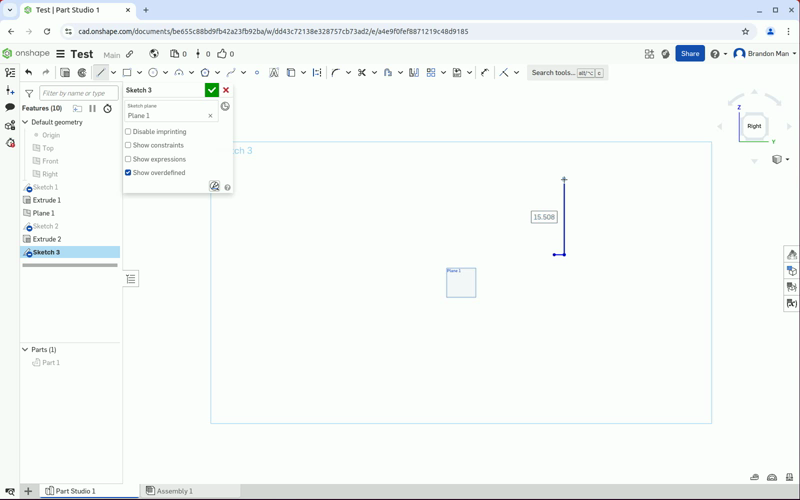
mouse_move(589, 179)
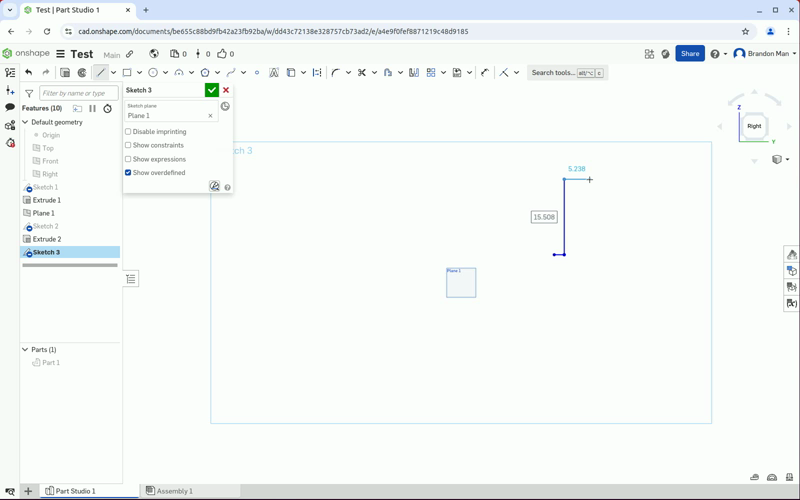
mouse_move(554, 179)
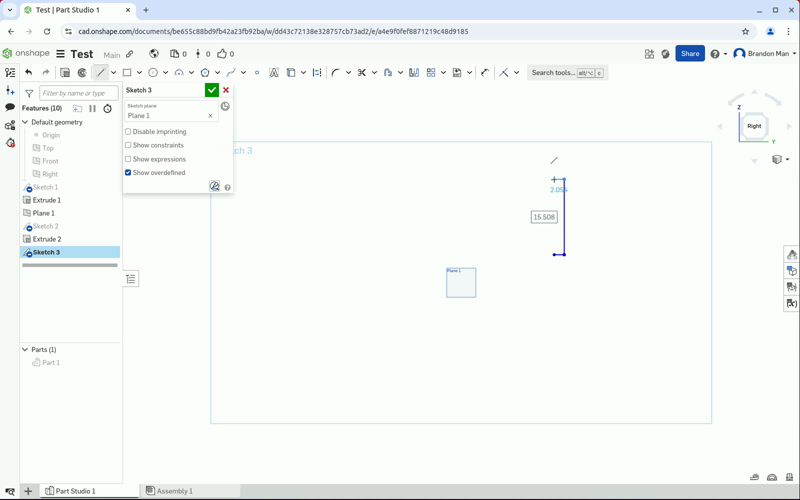
click(554, 179)
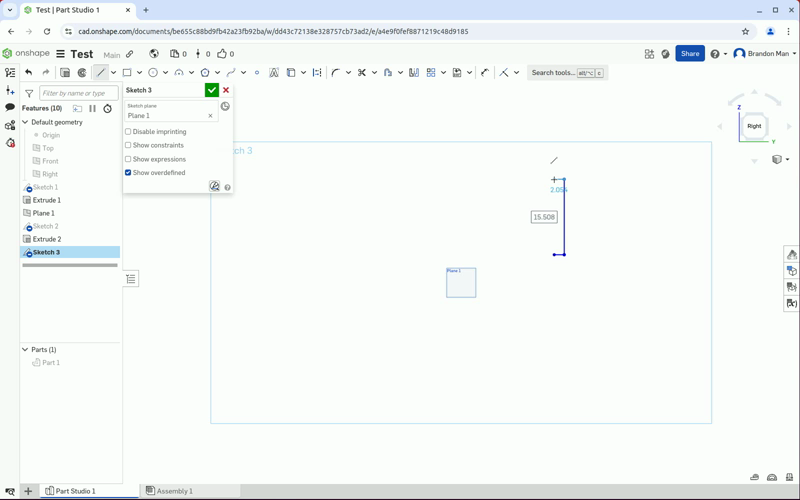
key_up(shift)
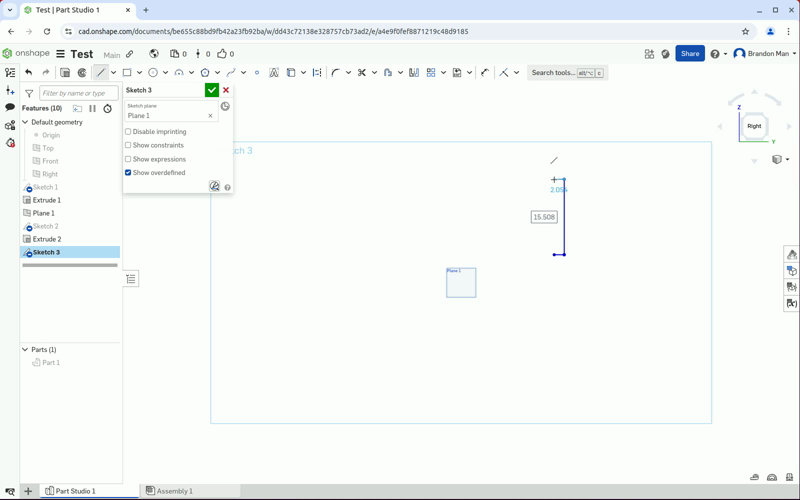
key_down(shift)
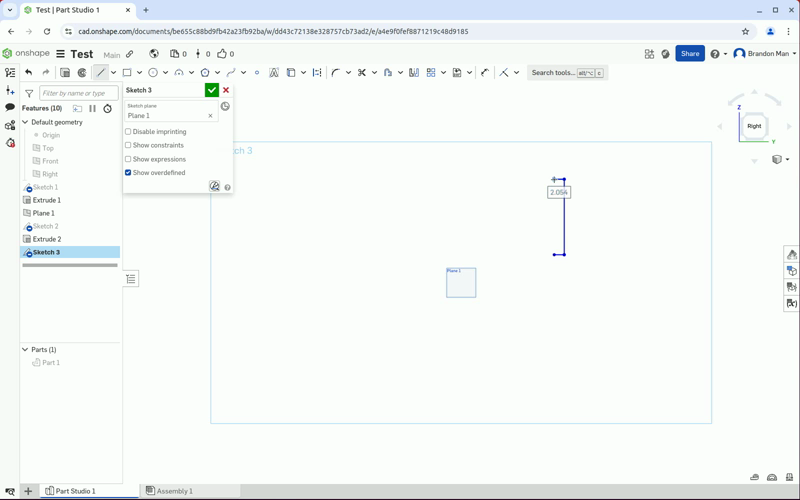
mouse_move(554, 254)
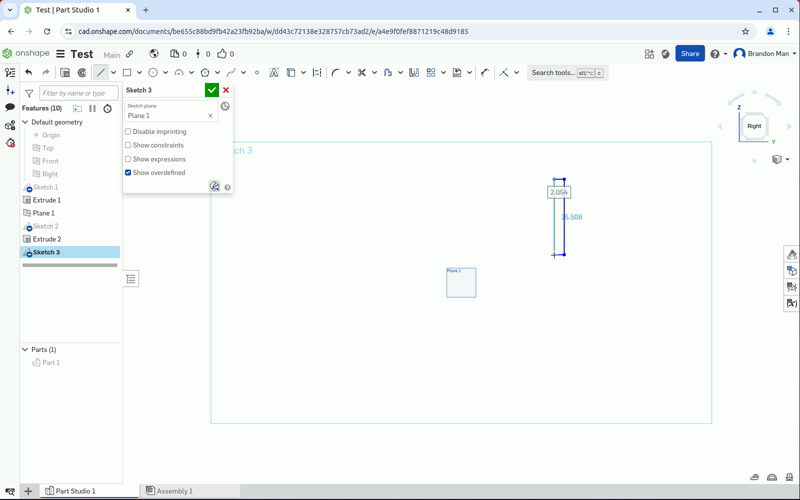
key_up(shift)
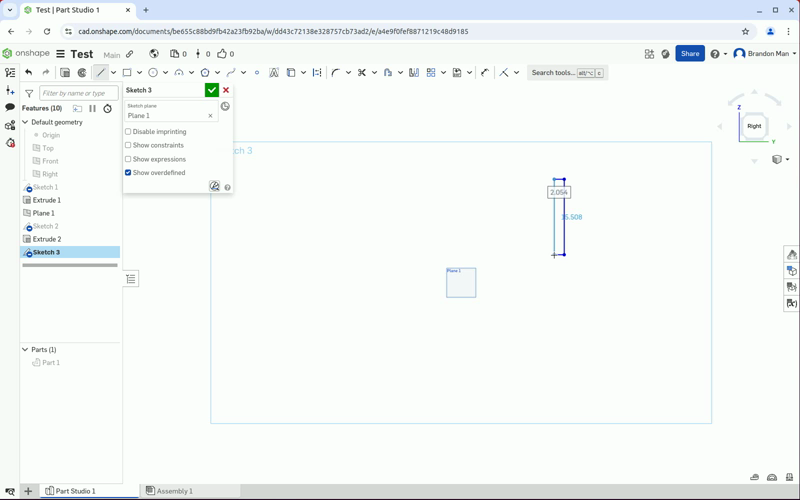
click(554, 254)
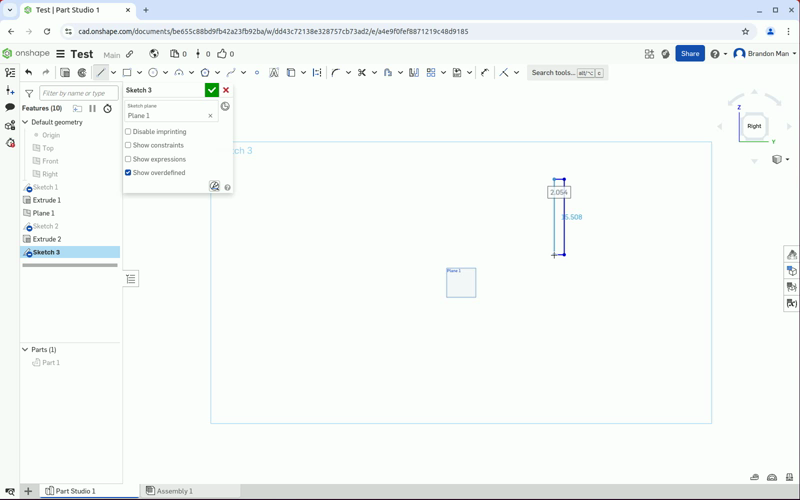
key(esc)
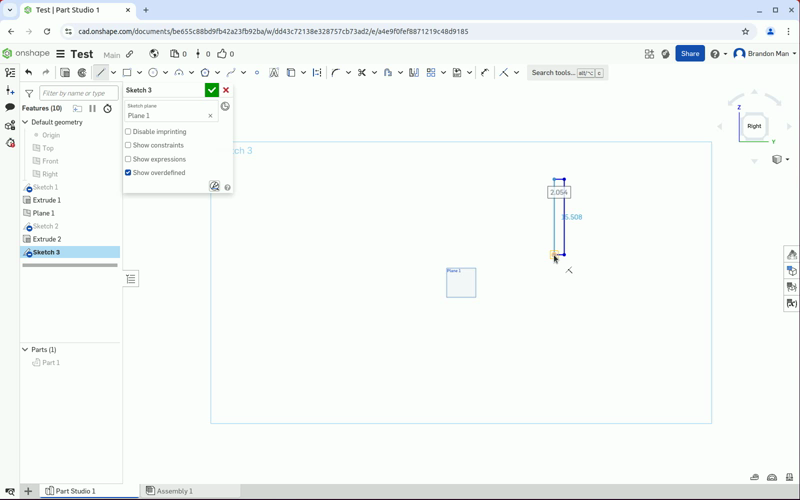
mouse_move(562, 212)
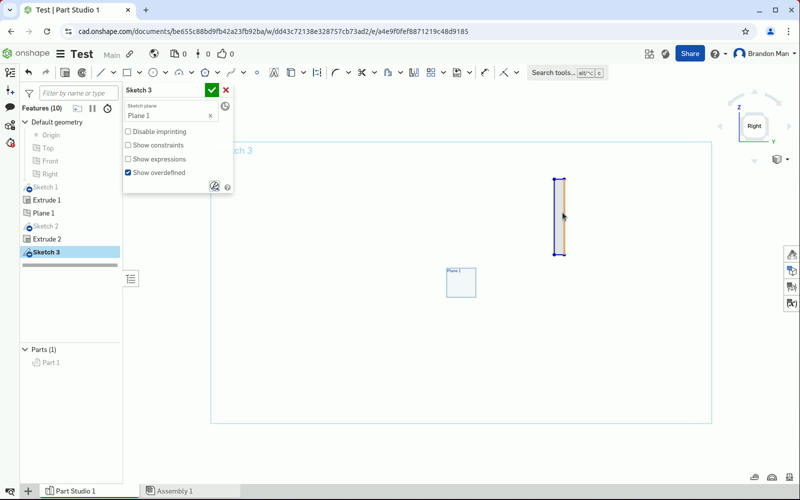
scroll(6)
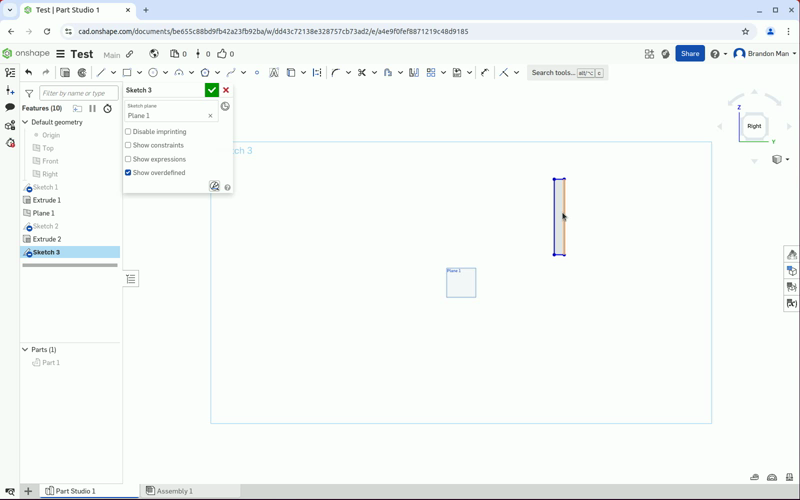
scroll(6)
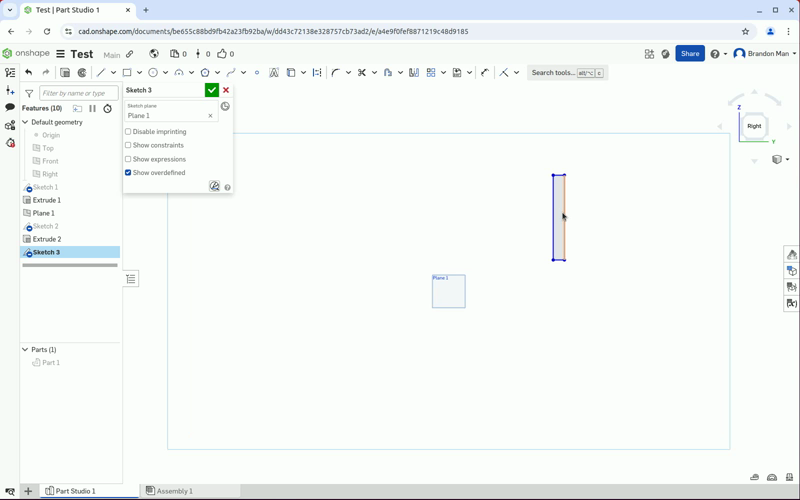
scroll(6)
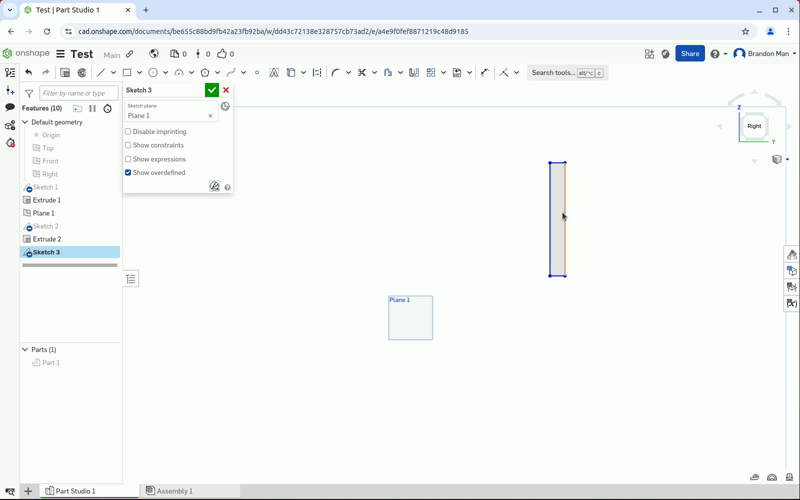
scroll(6)
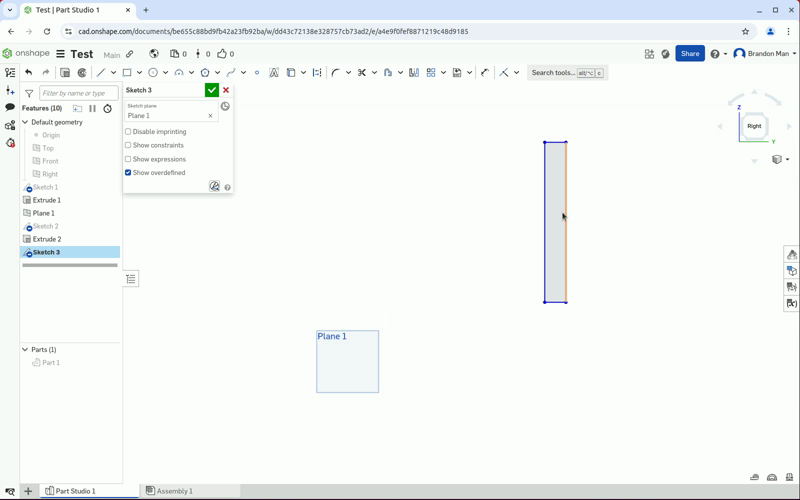
scroll(6)
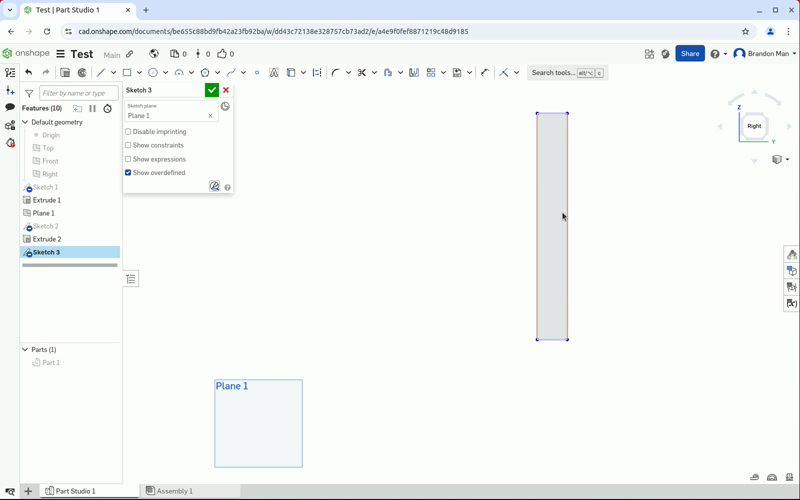
scroll(6)
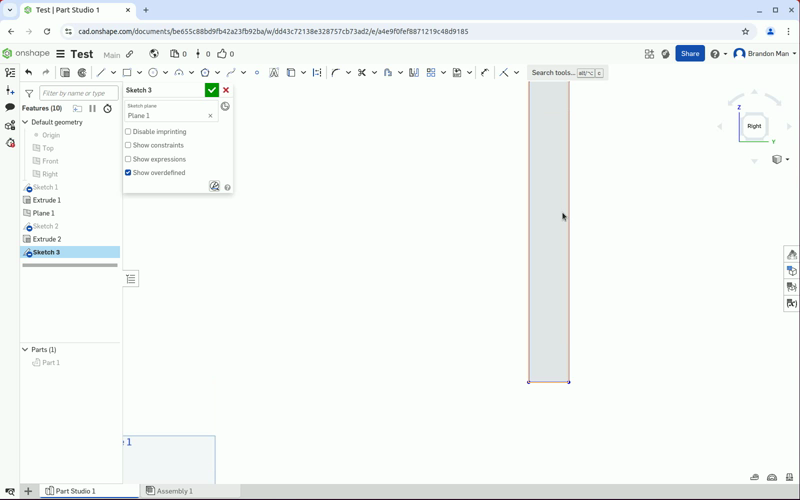
scroll(6)
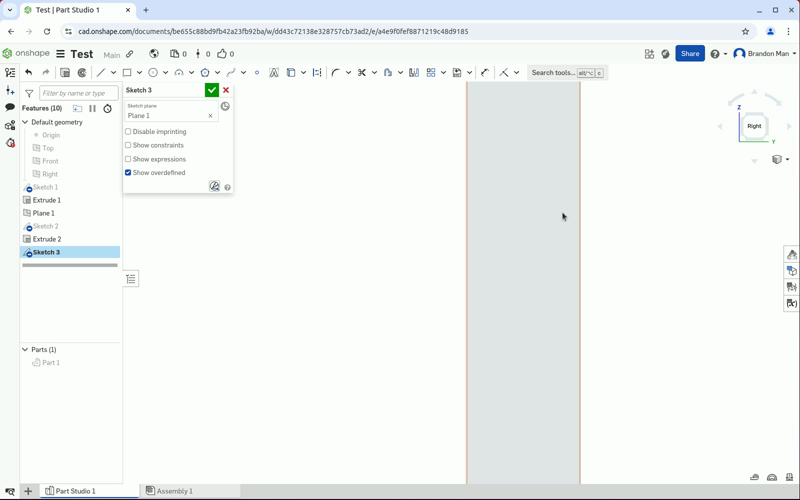
click(562, 212)
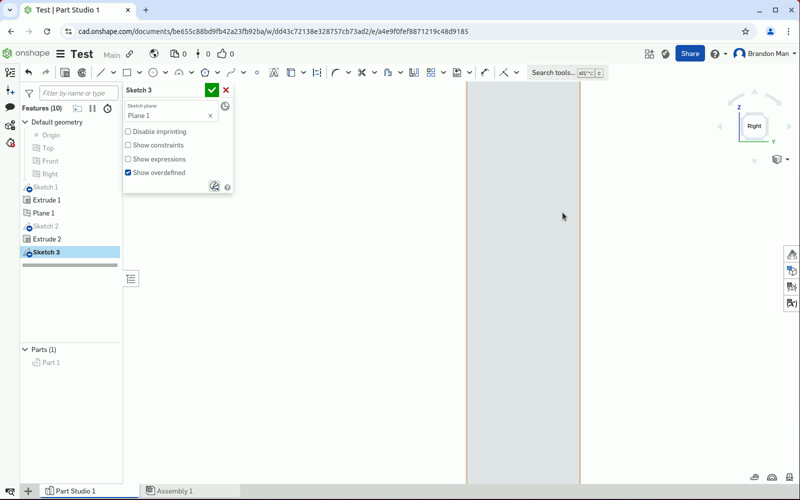
scroll(-6)
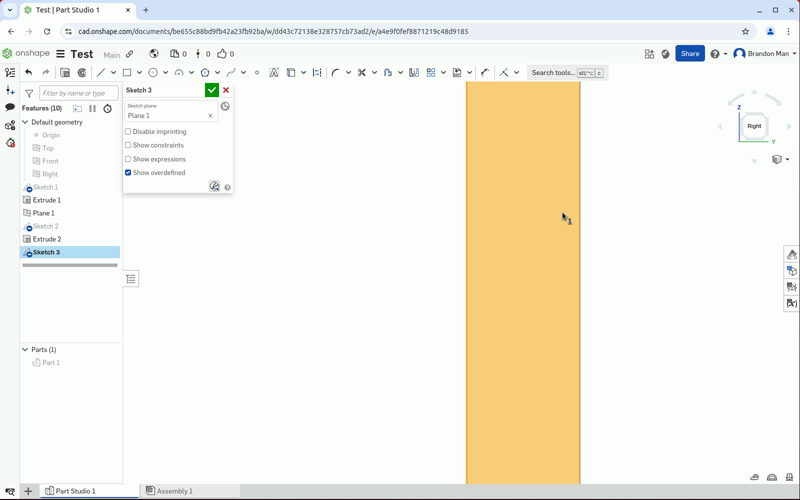
scroll(-6)
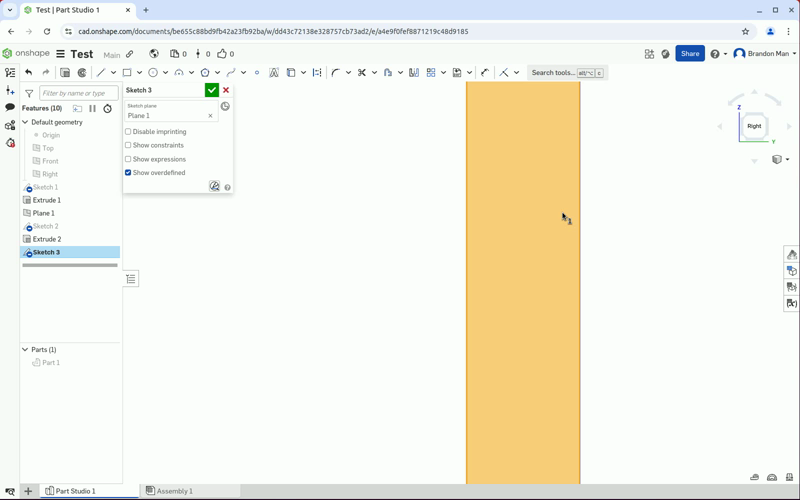
scroll(-6)
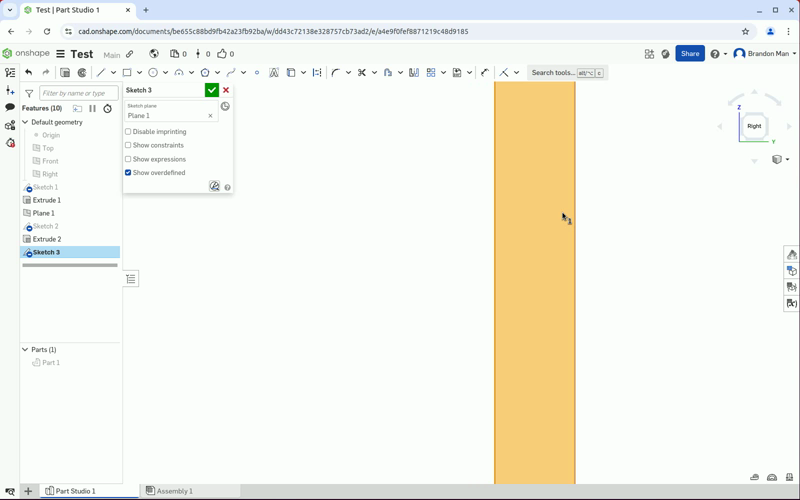
scroll(-6)
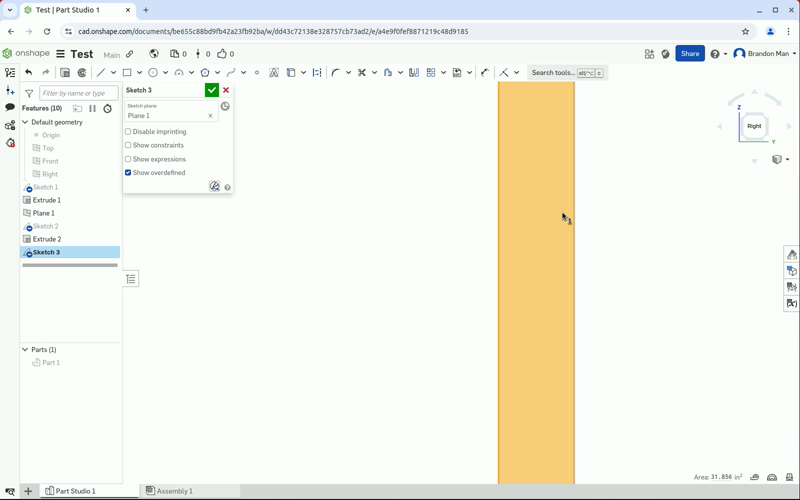
scroll(-6)
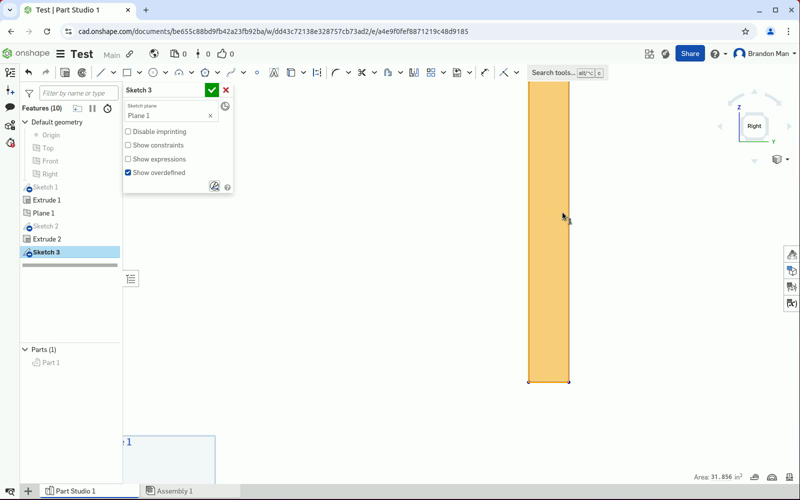
scroll(-6)
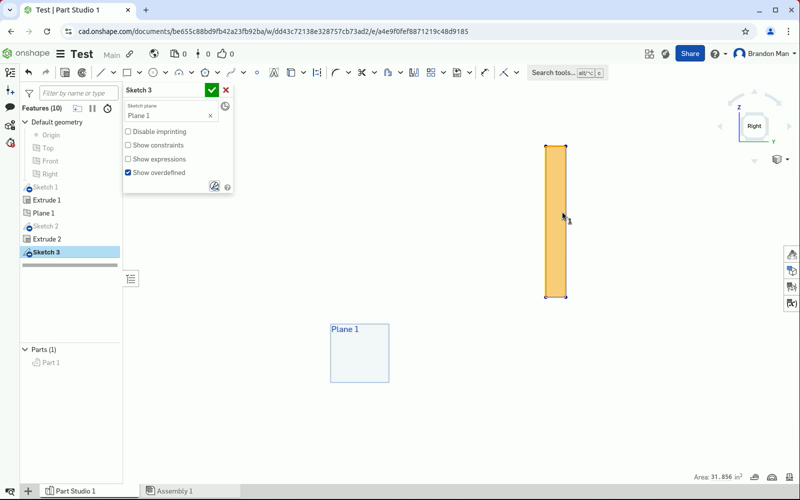
scroll(-6)
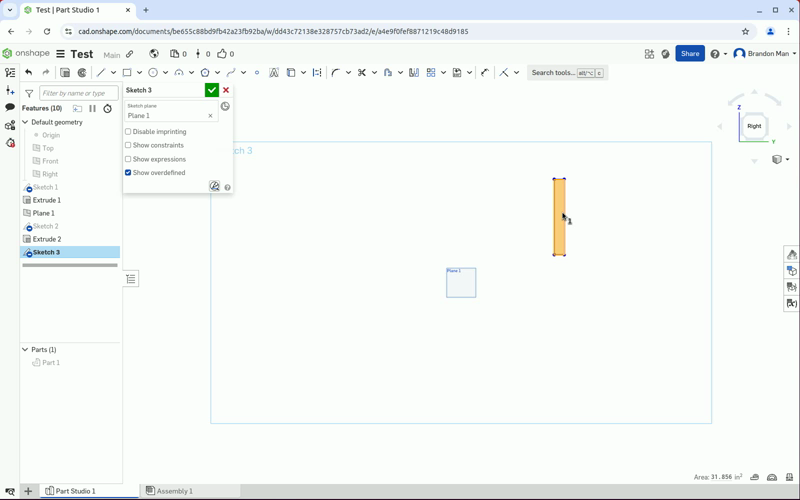
mouse_move(73, 352)
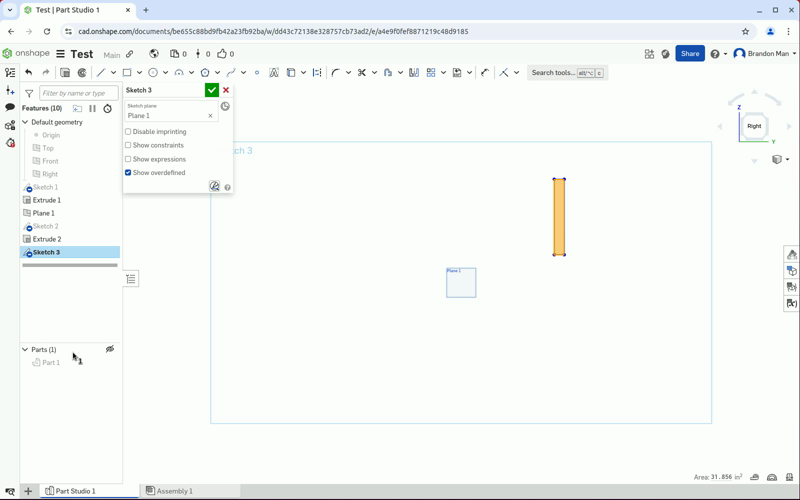
key(shift+y)
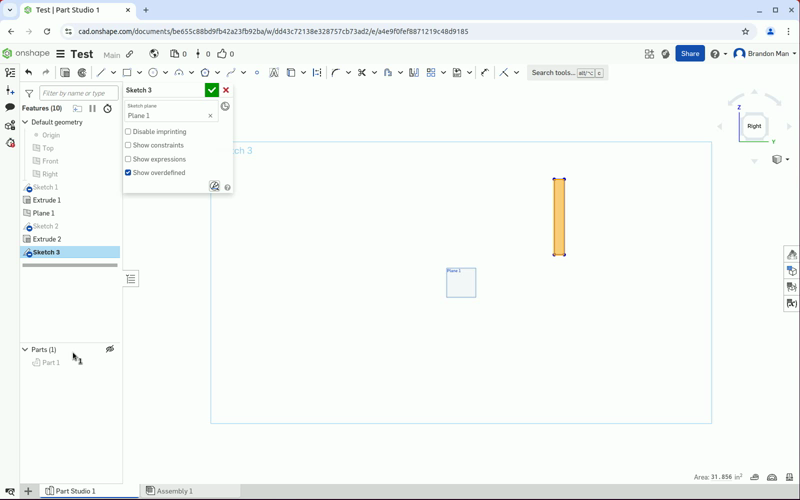
key(shift+e)
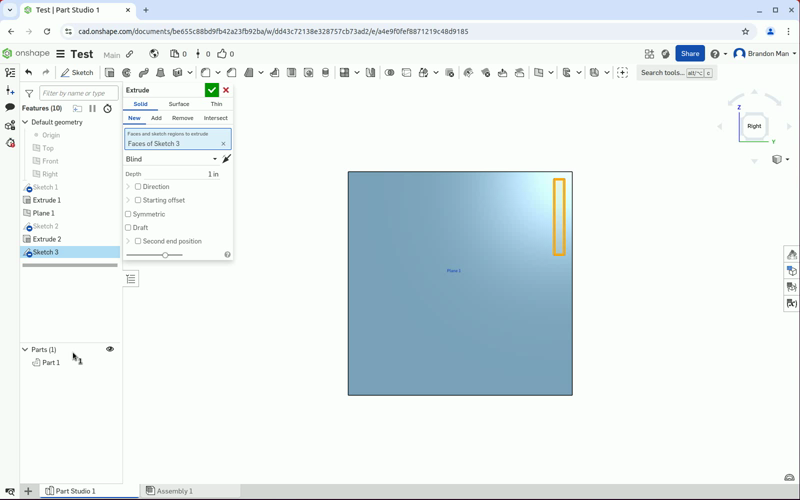
mouse_move(143, 106)
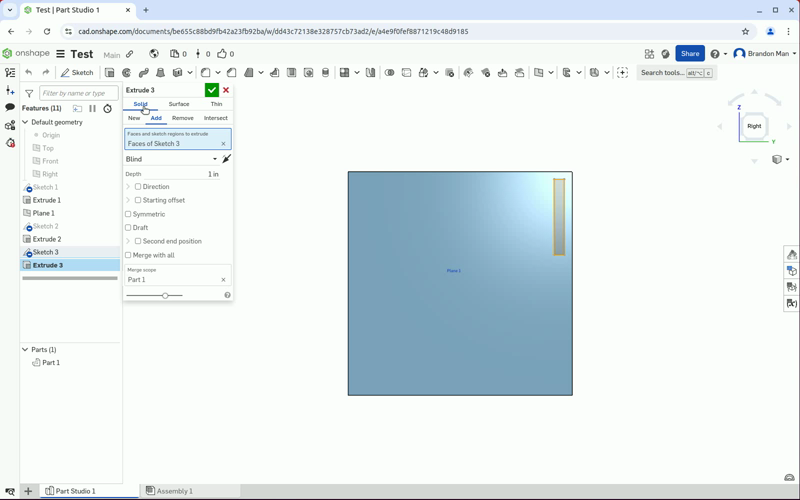
click(143, 106)
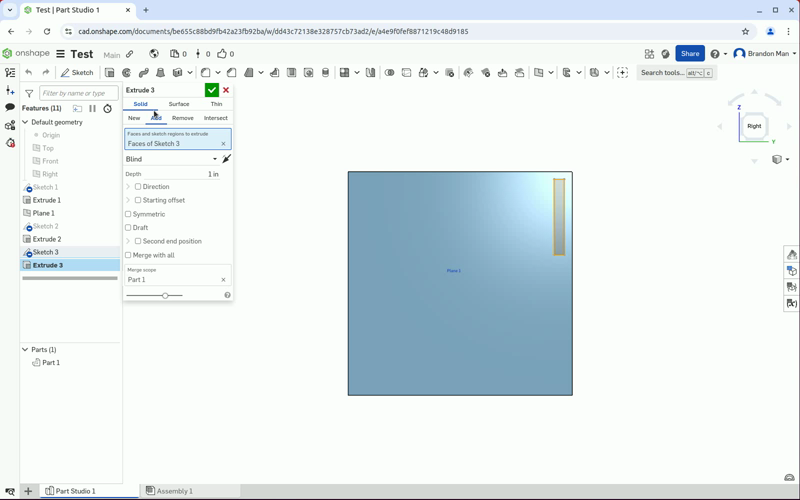
mouse_move(186, 120)
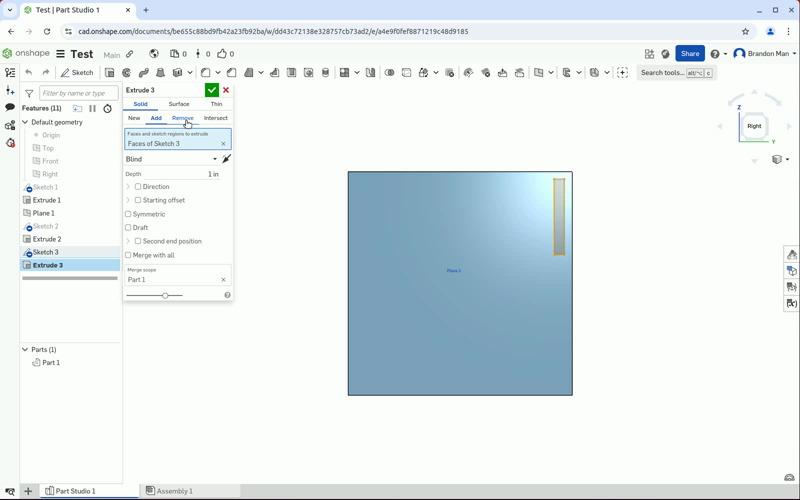
click(186, 120)
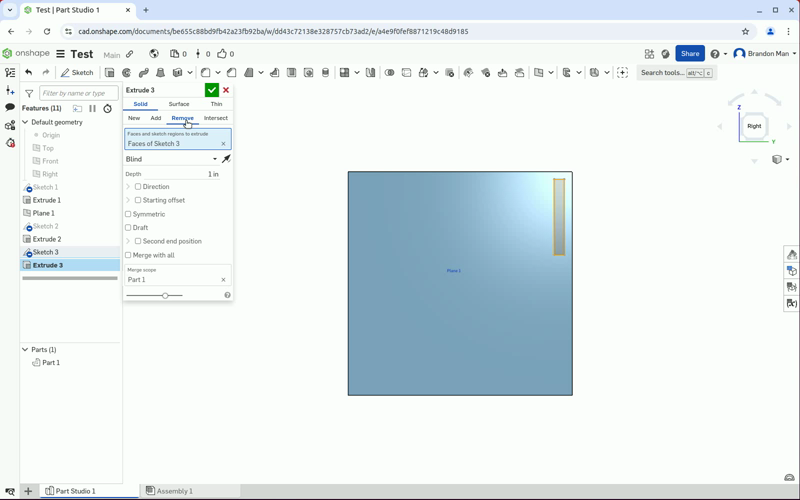
key(tab, 4)
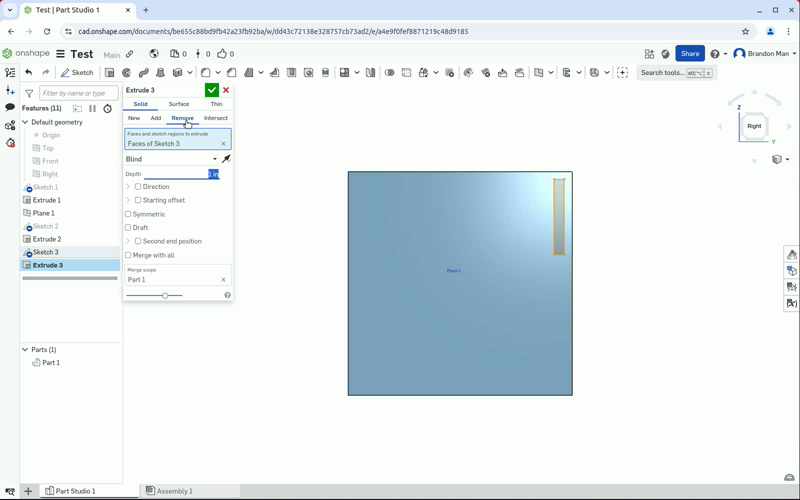
text(7.703)
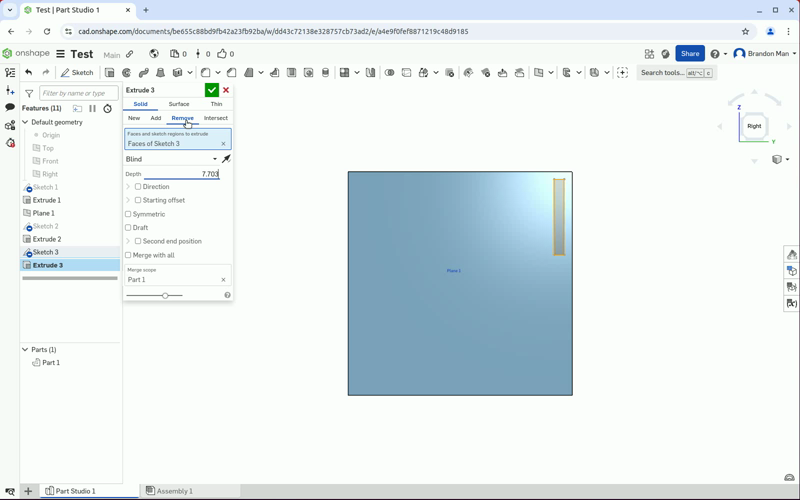
key(tab, 6)
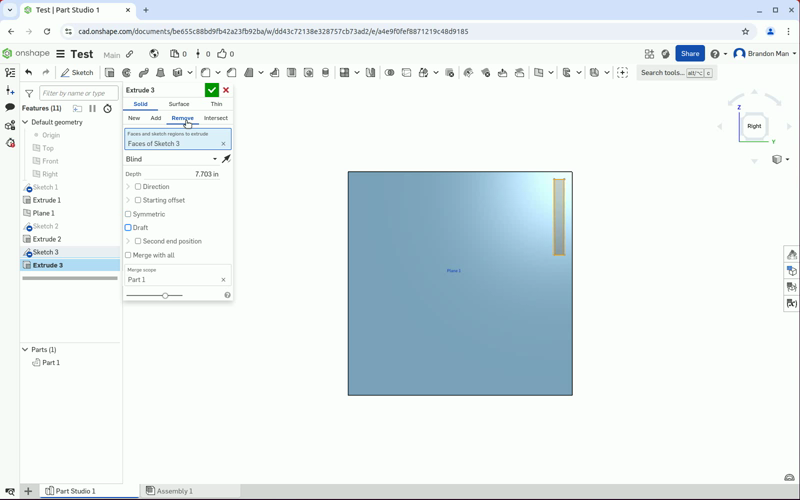
key(space)
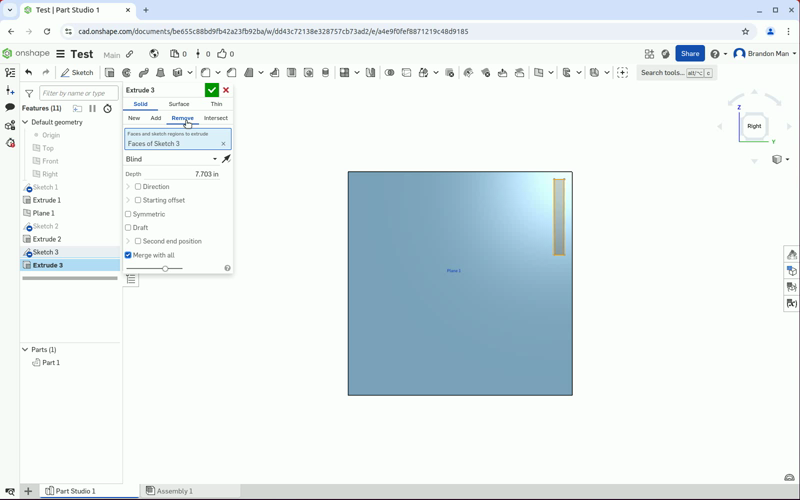
key(enter)
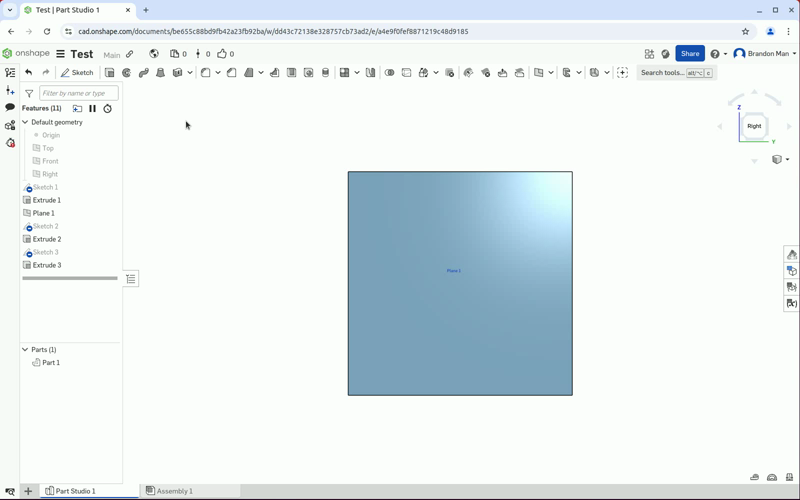
key(shift+h)
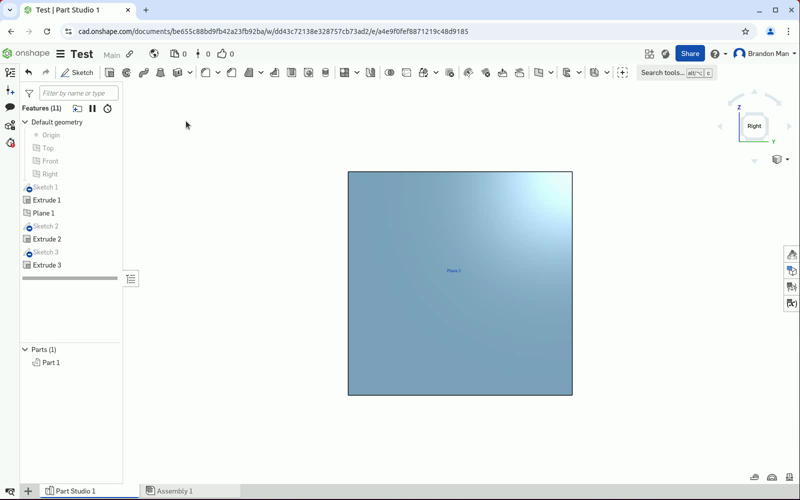
key(shift+h)
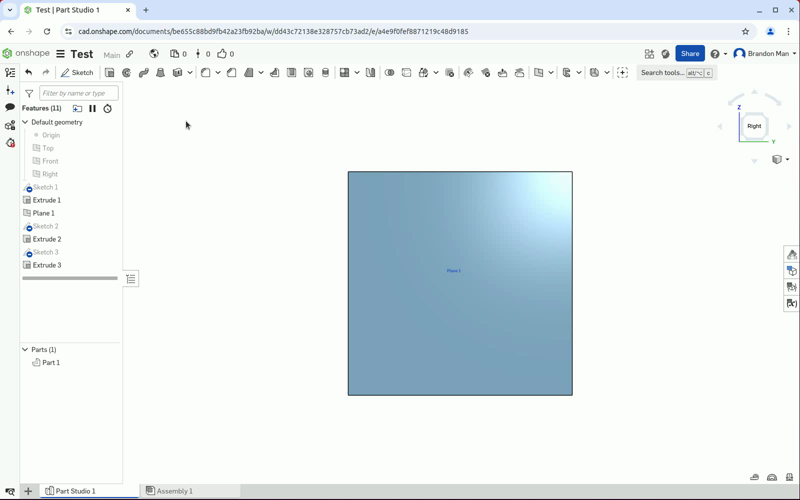
mouse_move(73, 189)
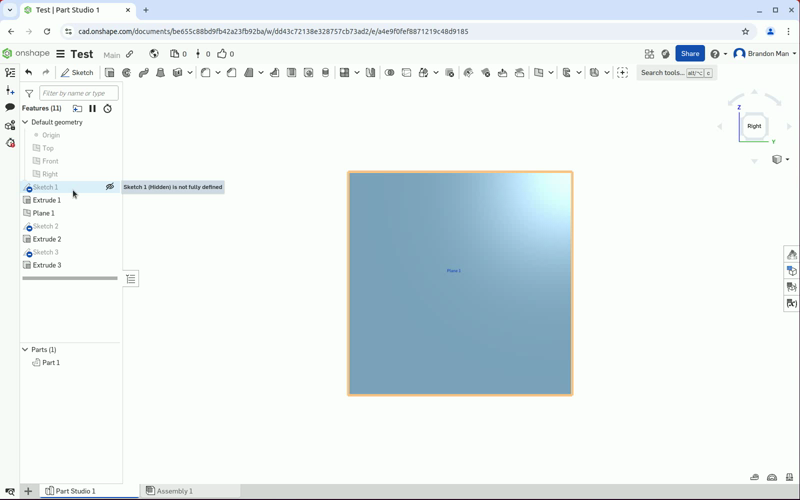
click(73, 189)
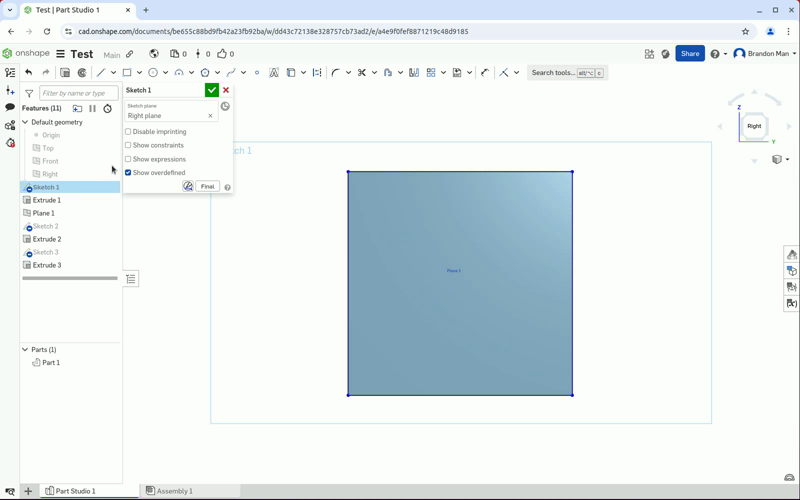
mouse_move(229, 92)
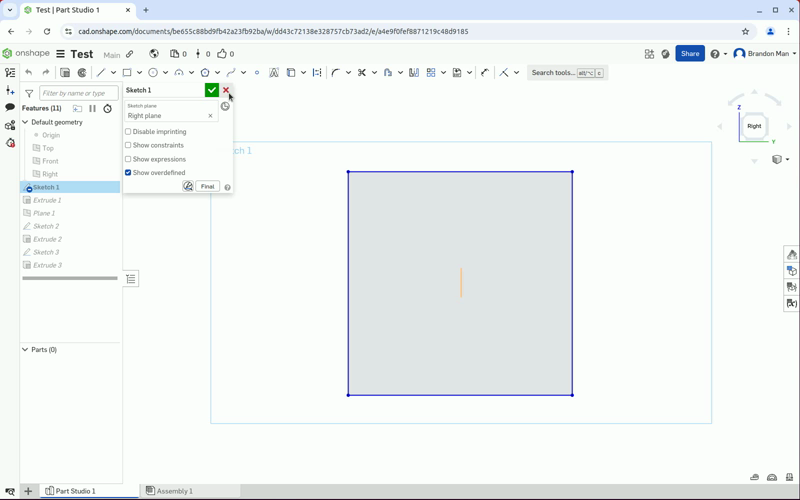
click(229, 92)
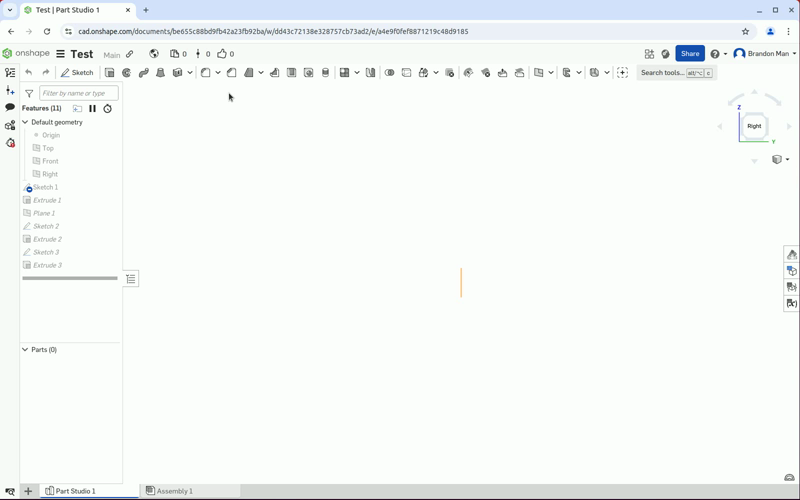
key(shift+s)
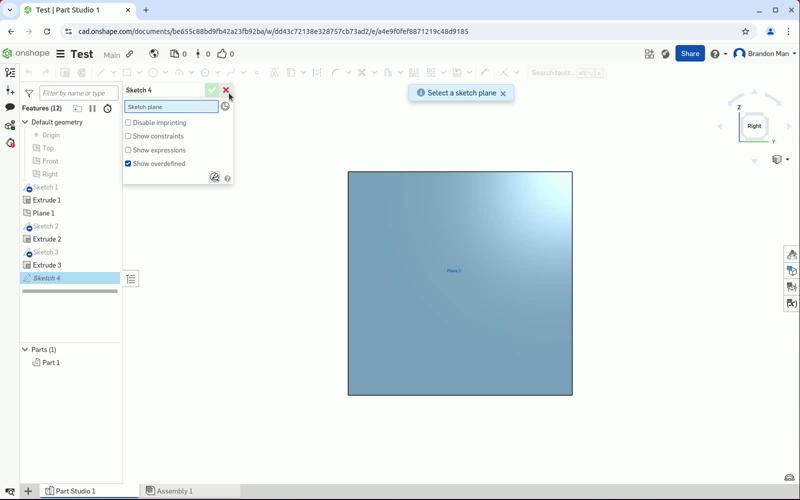
mouse_move(73, 215)
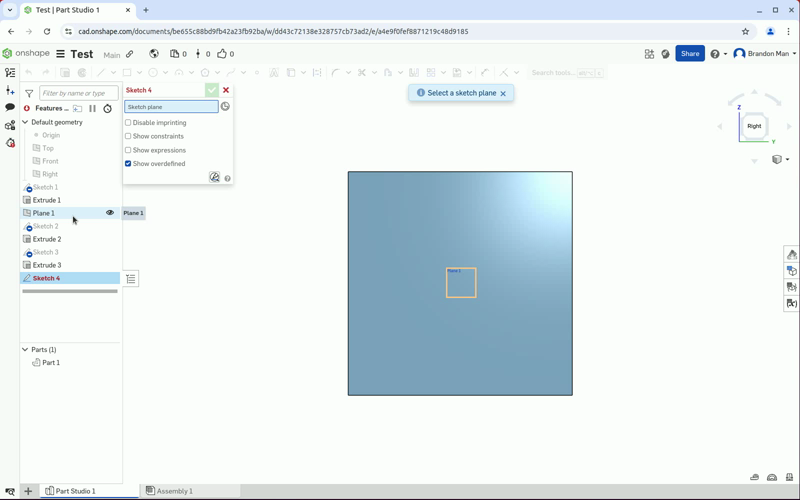
click(73, 215)
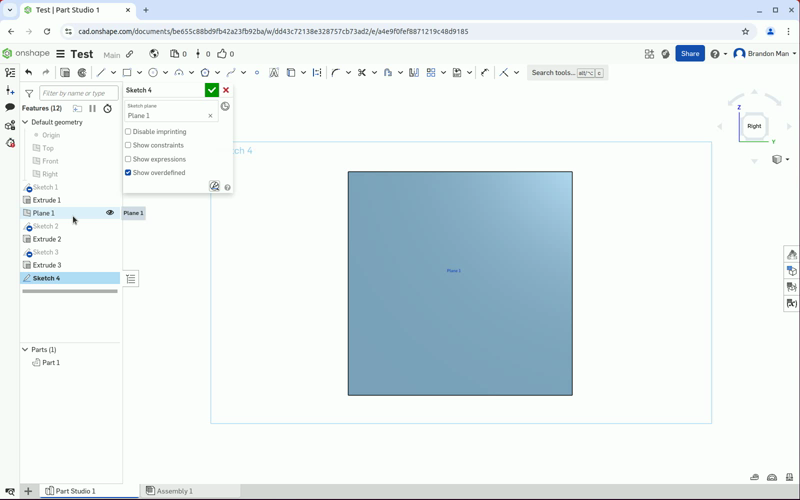
mouse_move(73, 352)
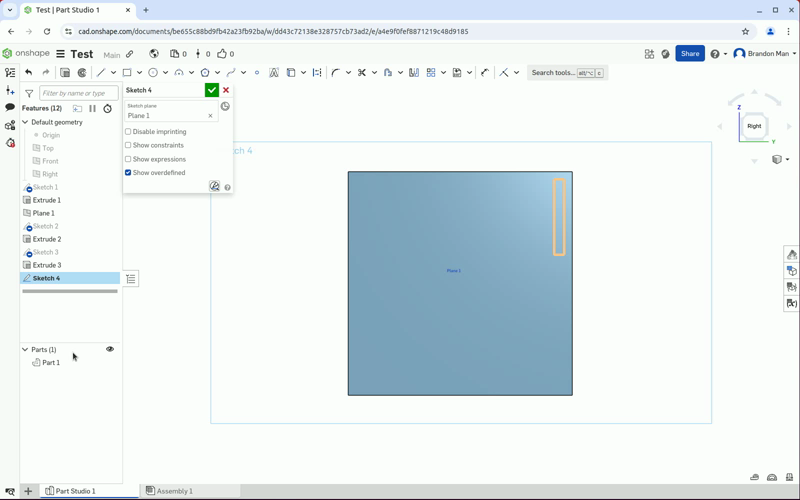
key(y)
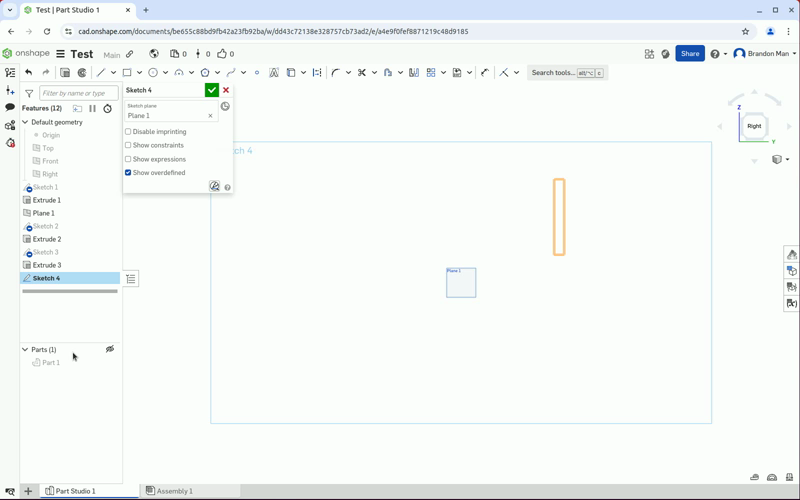
key(l)
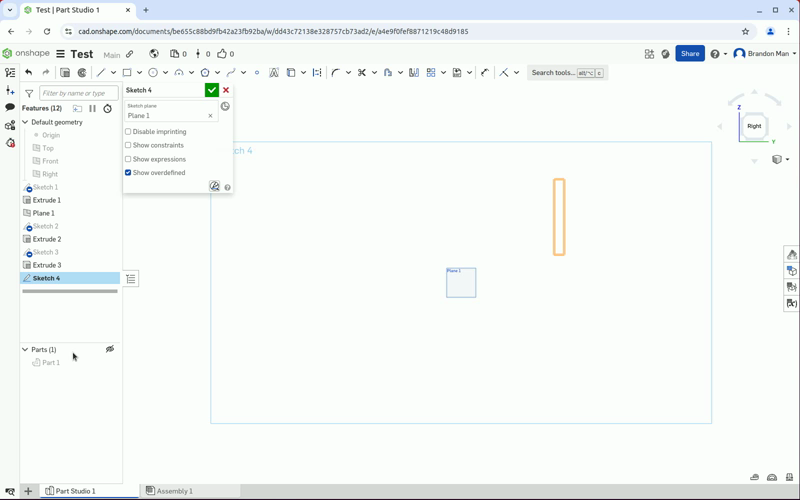
key_down(shift)
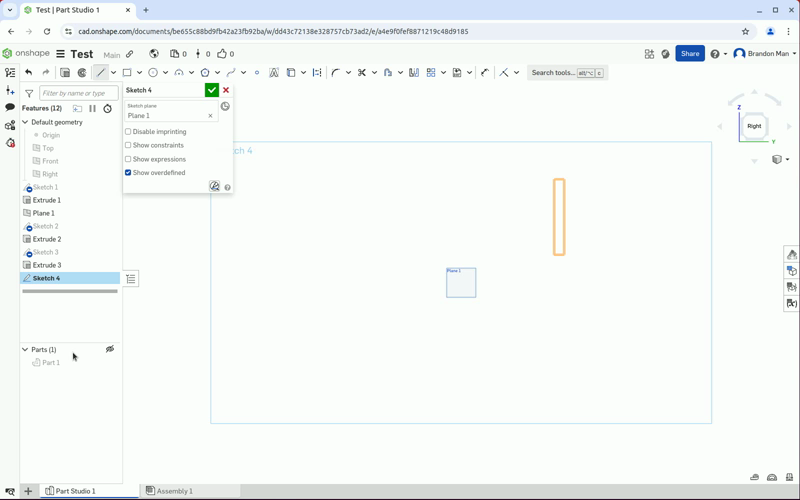
mouse_move(357, 386)
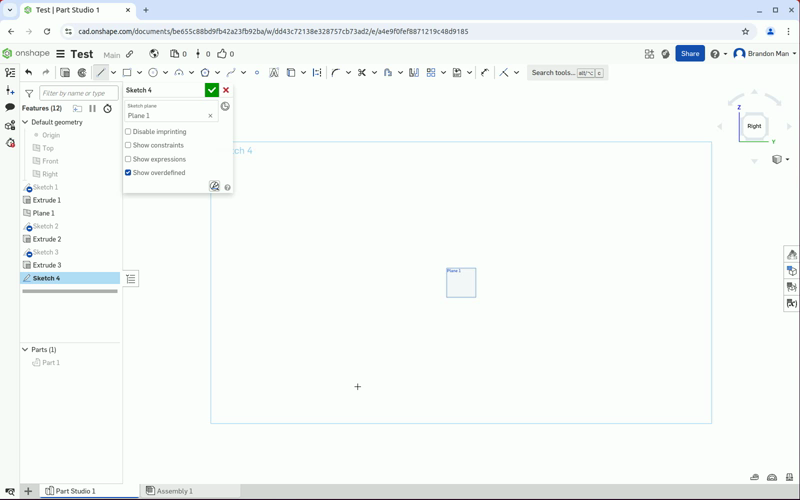
click(357, 386)
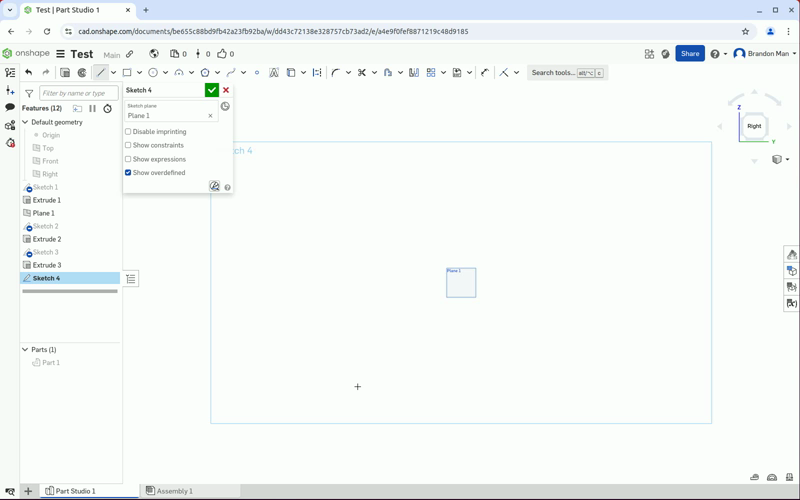
key_up(shift)
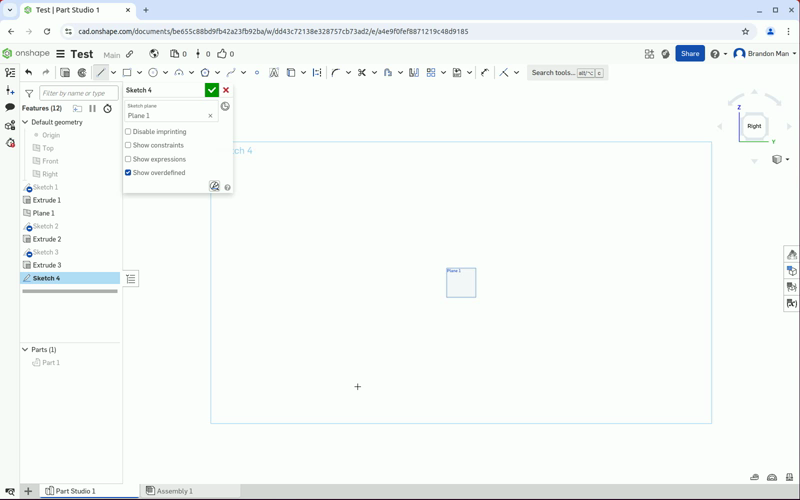
key_down(shift)
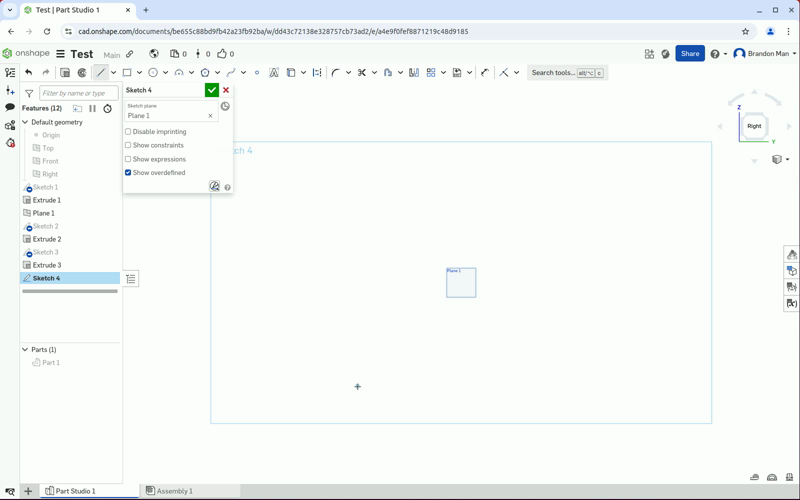
mouse_move(387, 386)
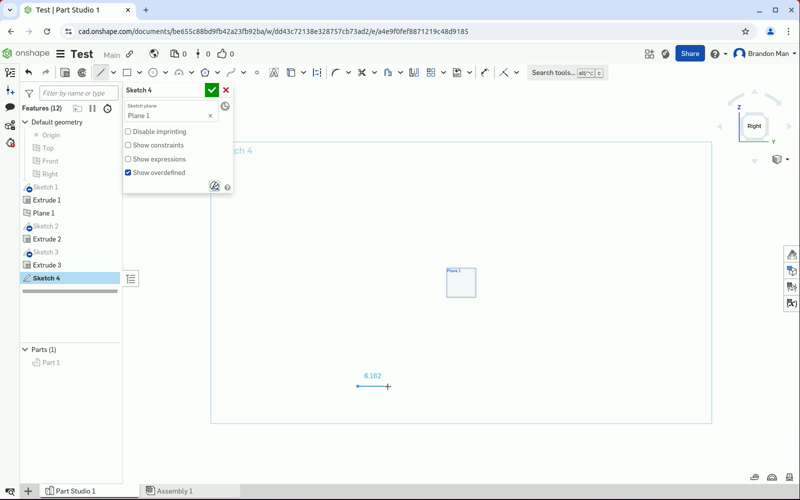
mouse_move(367, 386)
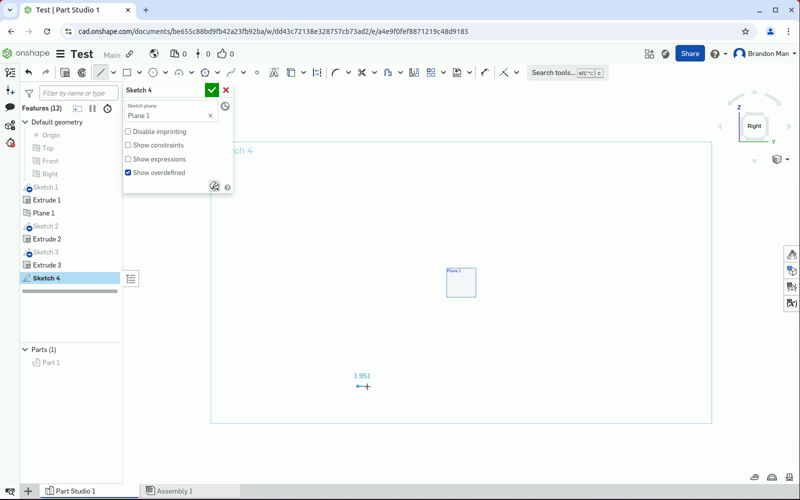
click(367, 386)
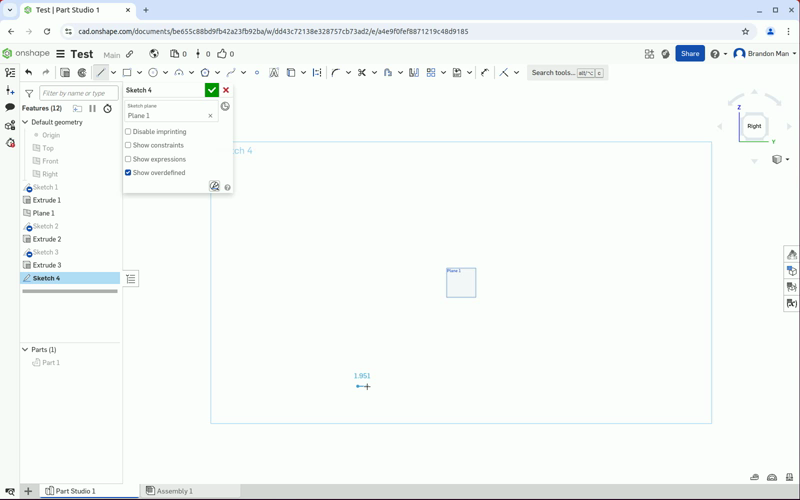
key_up(shift)
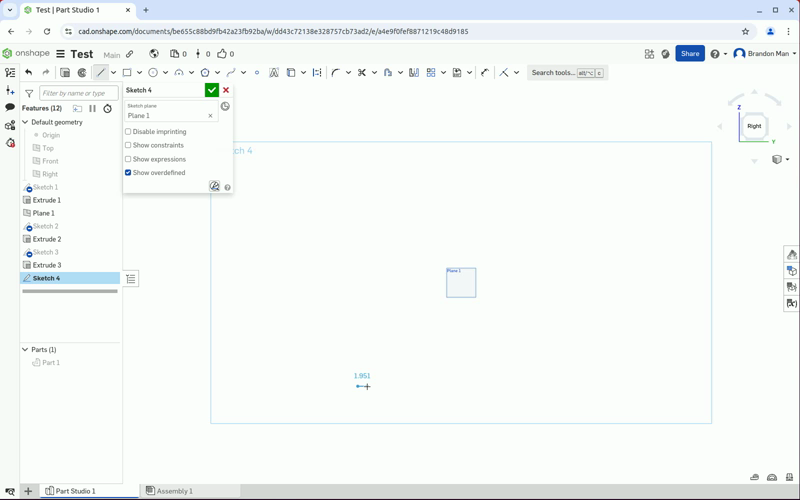
key_down(shift)
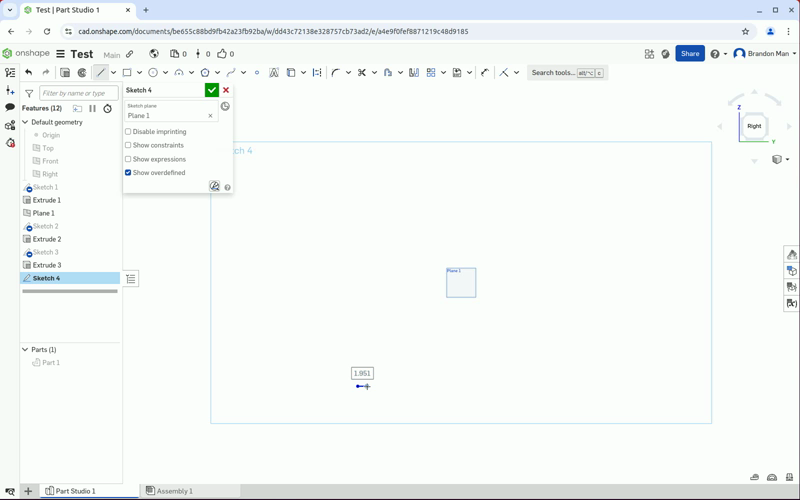
mouse_move(367, 310)
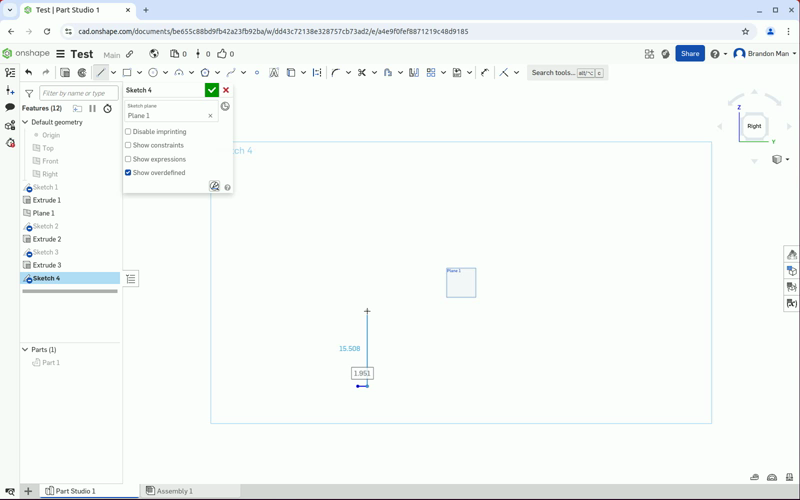
click(367, 310)
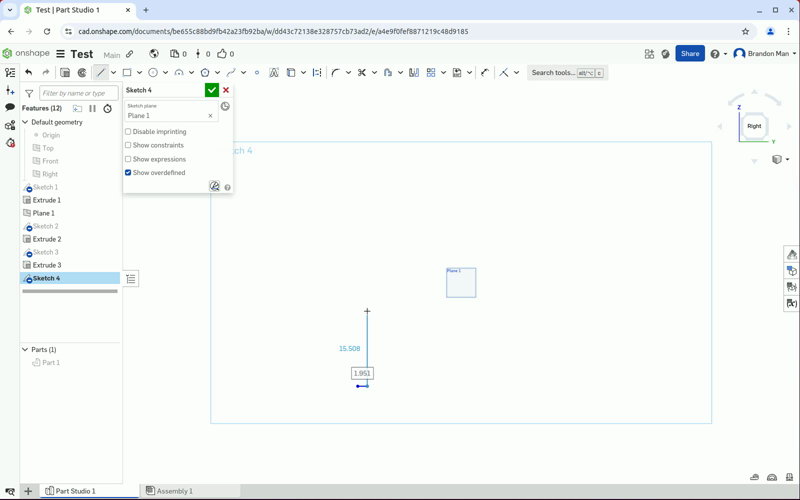
key_up(shift)
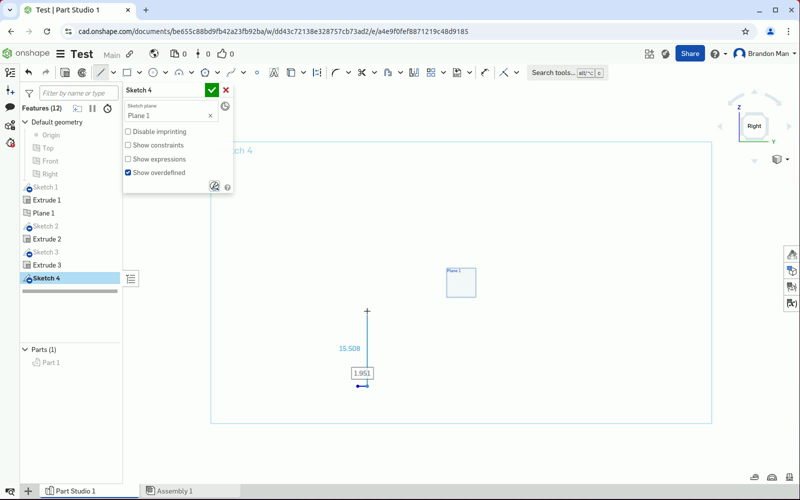
key_down(shift)
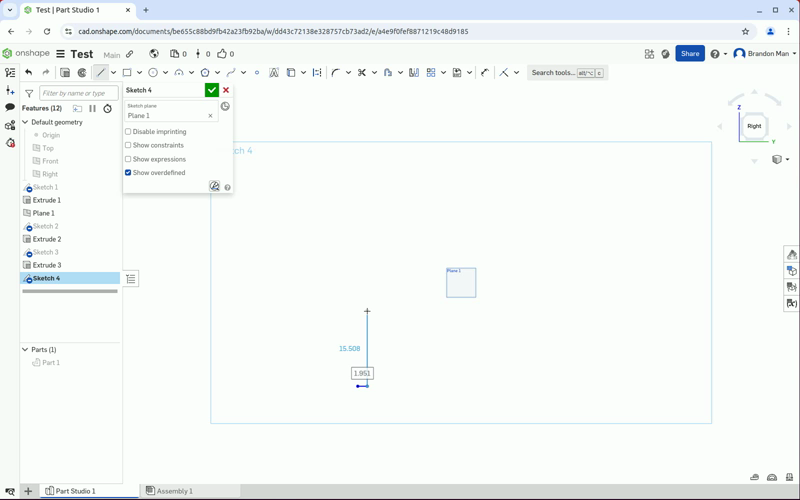
mouse_move(397, 310)
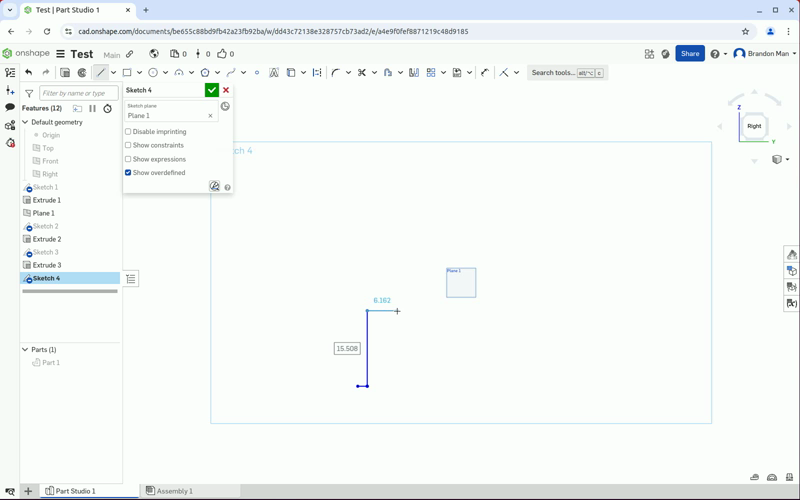
mouse_move(357, 310)
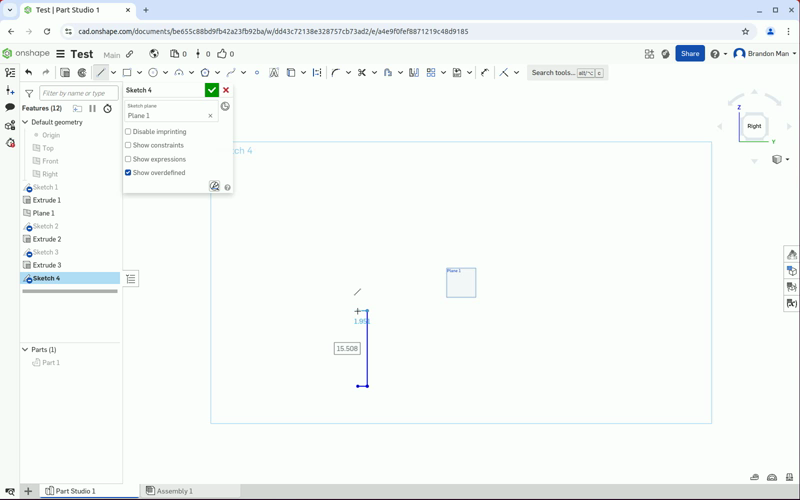
click(357, 310)
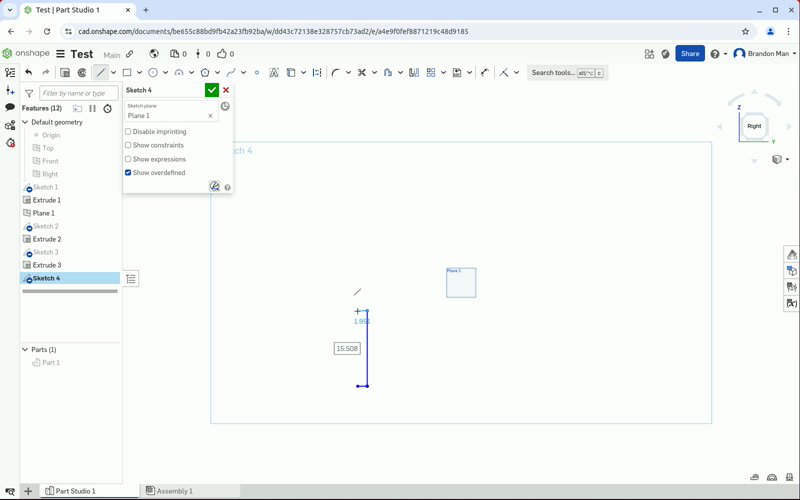
key_up(shift)
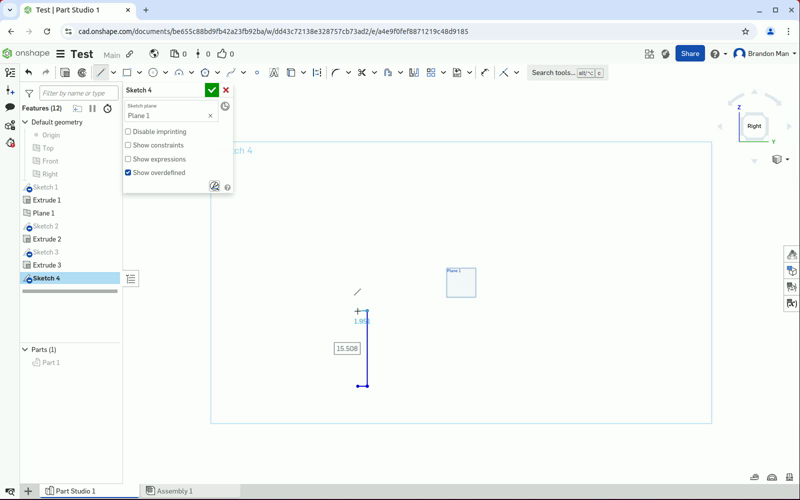
key_down(shift)
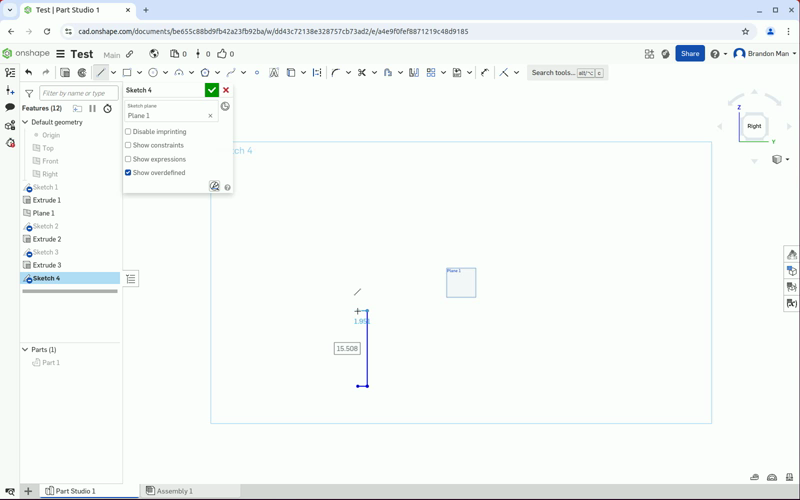
mouse_move(357, 386)
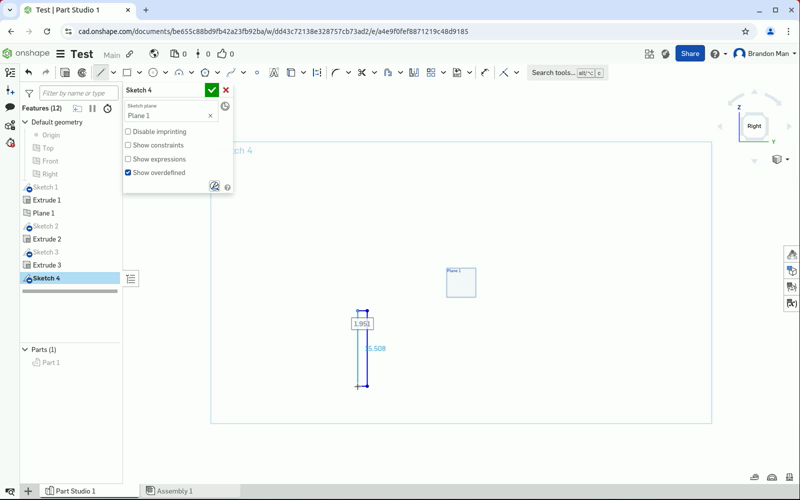
key_up(shift)
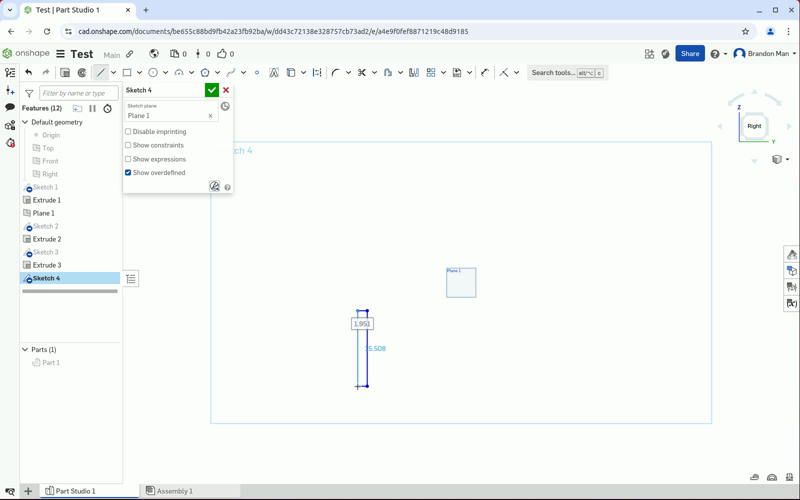
click(357, 386)
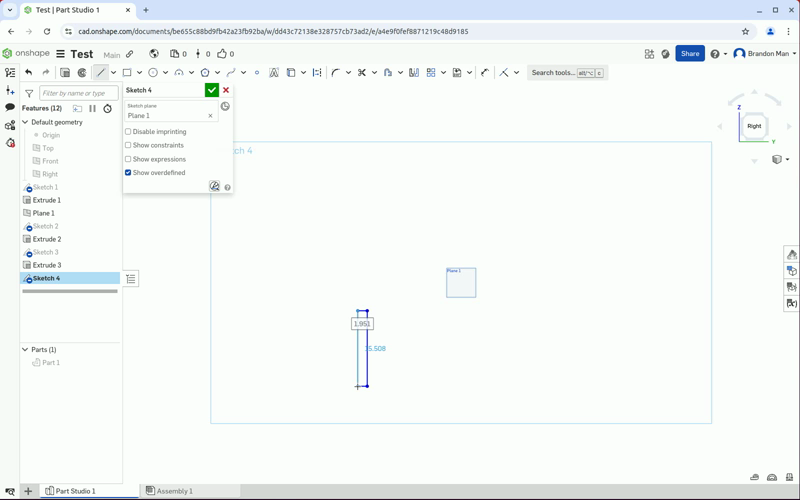
key(esc)
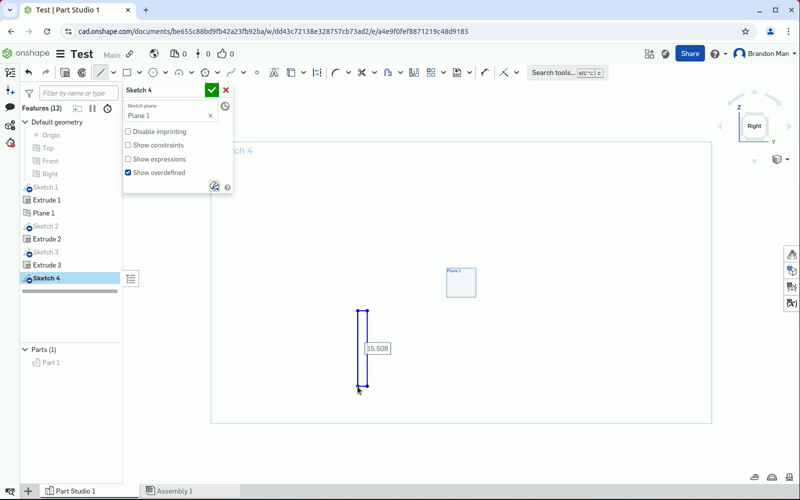
mouse_move(362, 336)
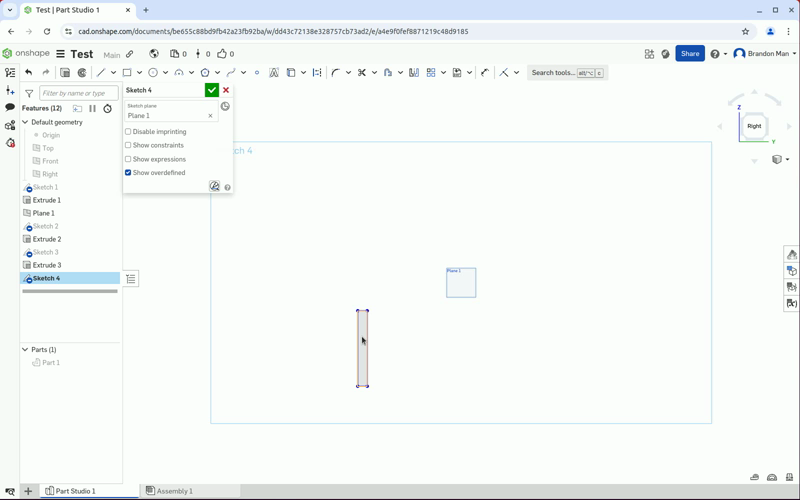
scroll(6)
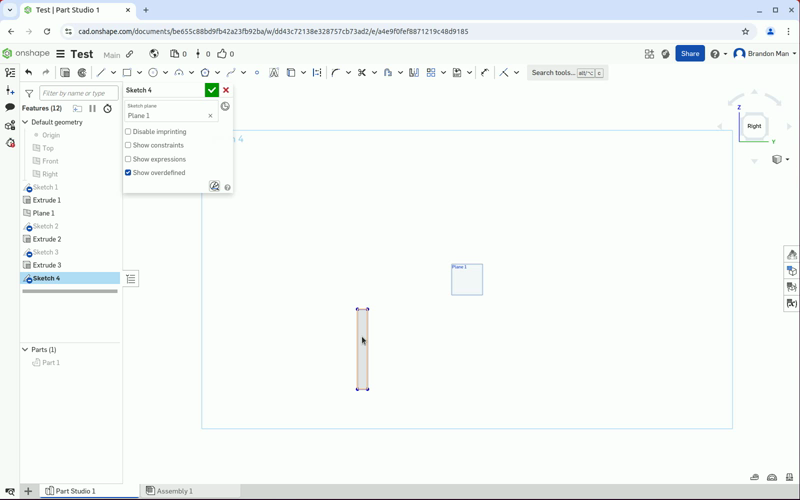
scroll(6)
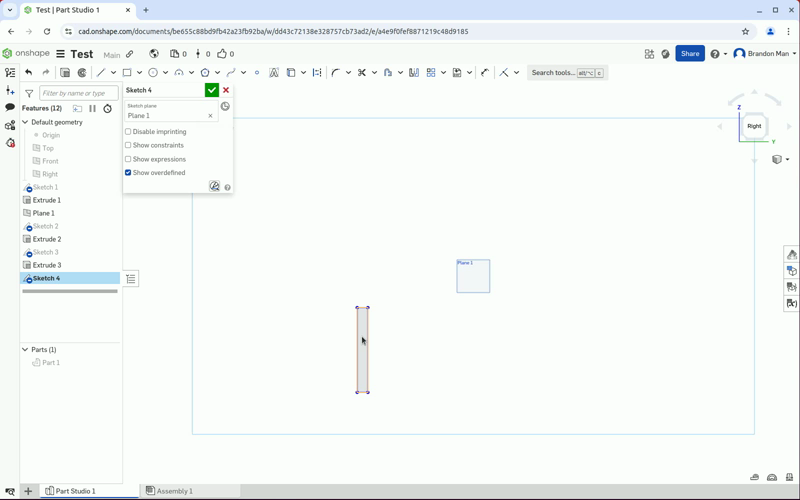
scroll(6)
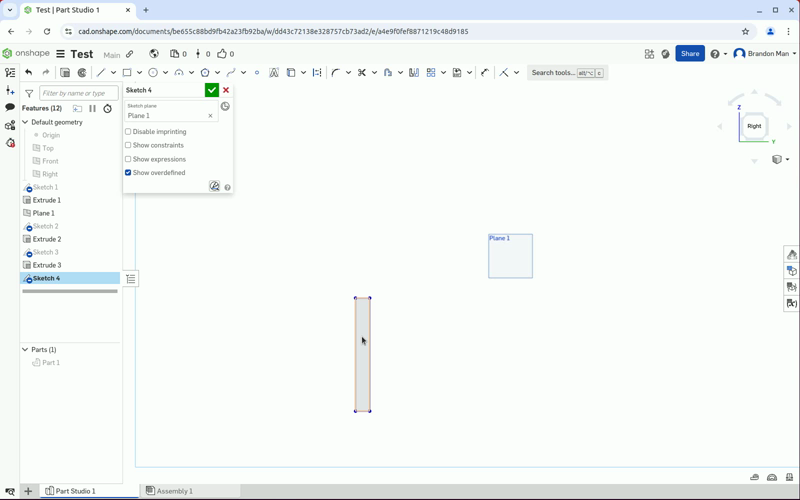
scroll(6)
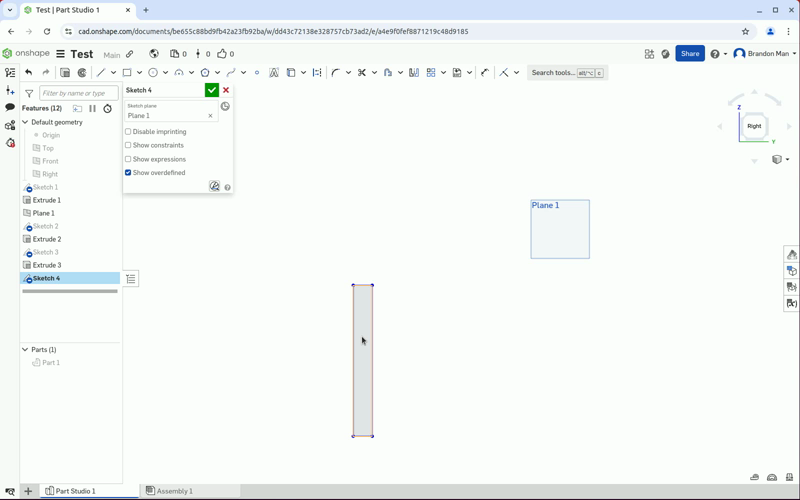
scroll(6)
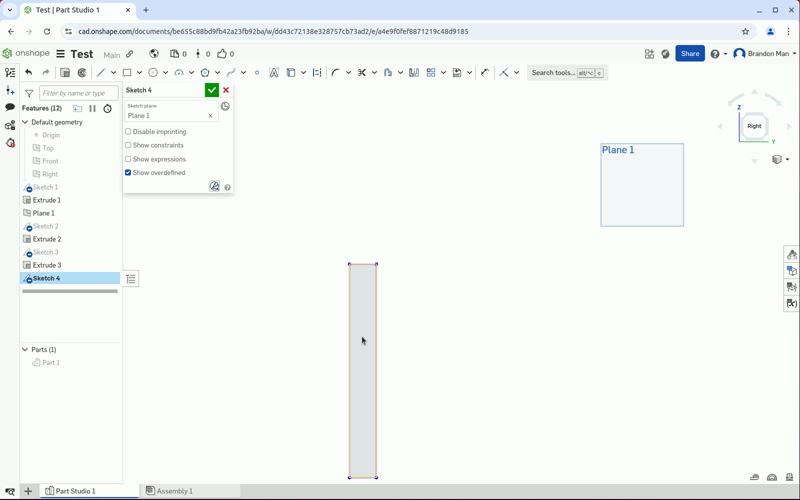
scroll(6)
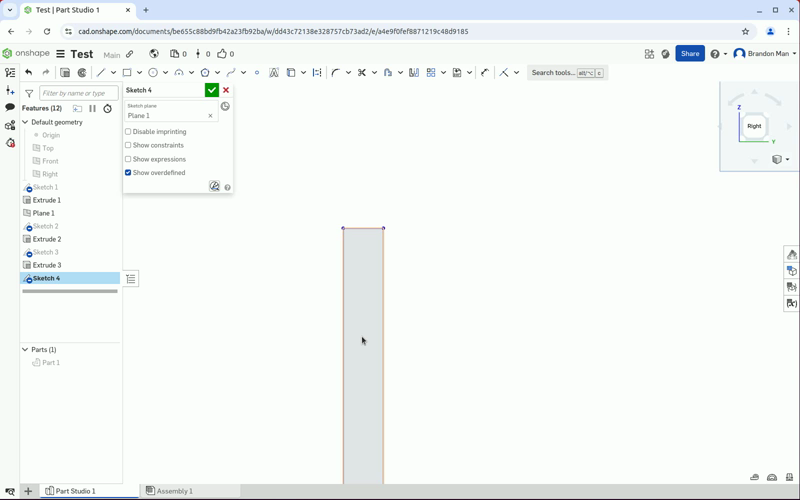
scroll(6)
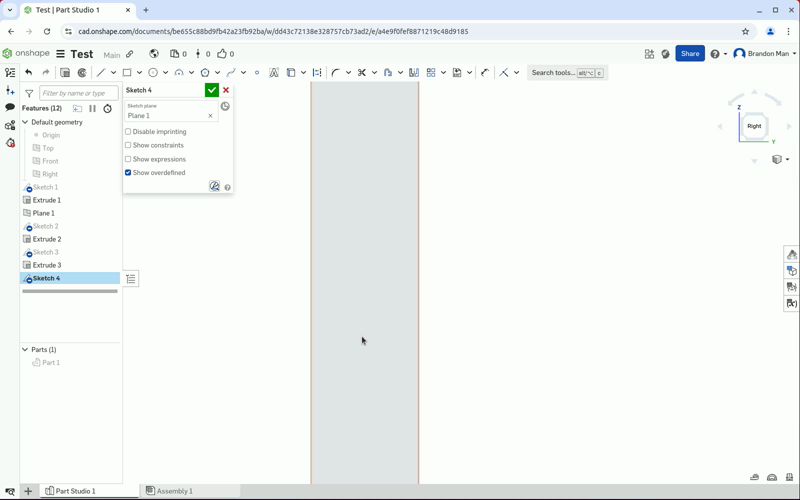
click(362, 336)
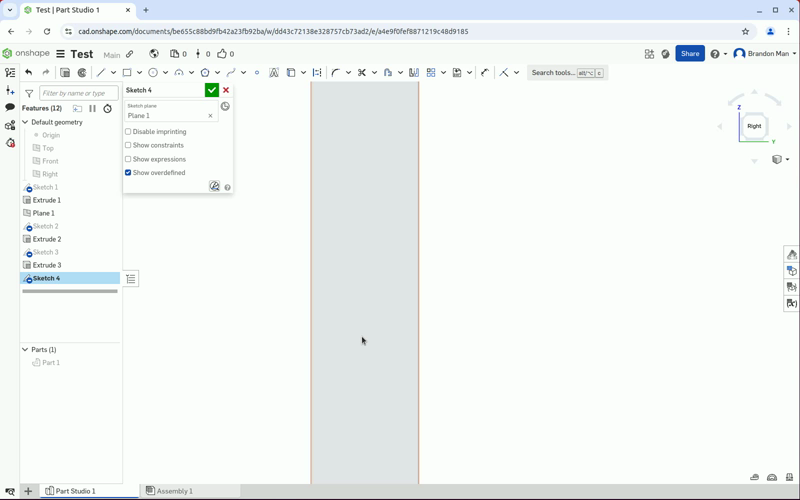
scroll(-6)
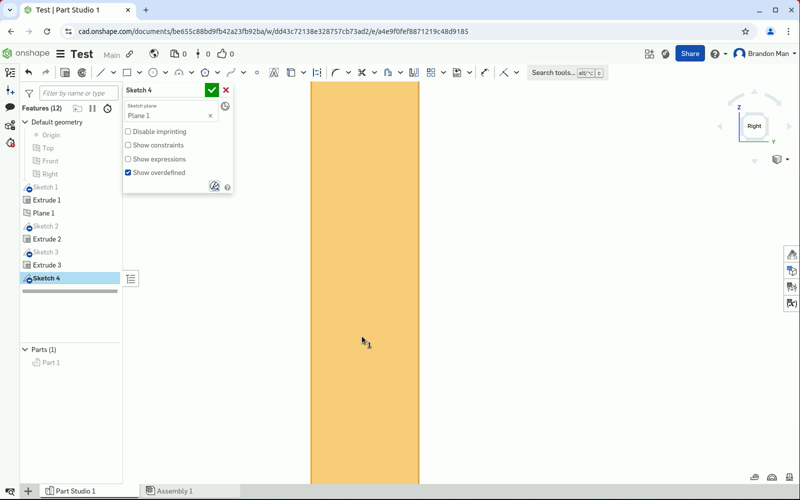
scroll(-6)
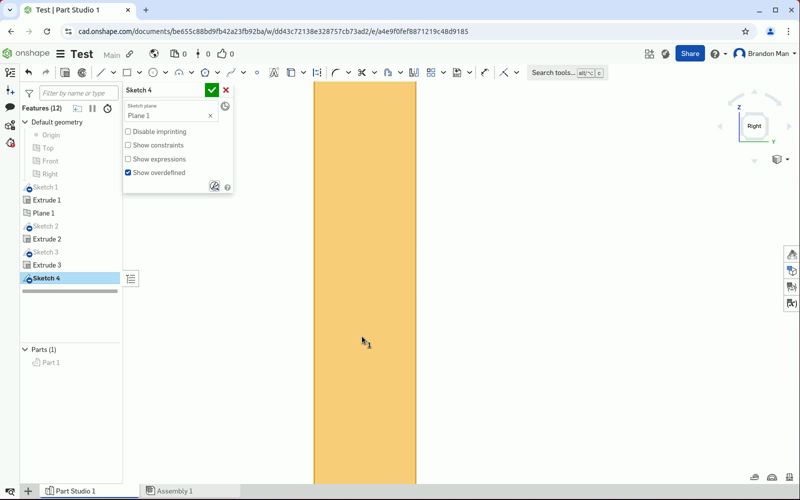
scroll(-6)
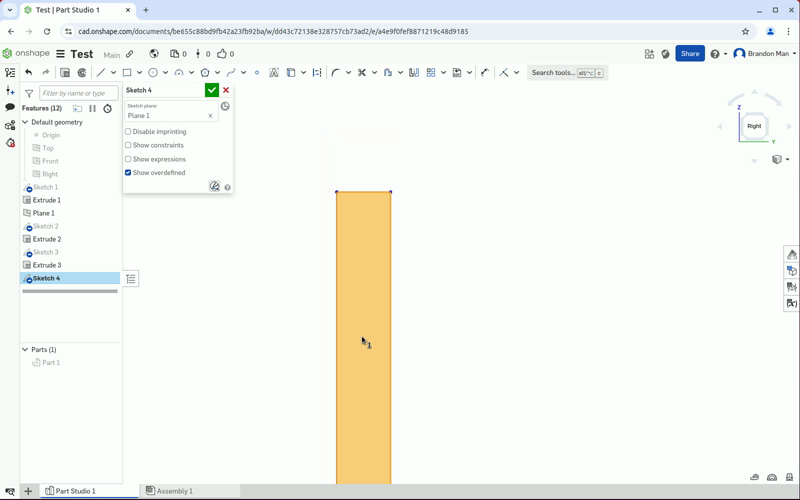
scroll(-6)
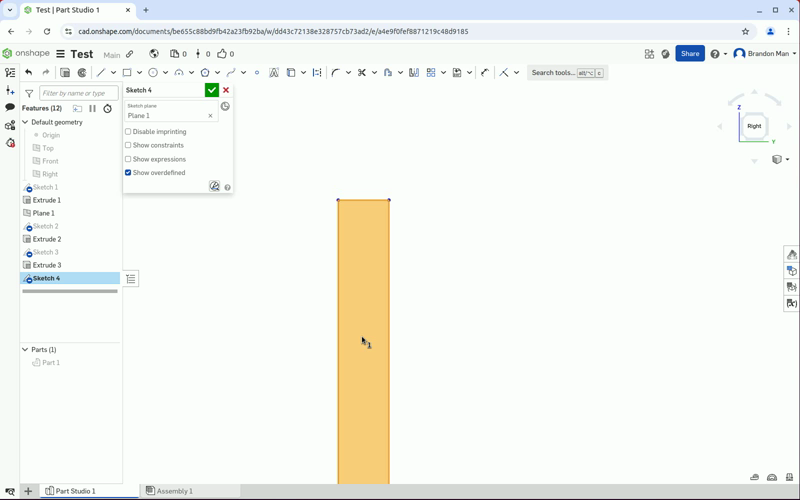
scroll(-6)
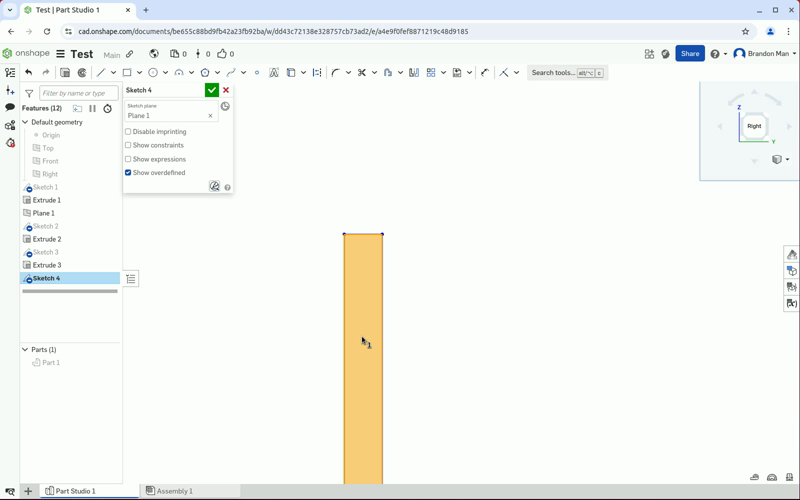
scroll(-6)
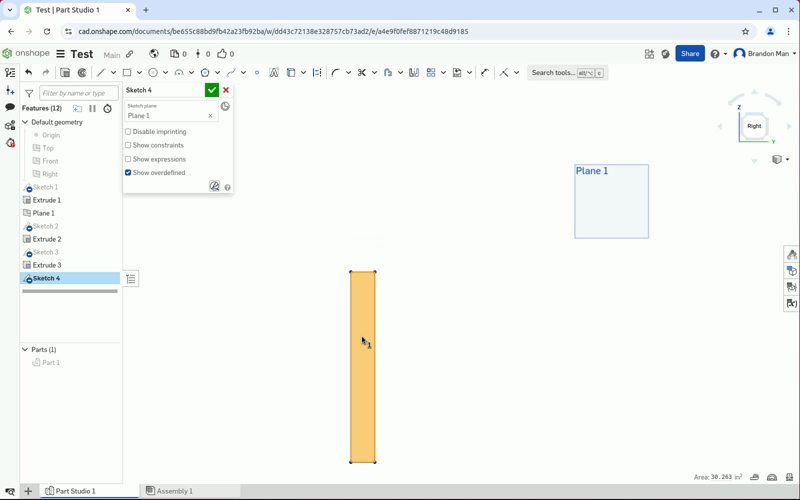
scroll(-6)
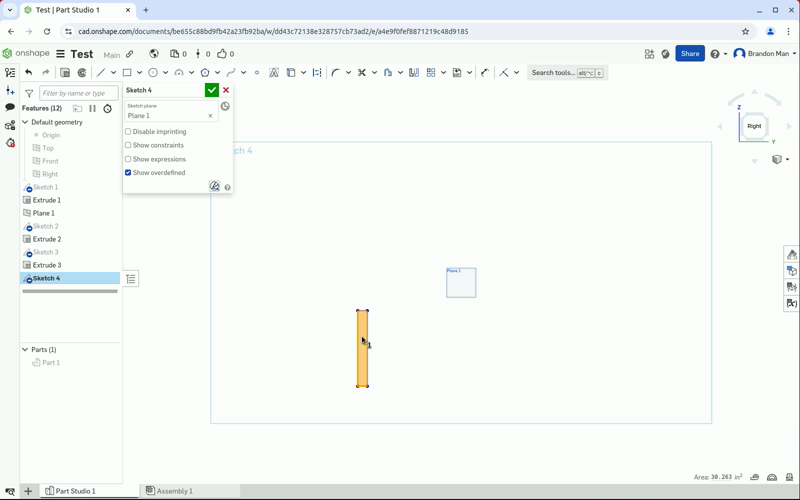
mouse_move(73, 352)
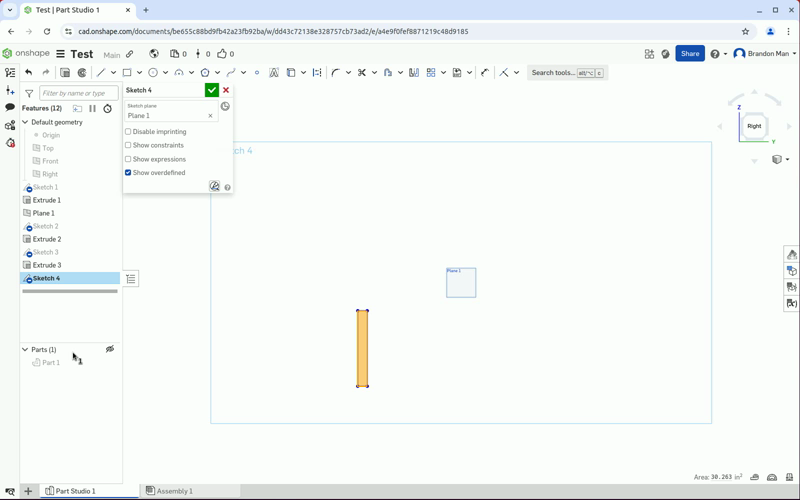
key(shift+y)
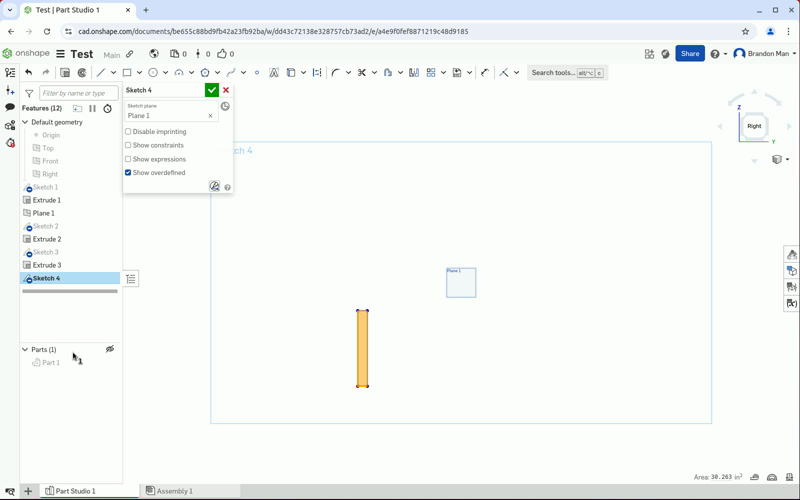
key(shift+e)
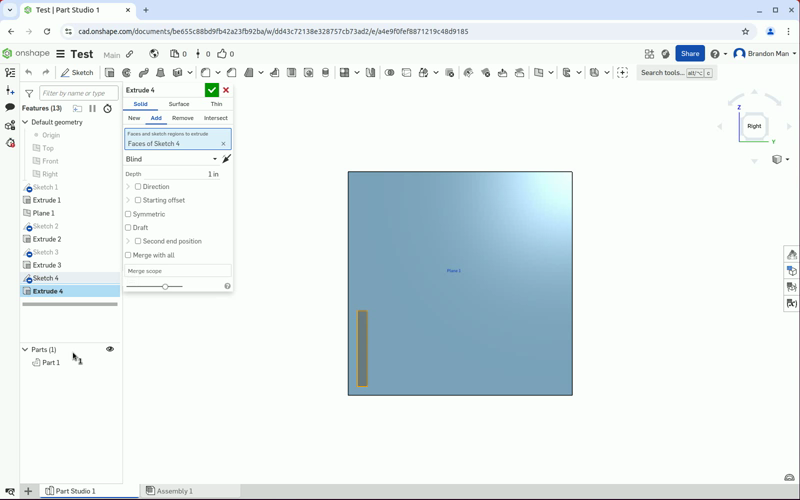
mouse_move(143, 106)
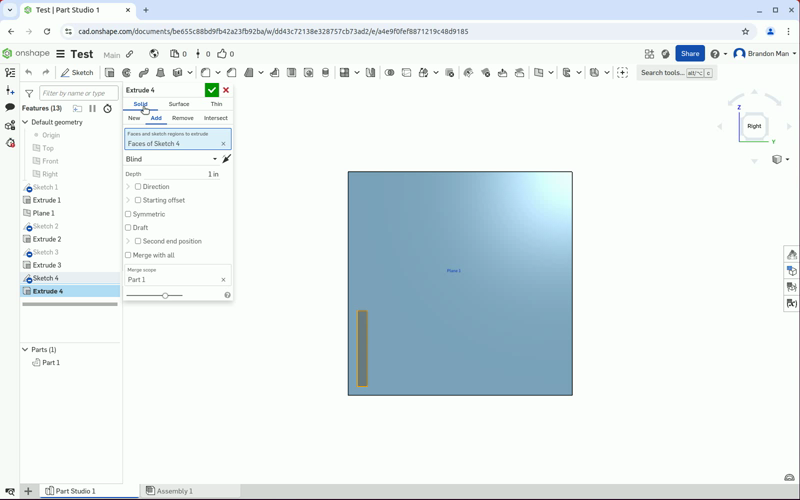
click(143, 106)
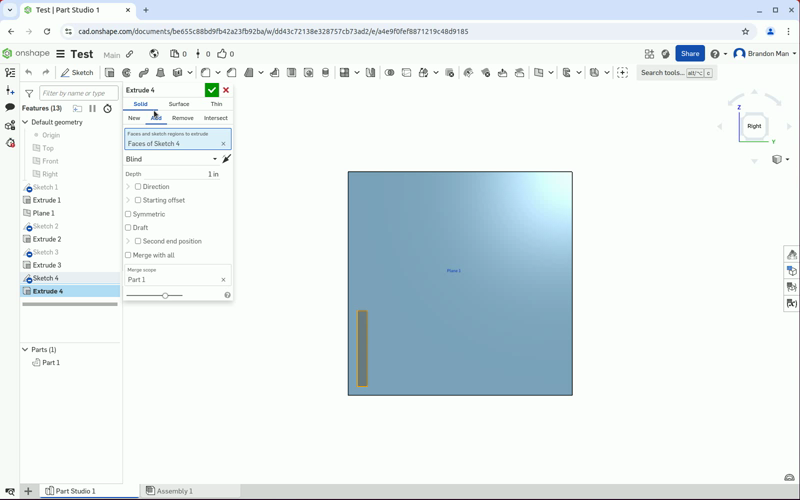
mouse_move(186, 120)
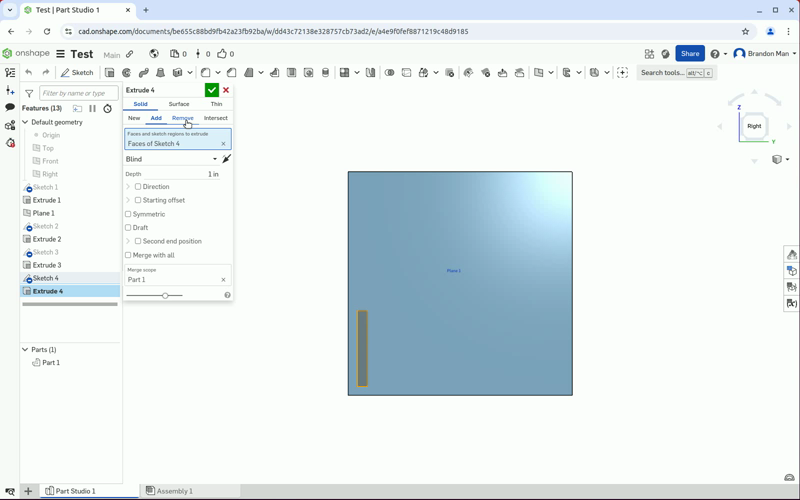
click(186, 120)
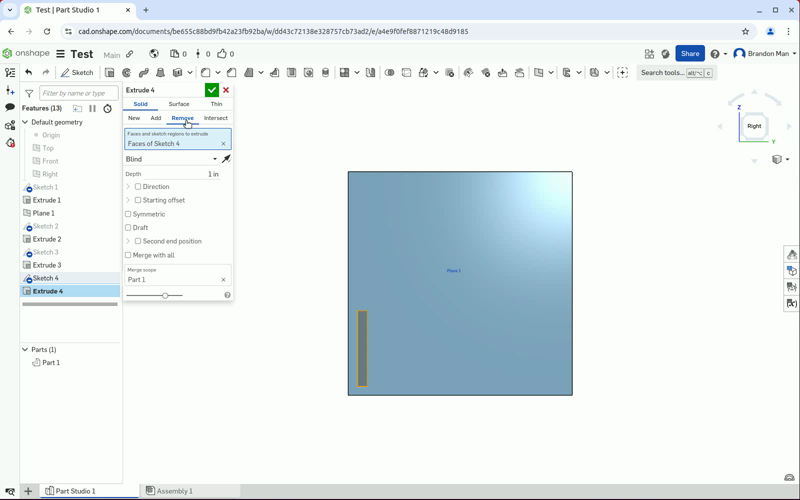
key(tab, 4)
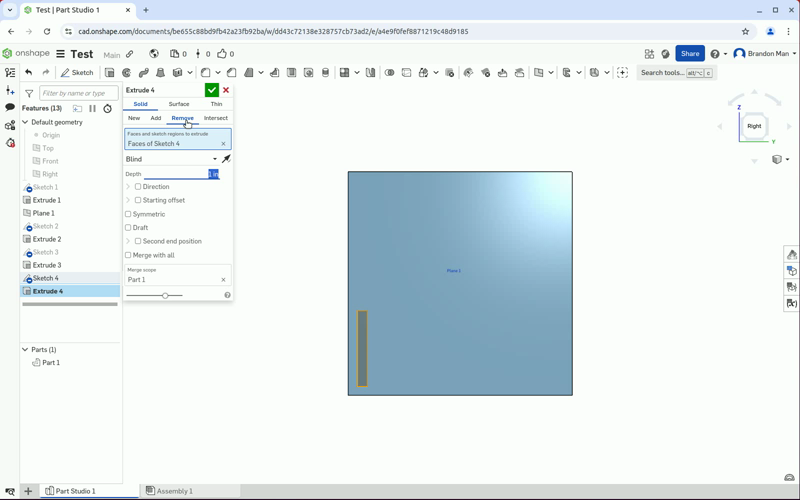
text(7.703)
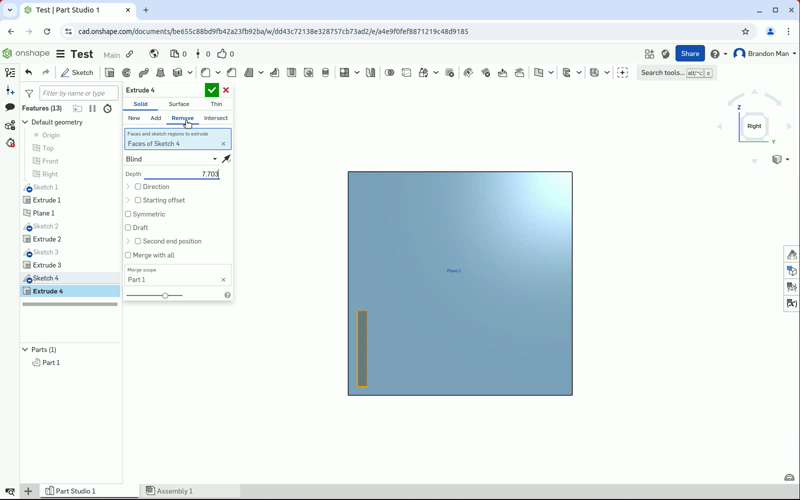
key(tab, 6)
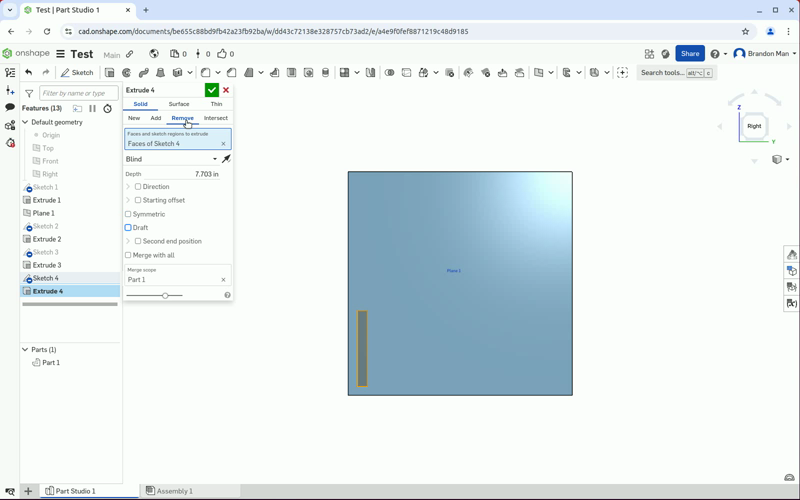
key(space)
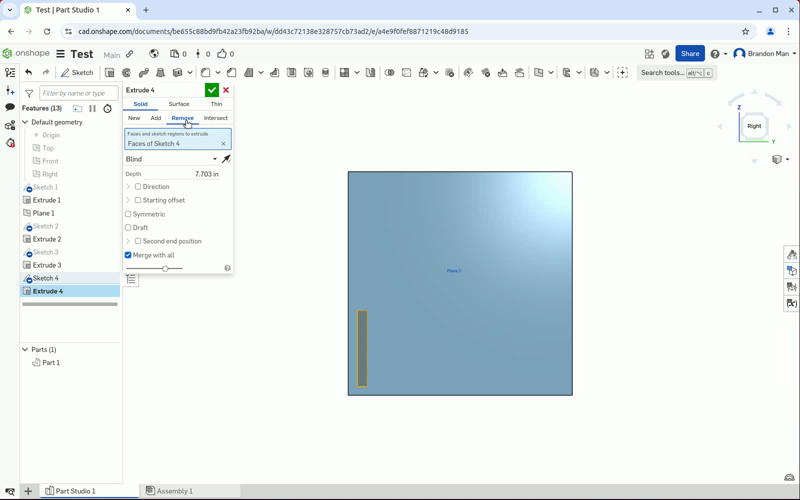
key(enter)
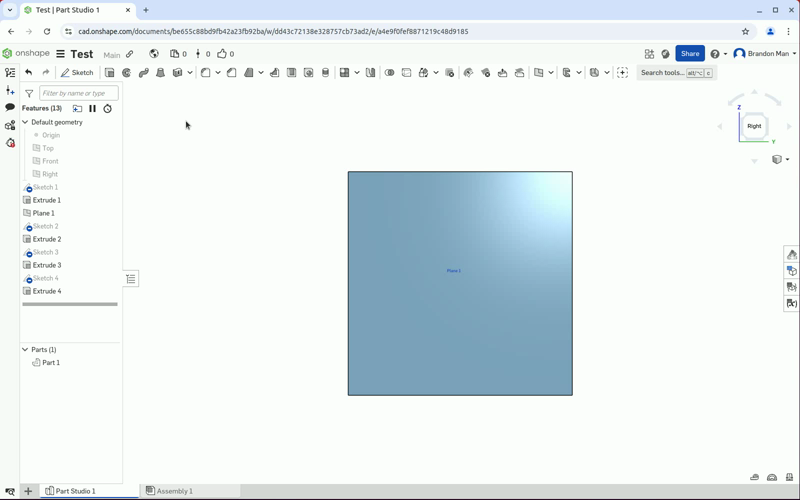
key(shift+h)
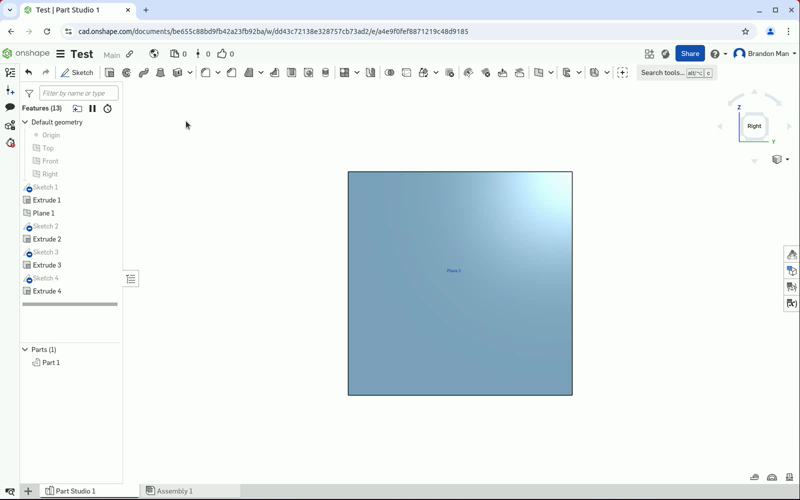
key(shift+h)
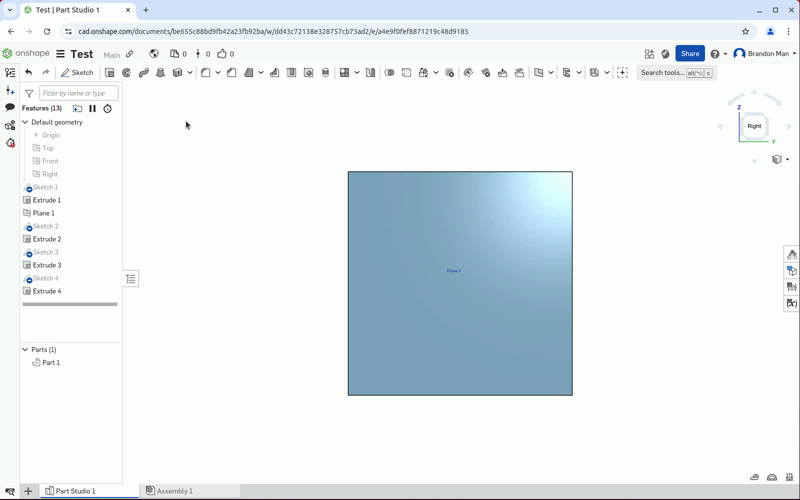
mouse_move(73, 189)
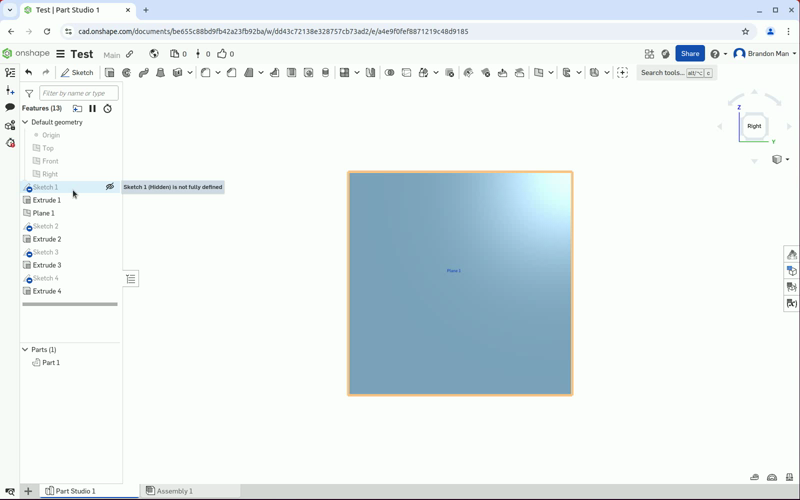
click(73, 189)
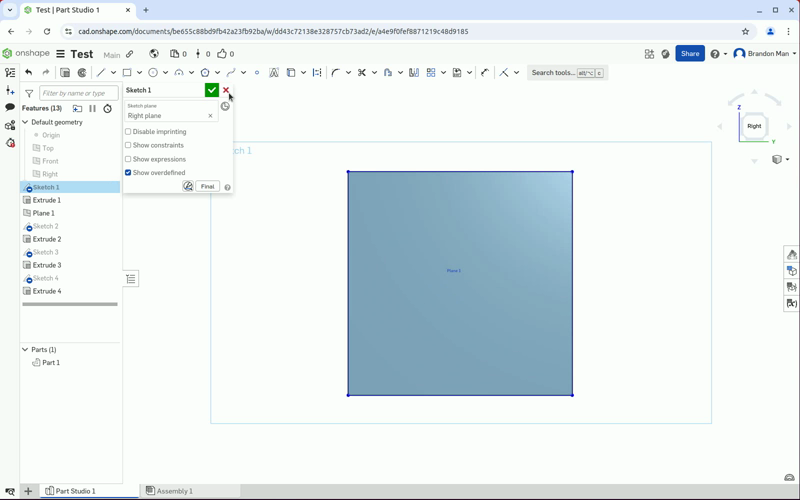
mouse_move(229, 92)
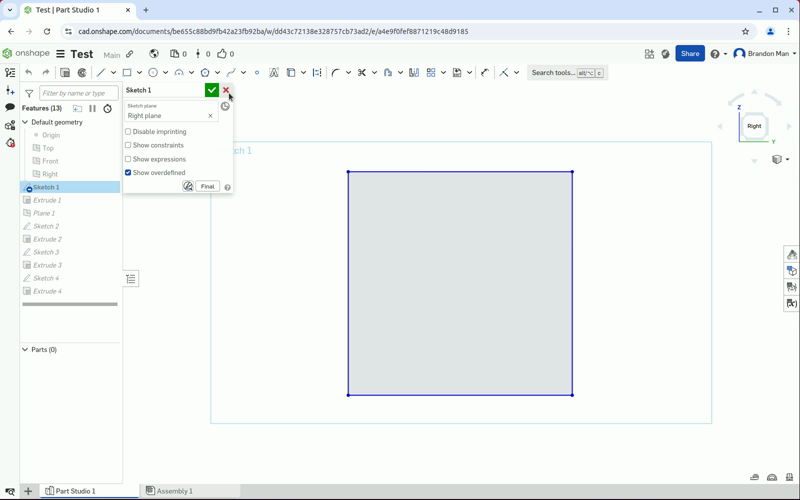
click(229, 92)
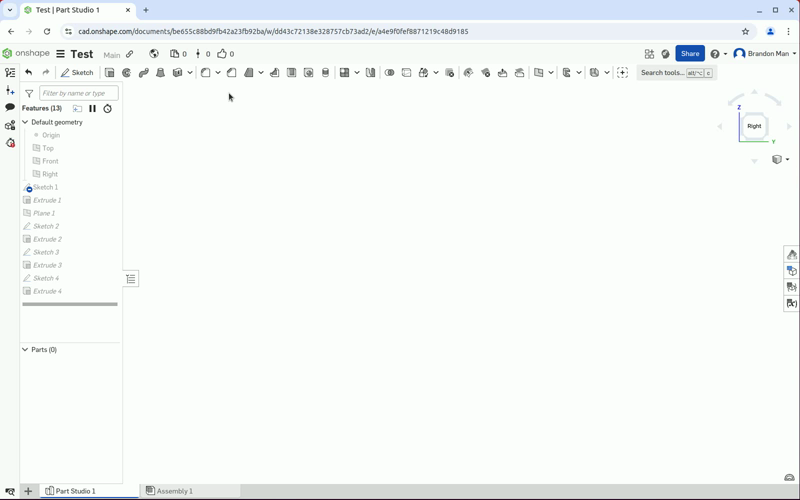
key(shift+s)
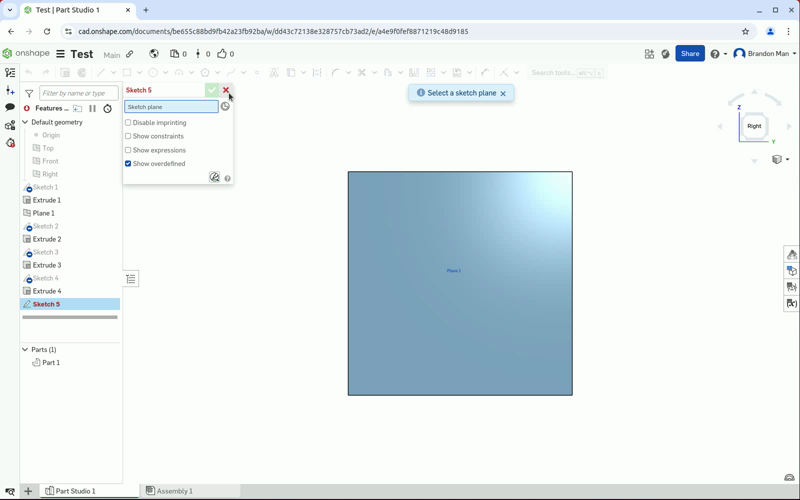
mouse_move(73, 215)
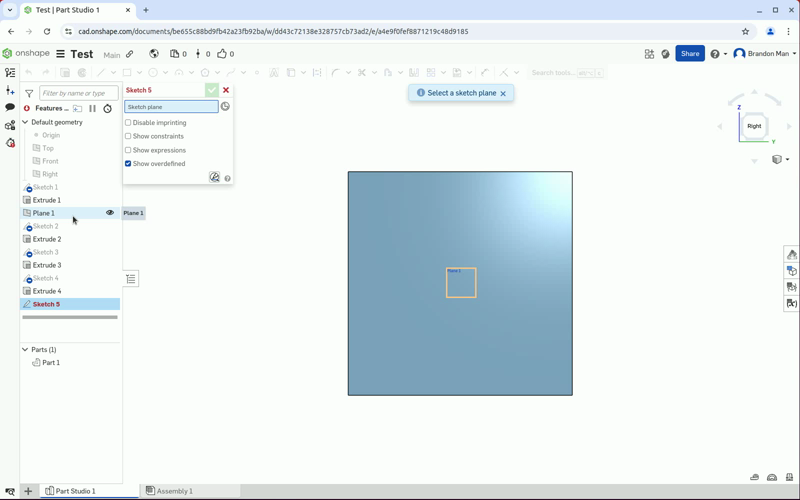
click(73, 215)
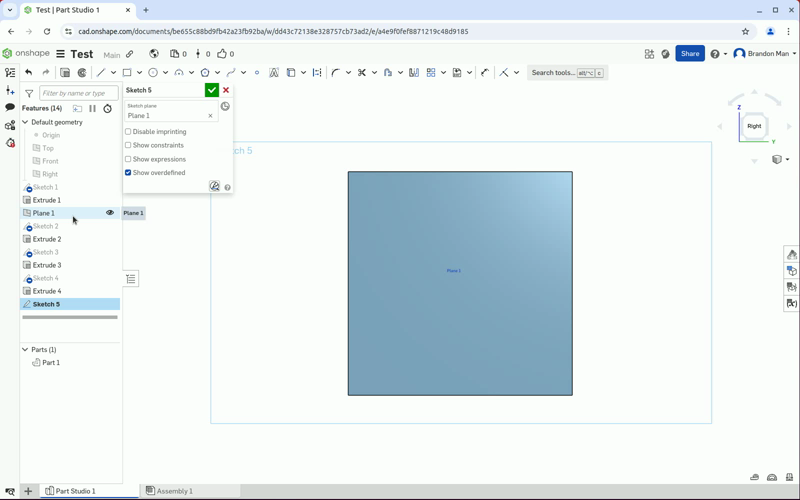
mouse_move(73, 352)
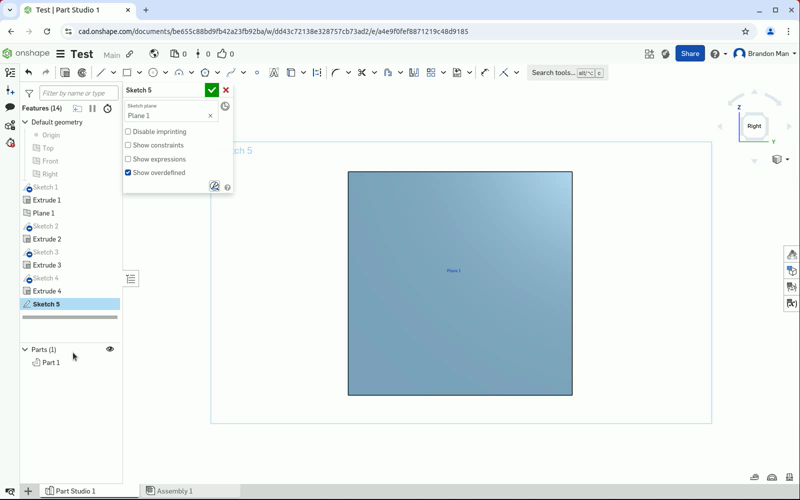
key(y)
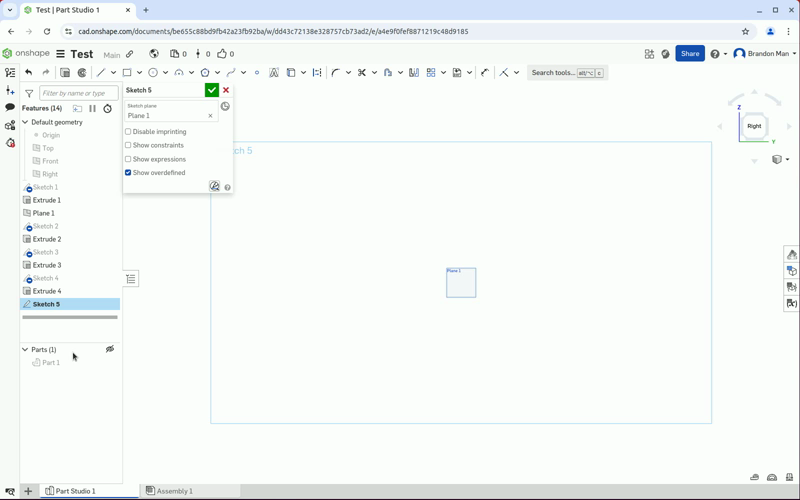
key(l)
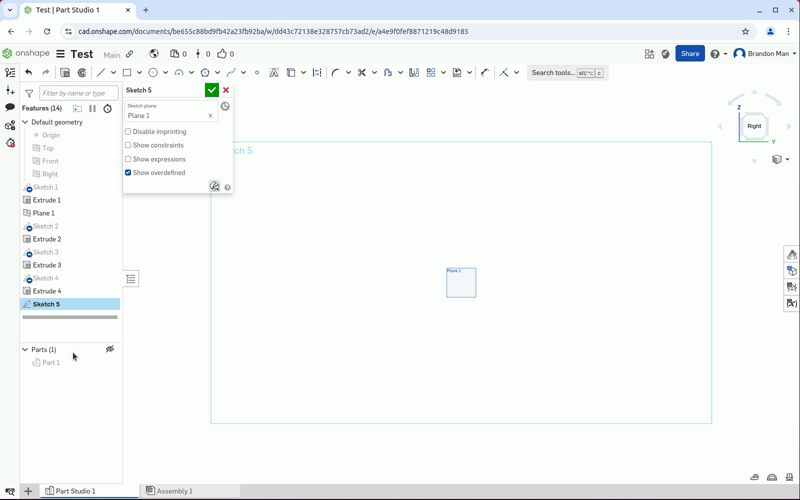
key_down(shift)
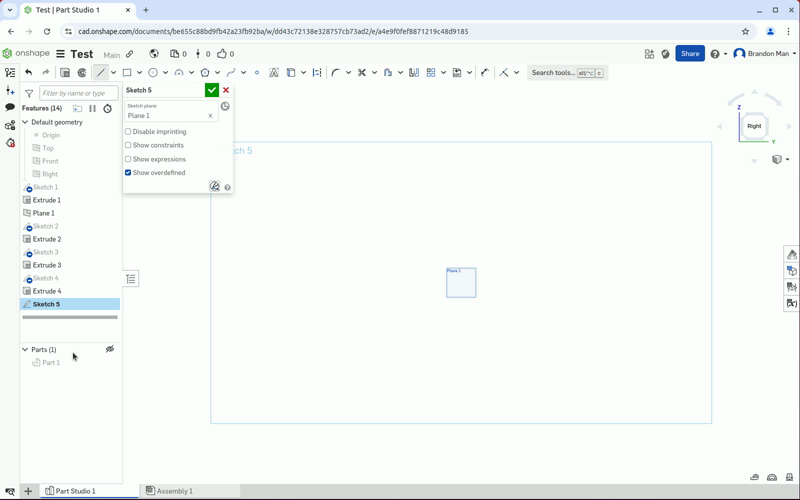
mouse_move(554, 386)
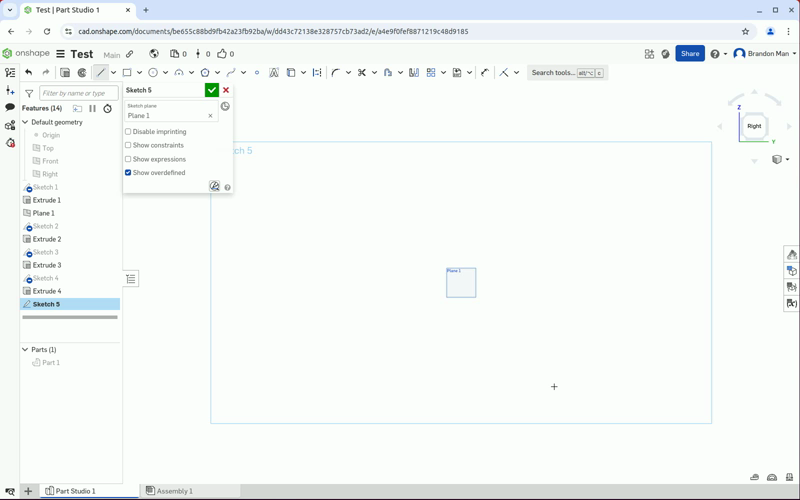
click(554, 386)
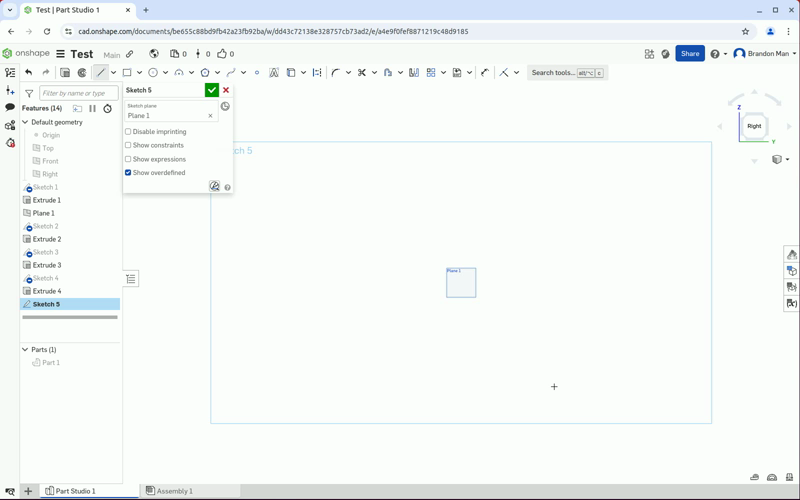
key_up(shift)
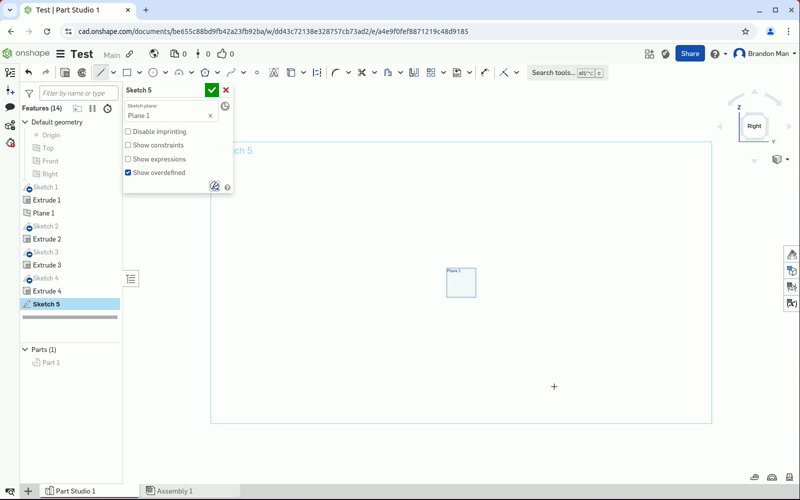
key_down(shift)
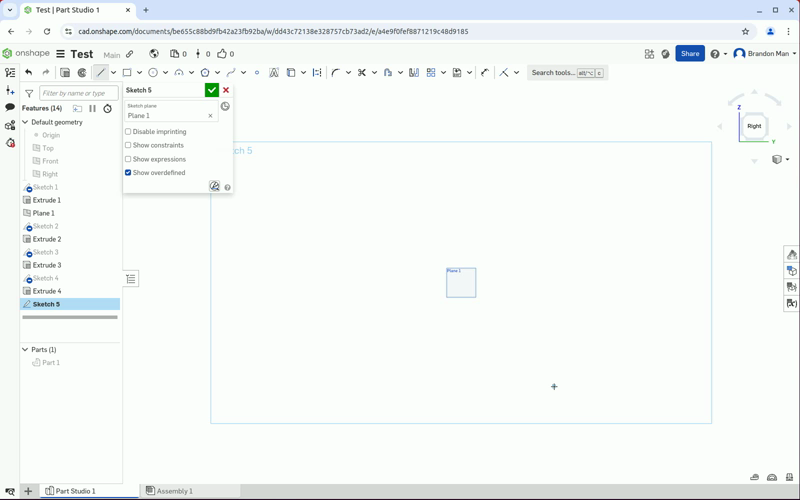
mouse_move(584, 386)
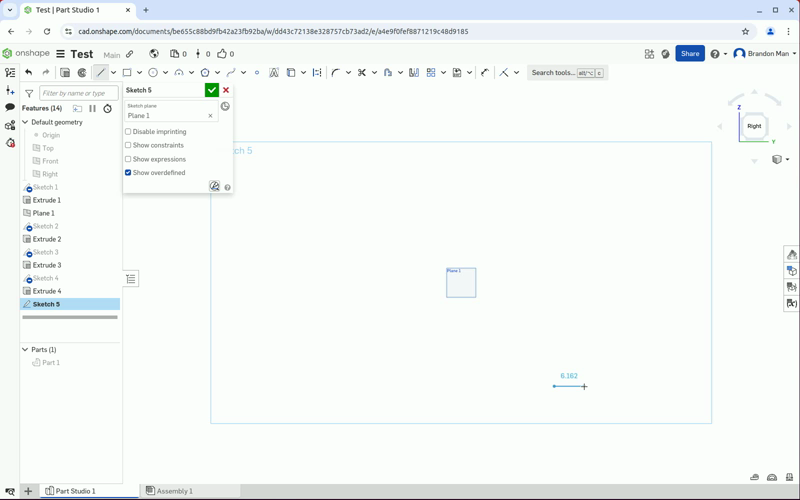
mouse_move(564, 386)
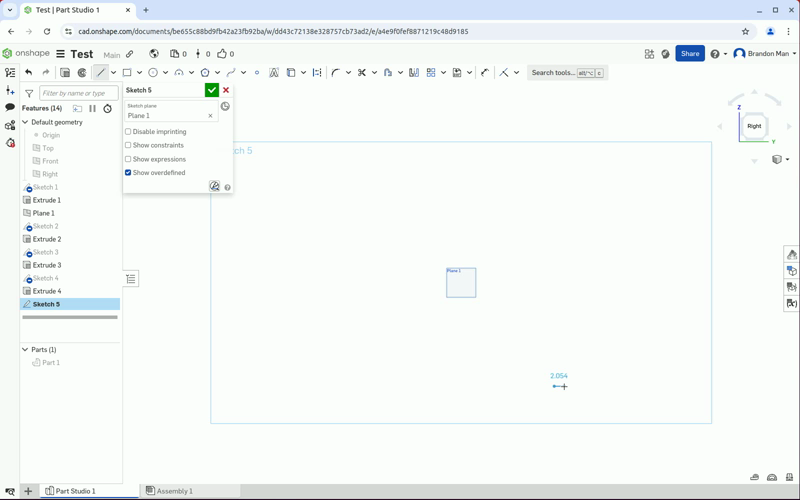
click(564, 386)
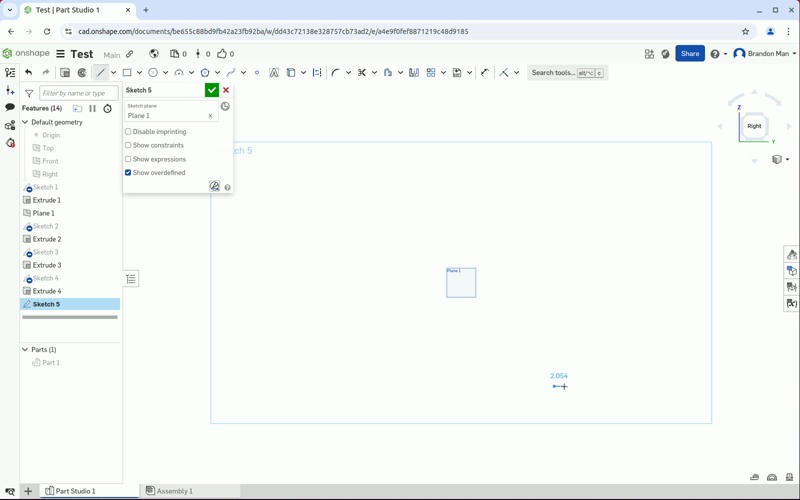
key_up(shift)
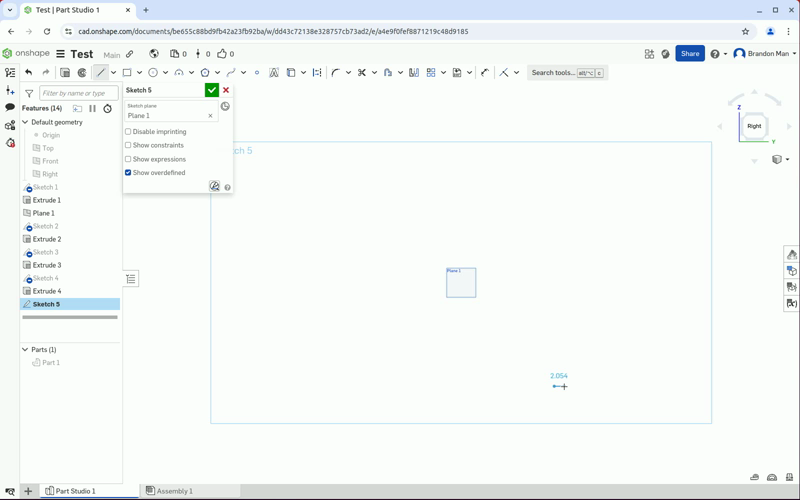
key_down(shift)
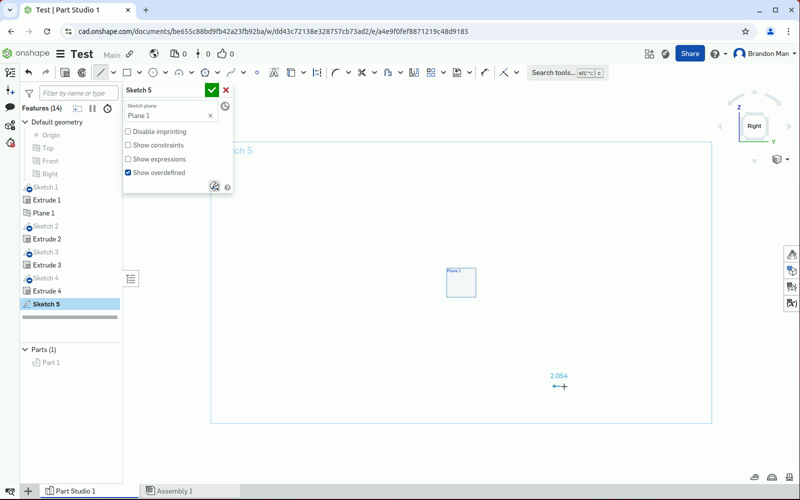
mouse_move(564, 310)
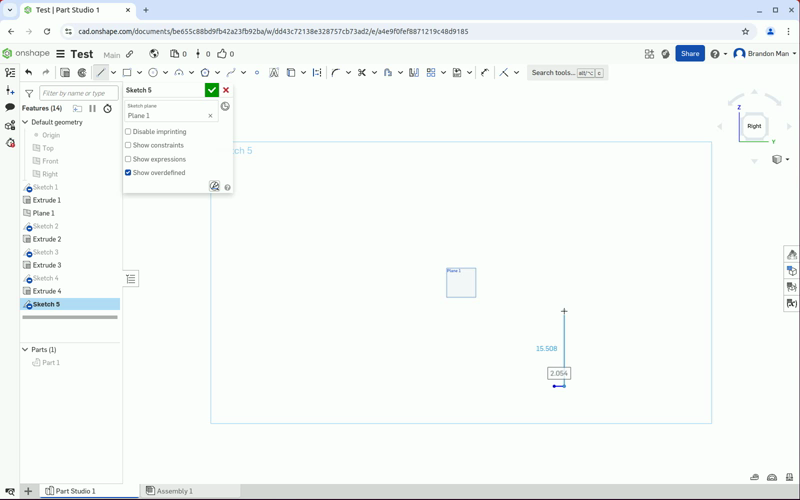
click(564, 310)
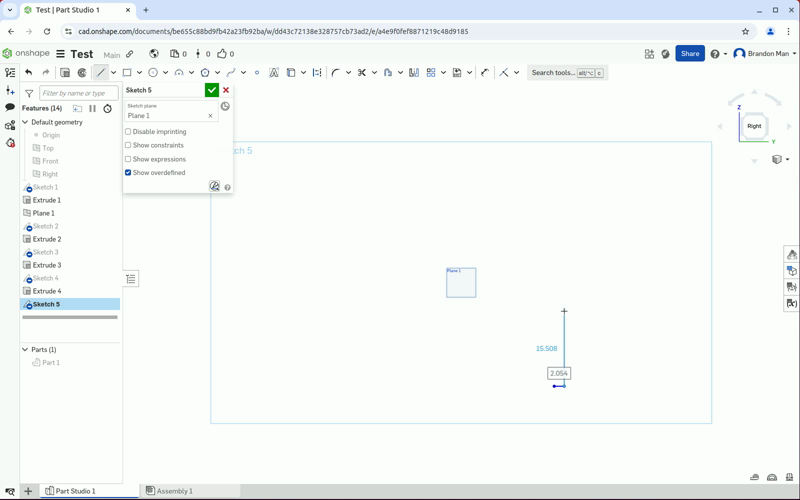
key_up(shift)
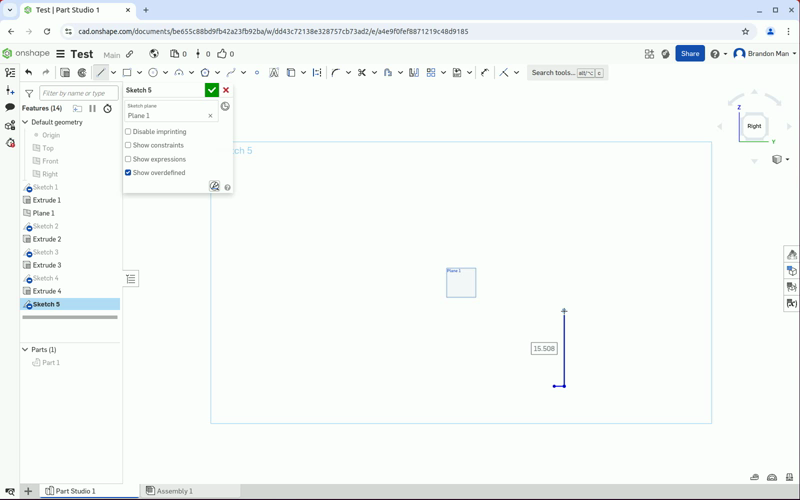
key_down(shift)
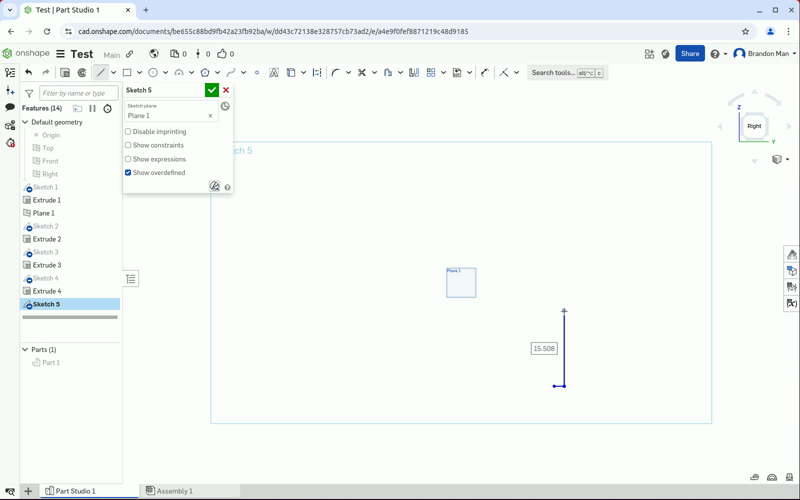
mouse_move(589, 310)
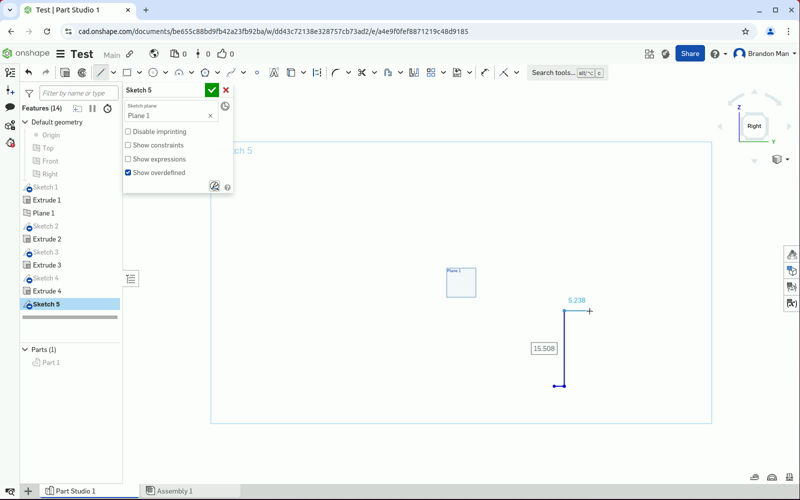
mouse_move(554, 310)
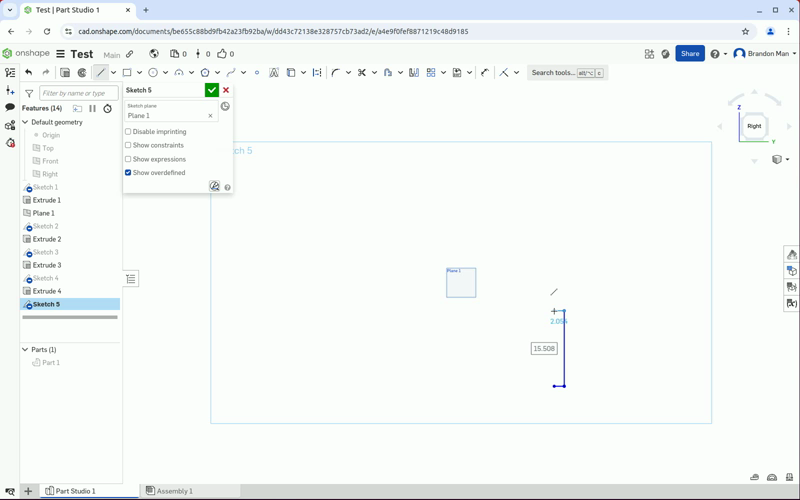
click(554, 310)
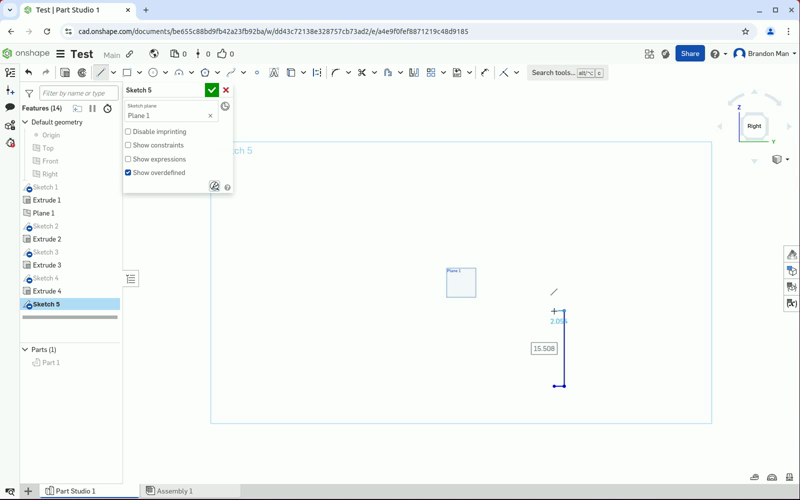
key_up(shift)
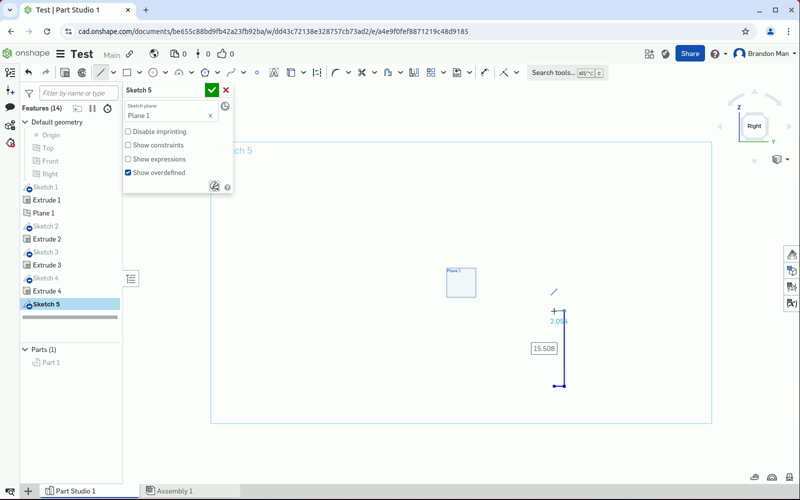
key_down(shift)
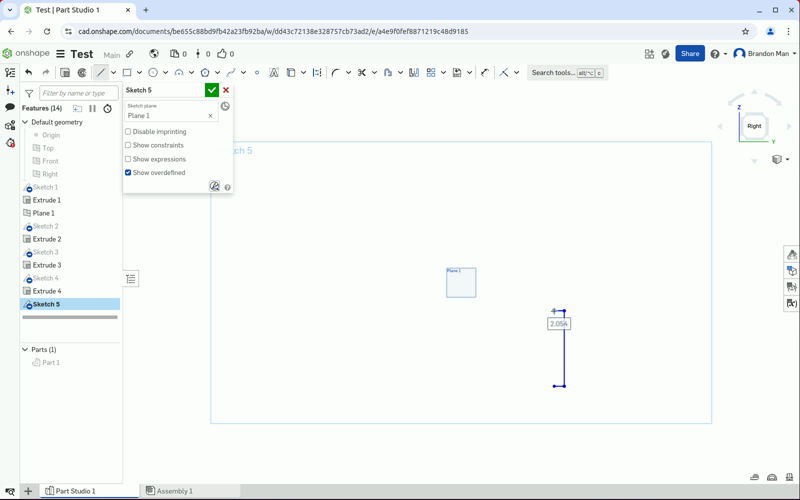
mouse_move(554, 386)
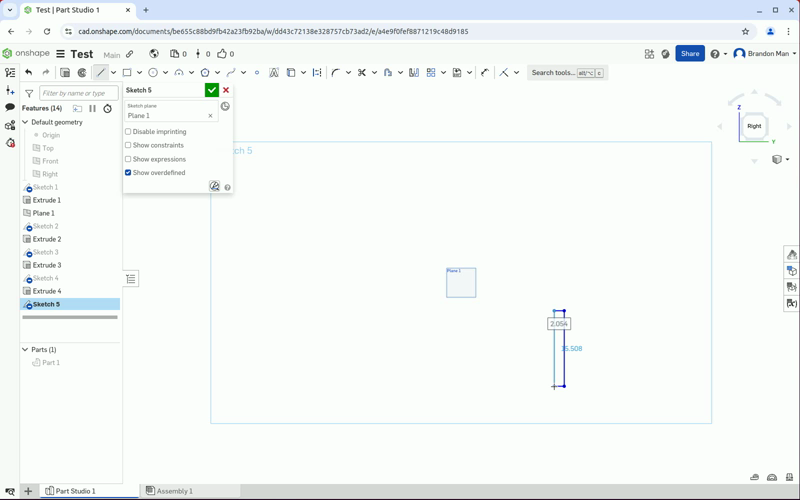
key_up(shift)
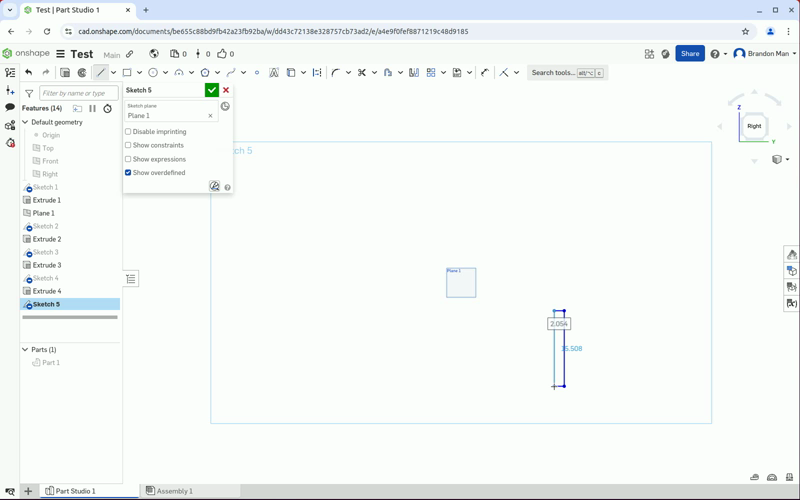
click(554, 386)
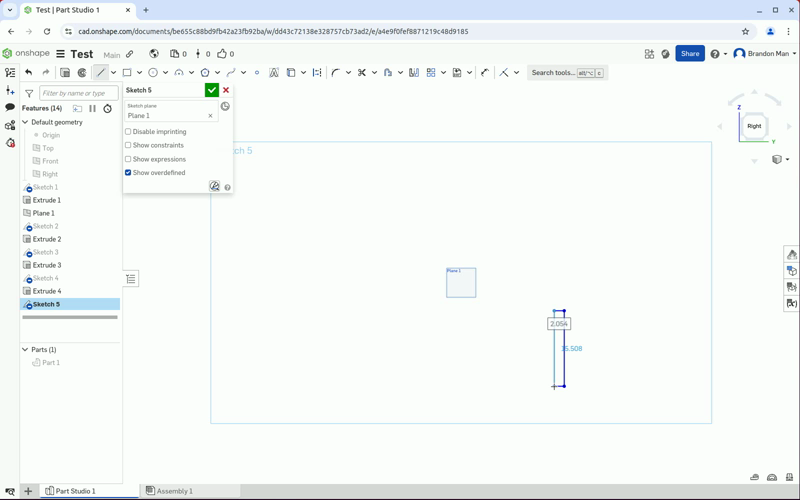
key(esc)
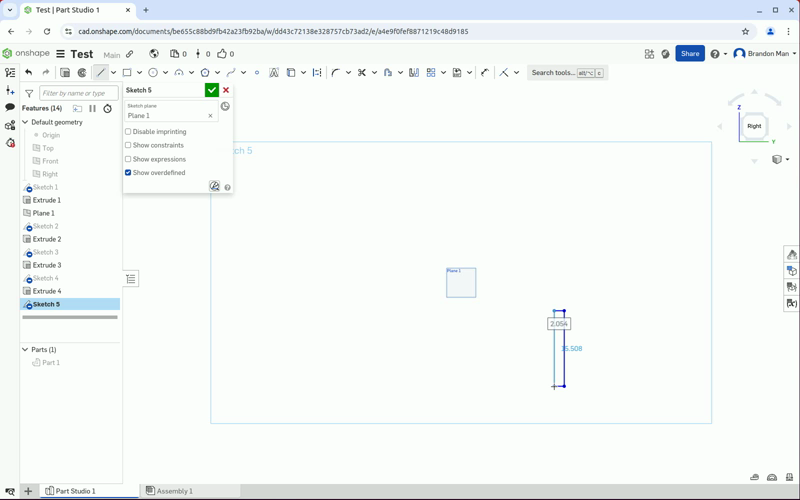
mouse_move(557, 384)
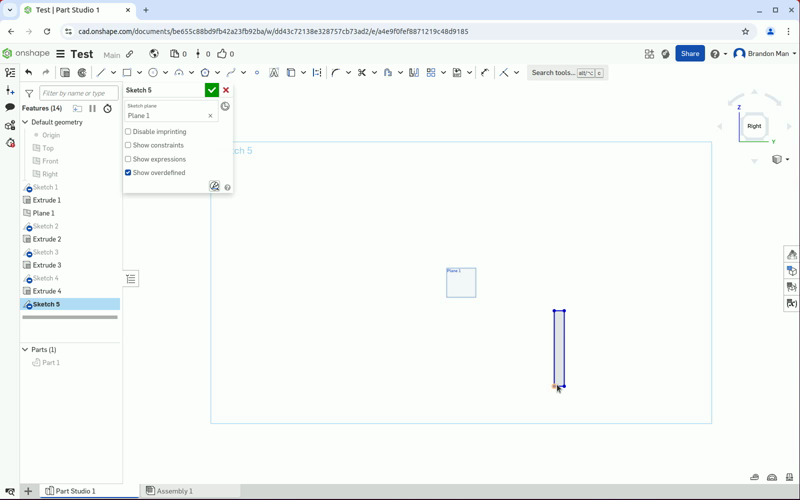
scroll(6)
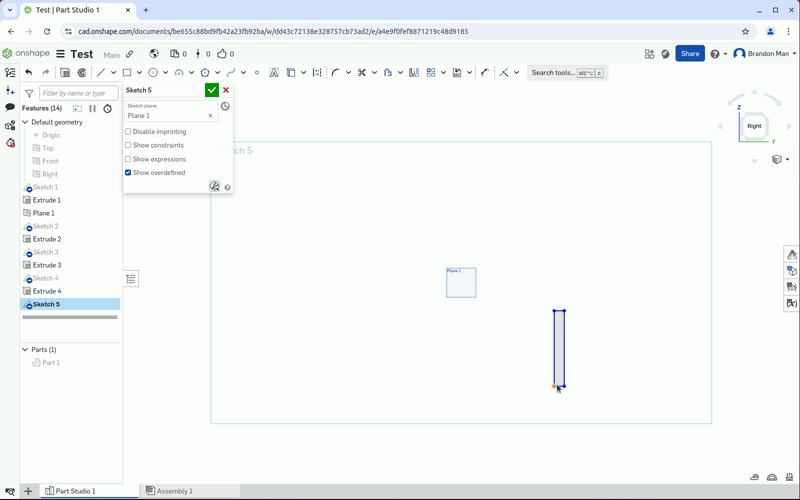
scroll(6)
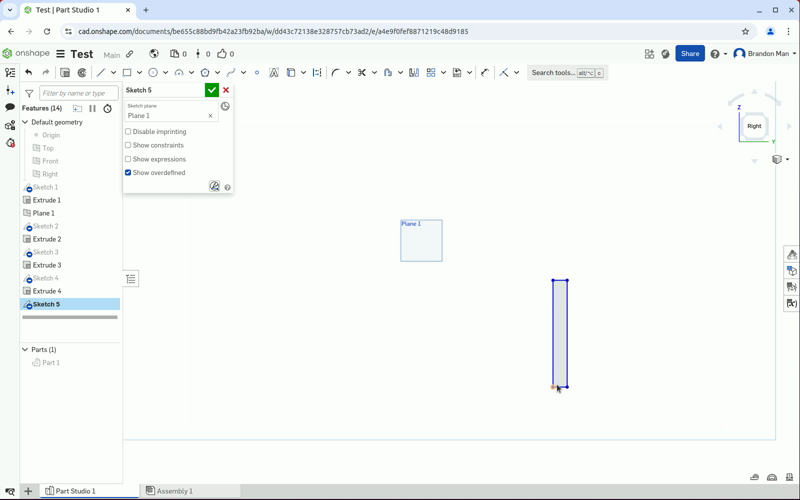
scroll(6)
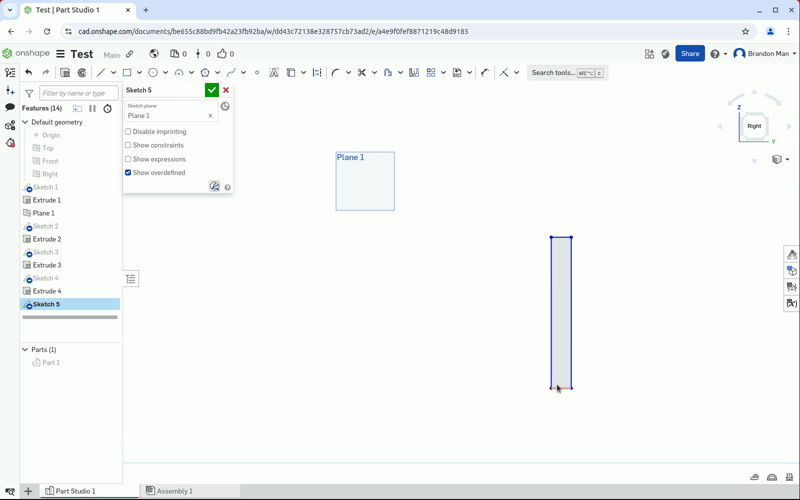
scroll(6)
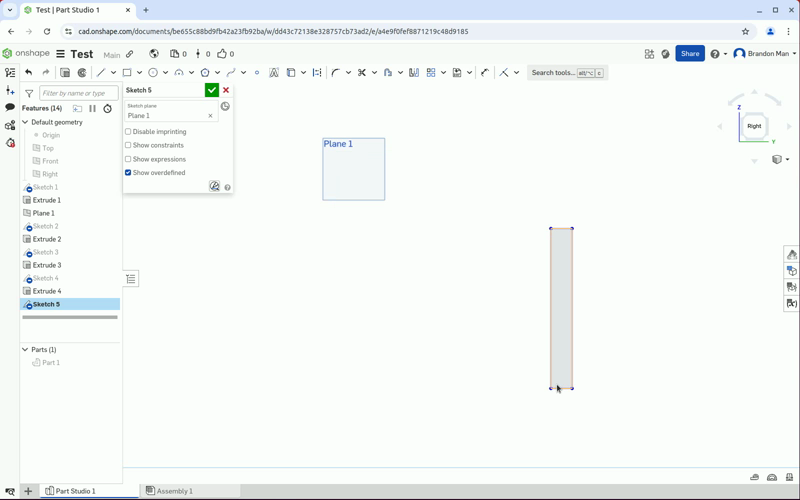
scroll(6)
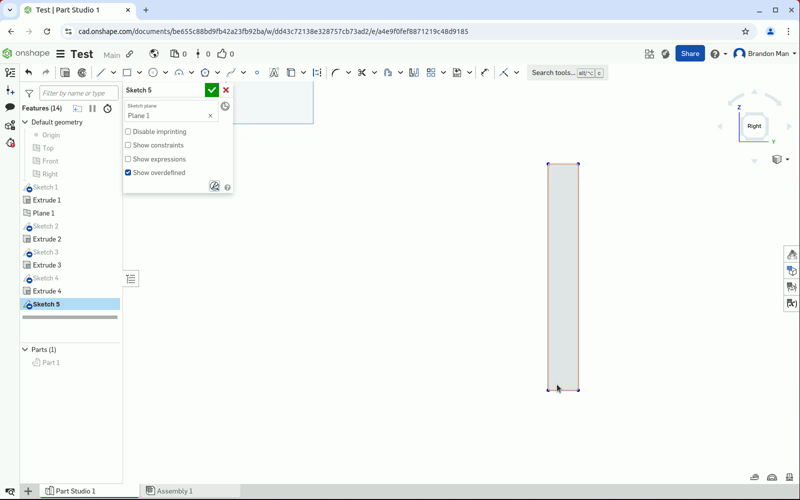
scroll(6)
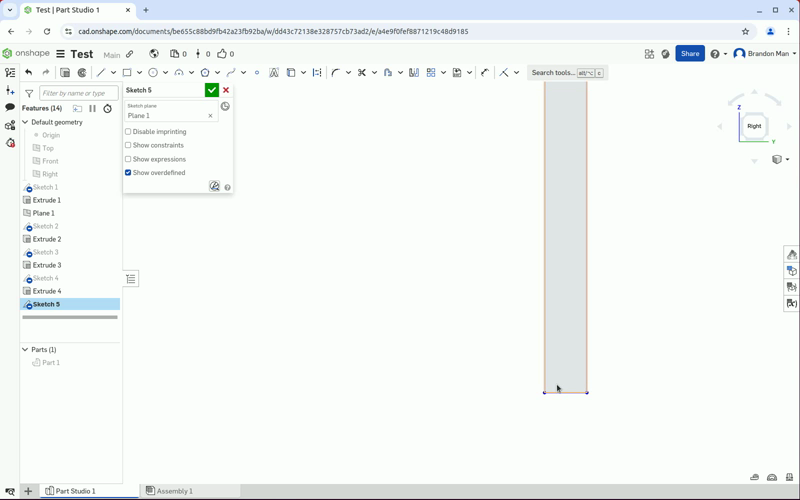
scroll(6)
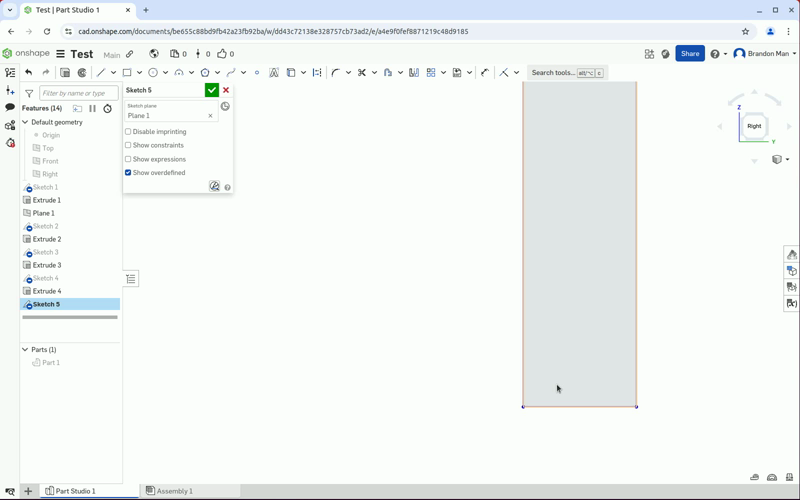
click(557, 384)
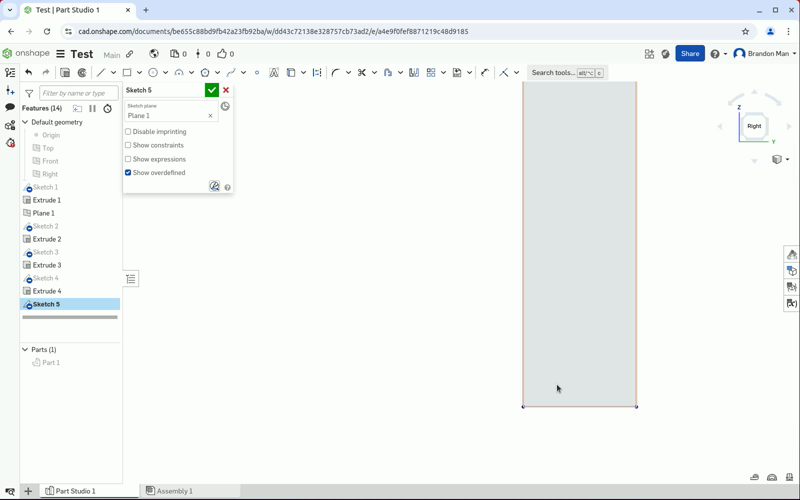
scroll(-6)
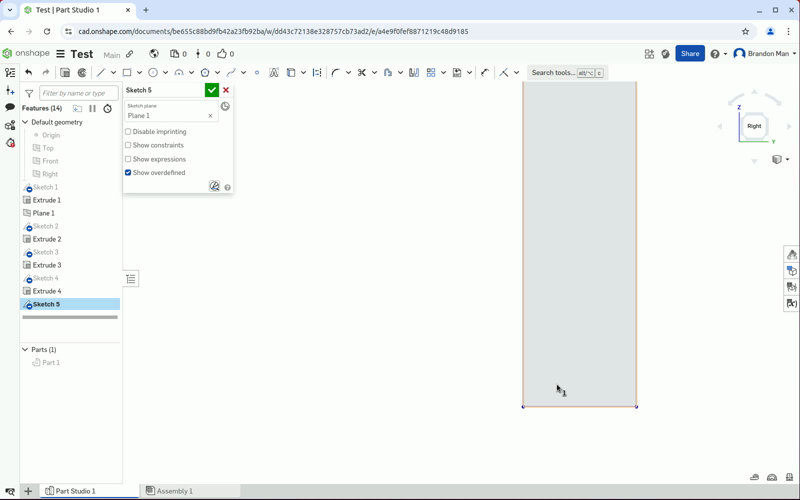
scroll(-6)
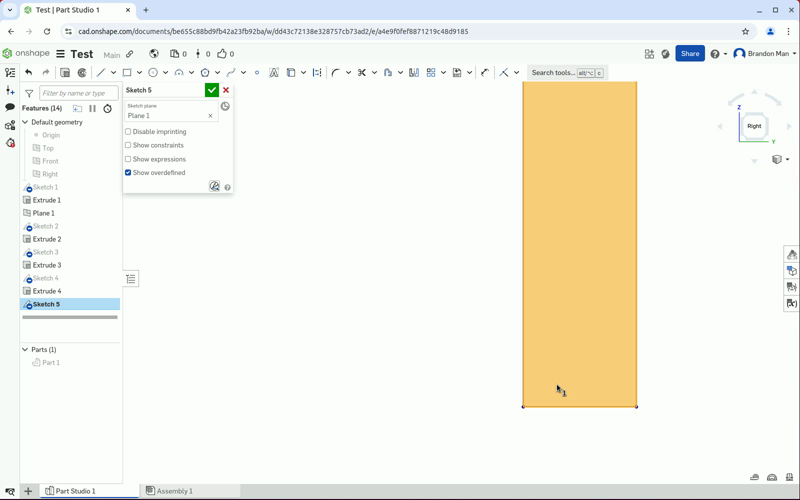
scroll(-6)
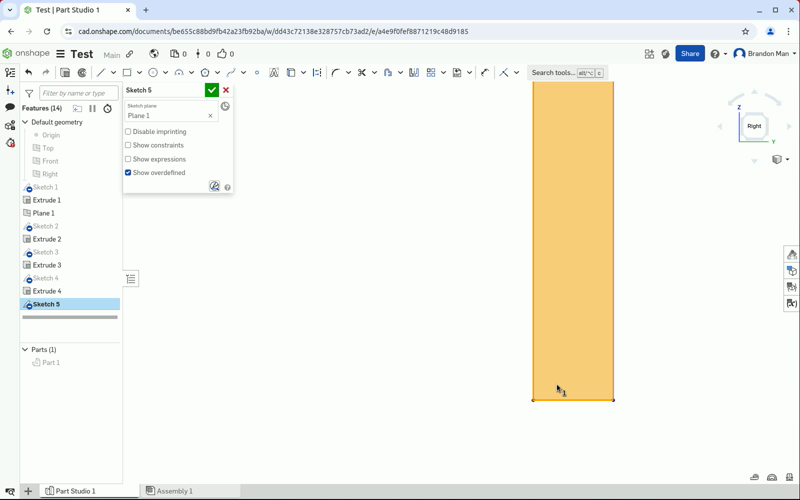
scroll(-6)
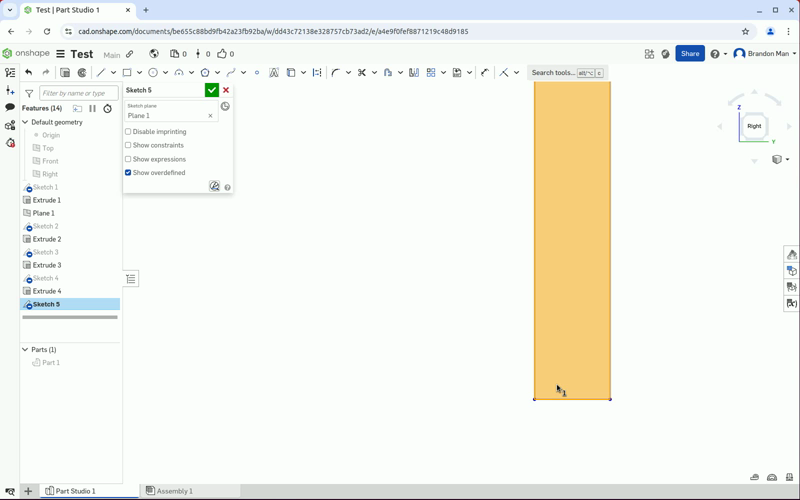
scroll(-6)
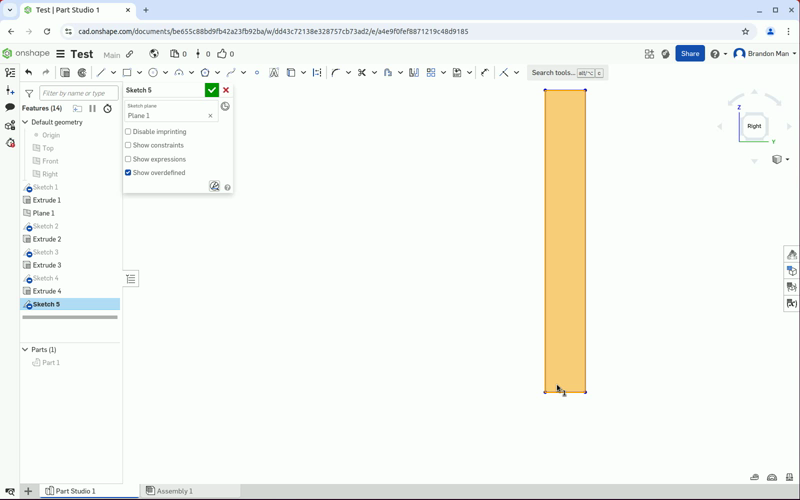
scroll(-6)
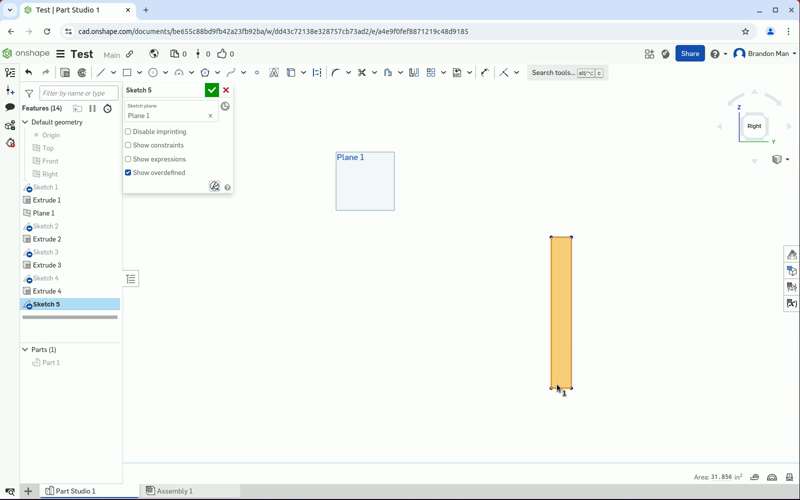
scroll(-6)
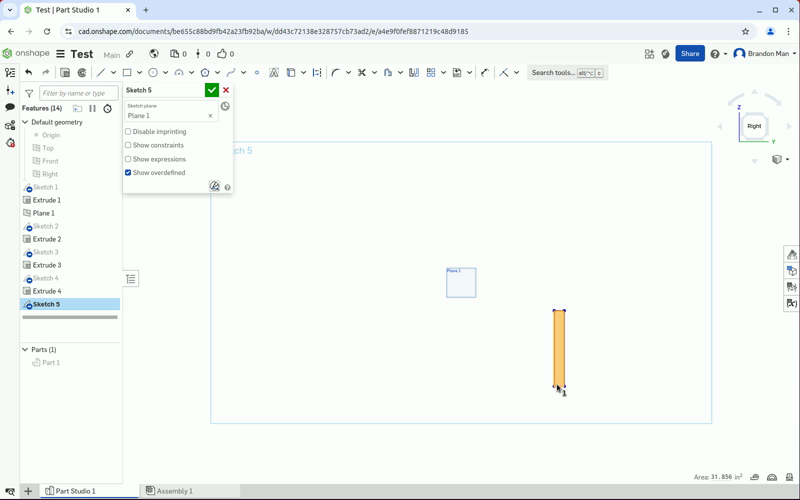
mouse_move(73, 352)
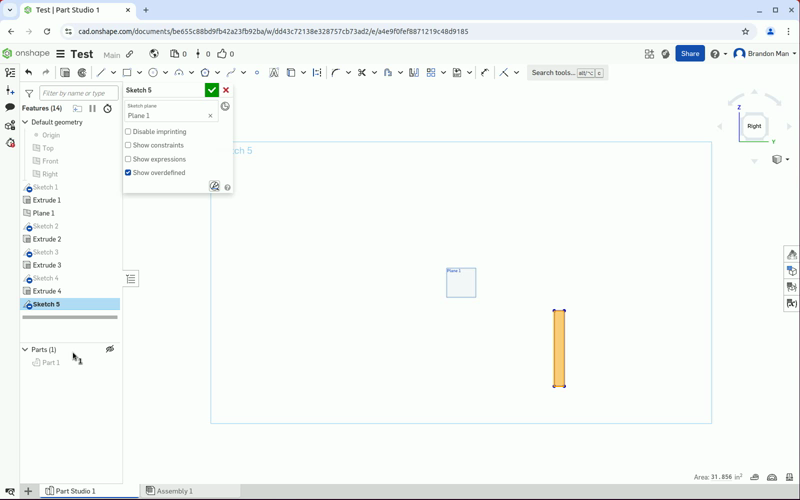
key(shift+y)
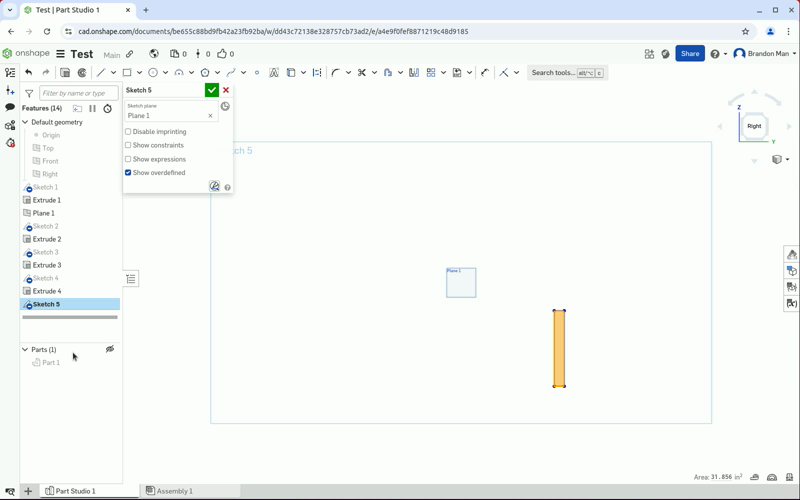
key(shift+e)
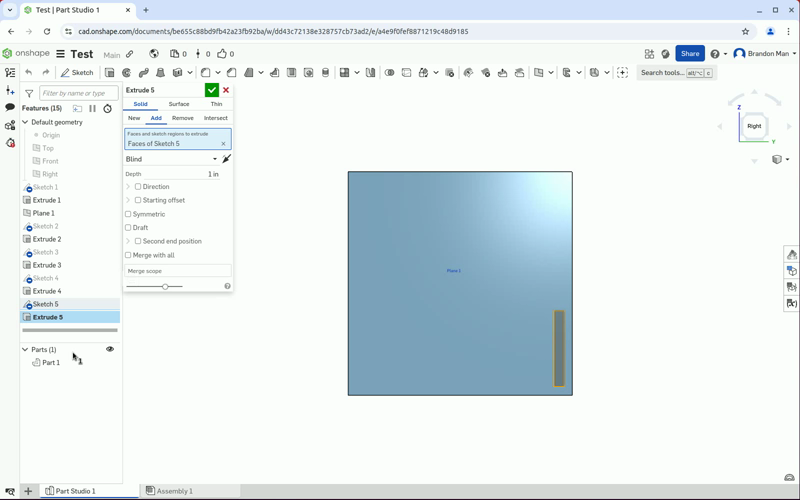
mouse_move(143, 106)
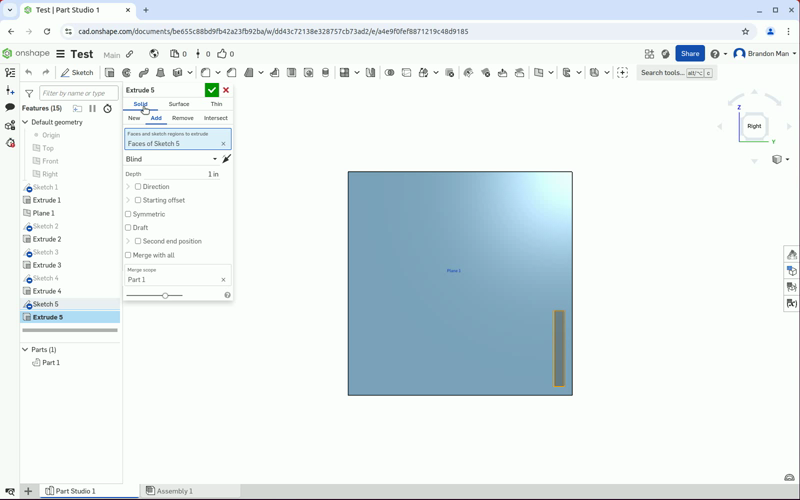
click(143, 106)
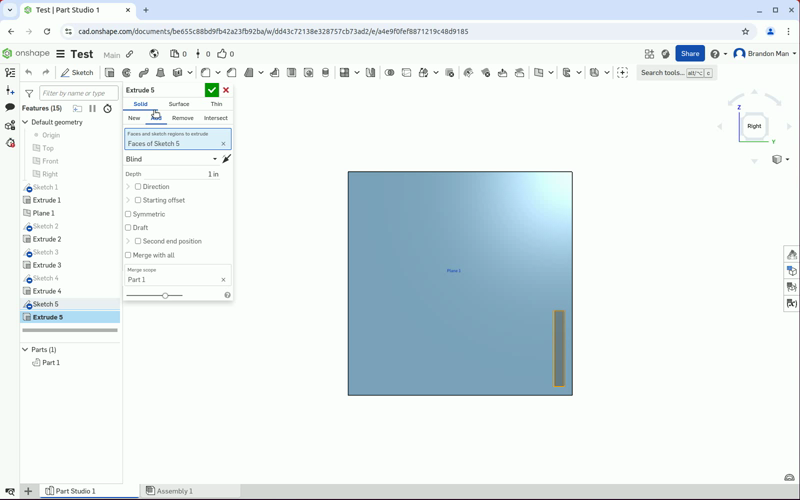
mouse_move(186, 120)
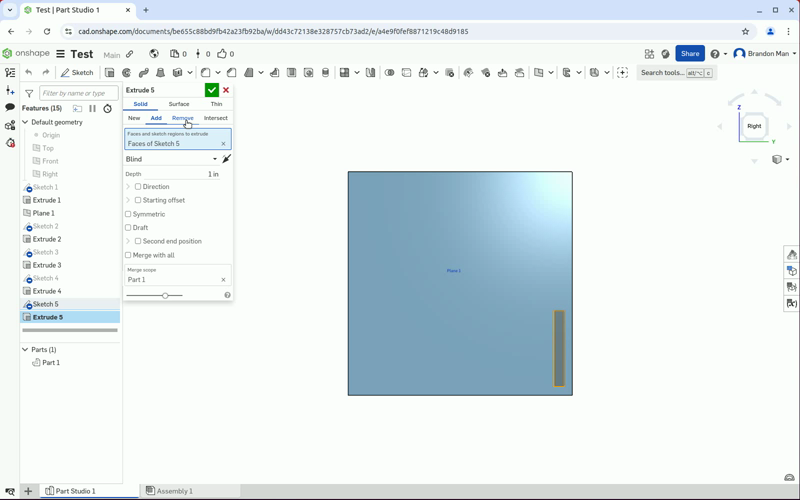
click(186, 120)
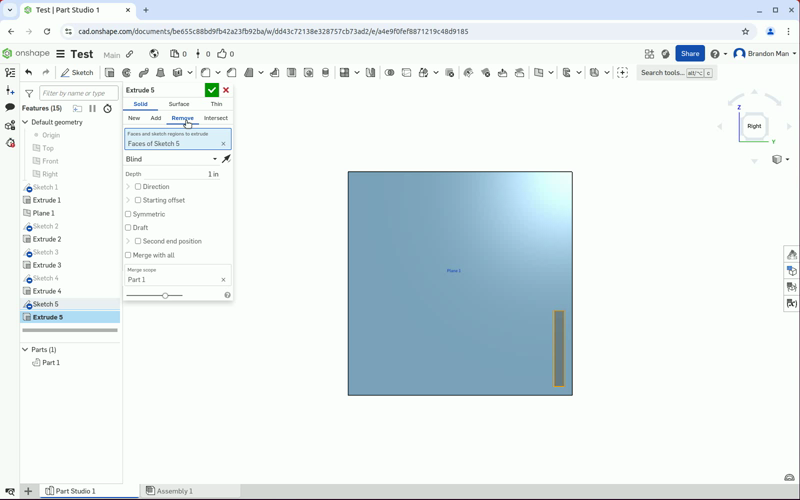
key(tab, 4)
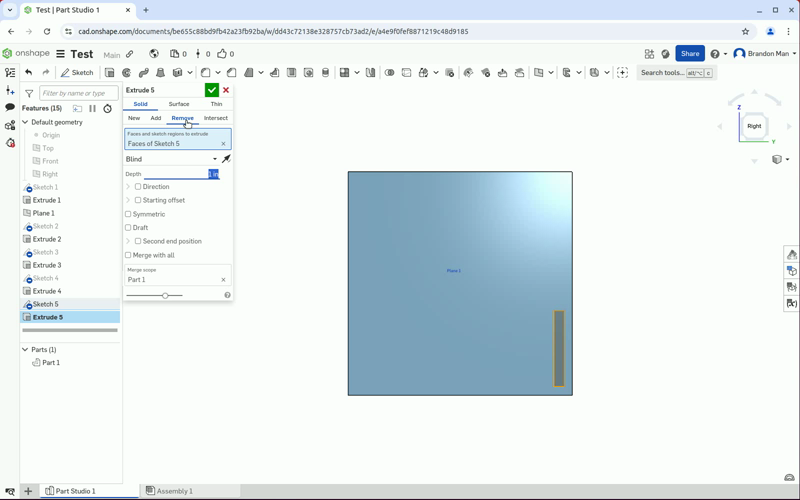
text(7.703)
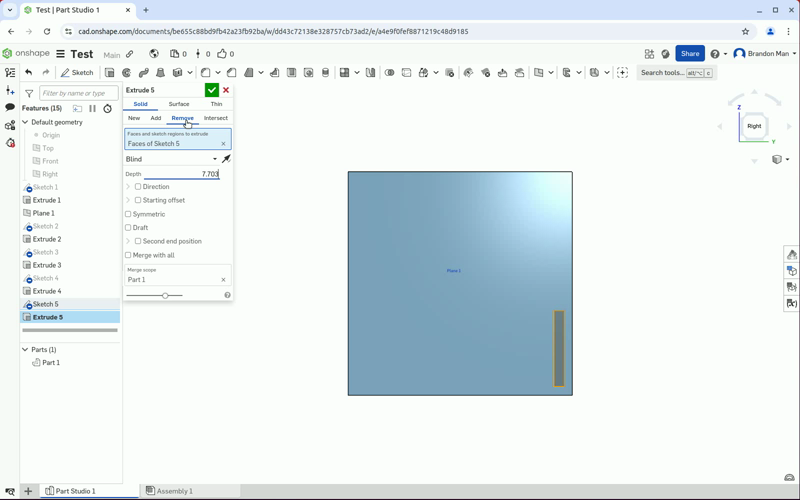
key(tab, 6)
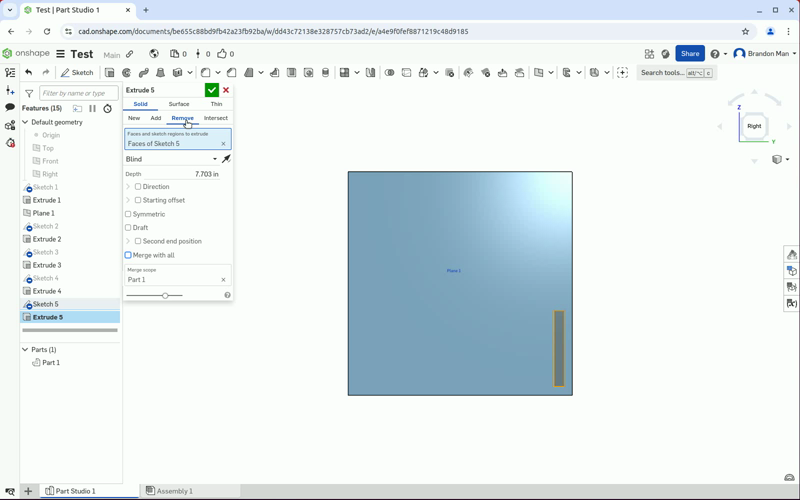
key(space)
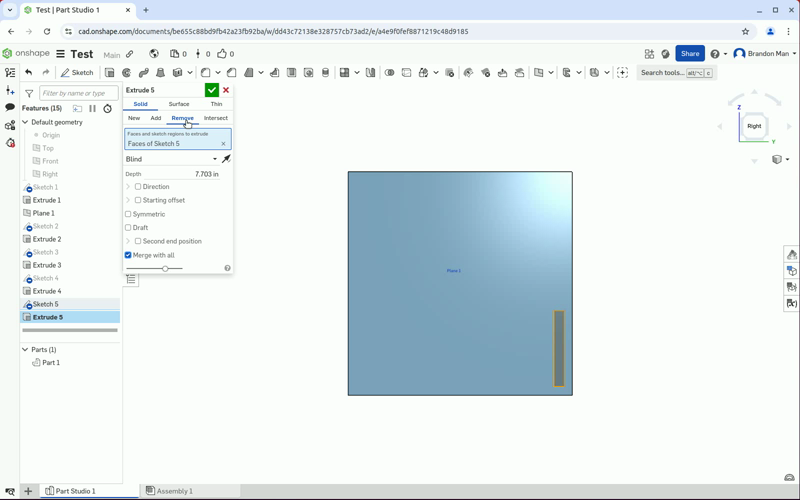
key(enter)
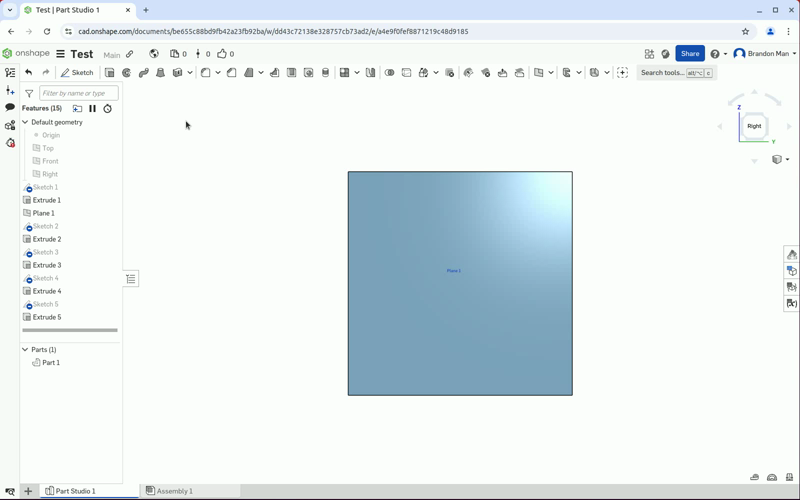
key(shift+h)
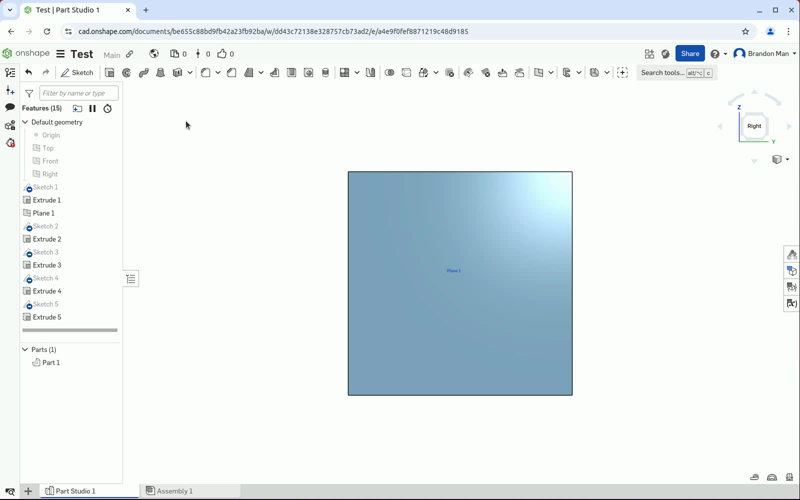
key(shift+h)
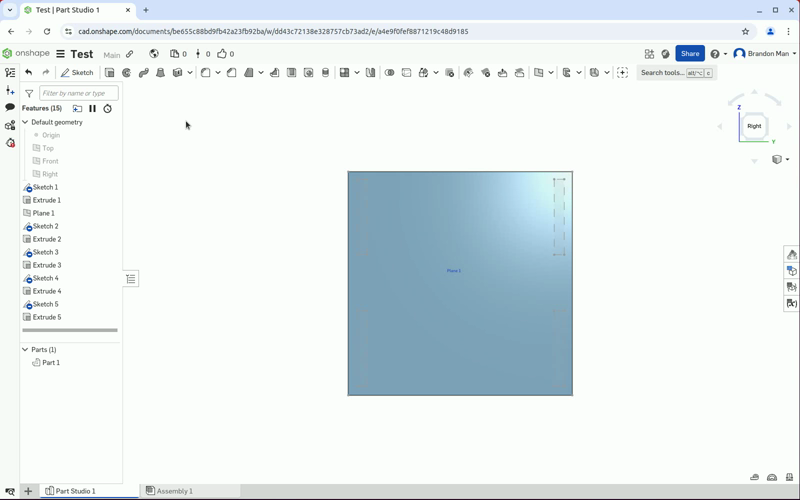
key(shift+7)
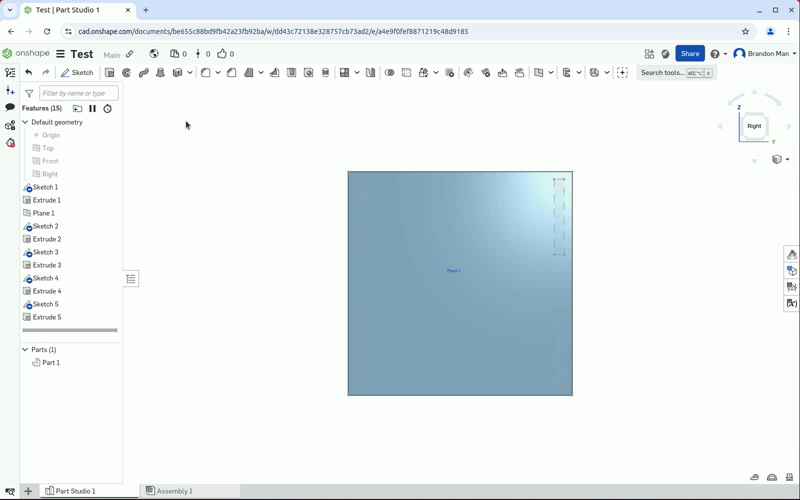
key(right, 2)
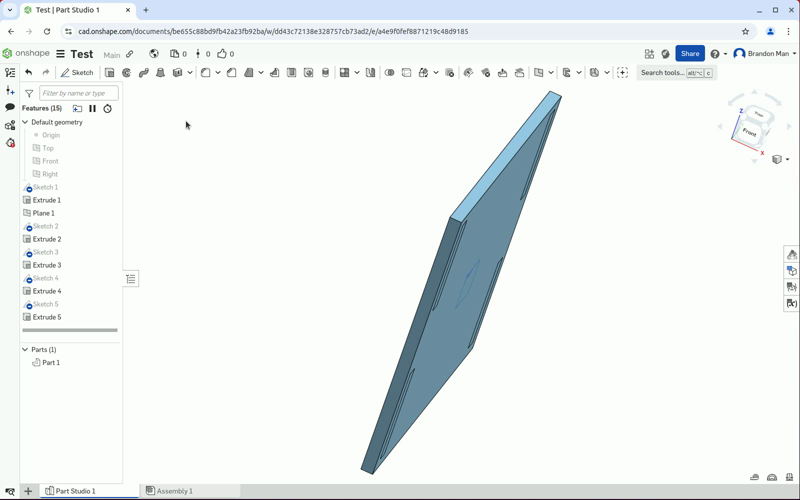
key(down, 2)
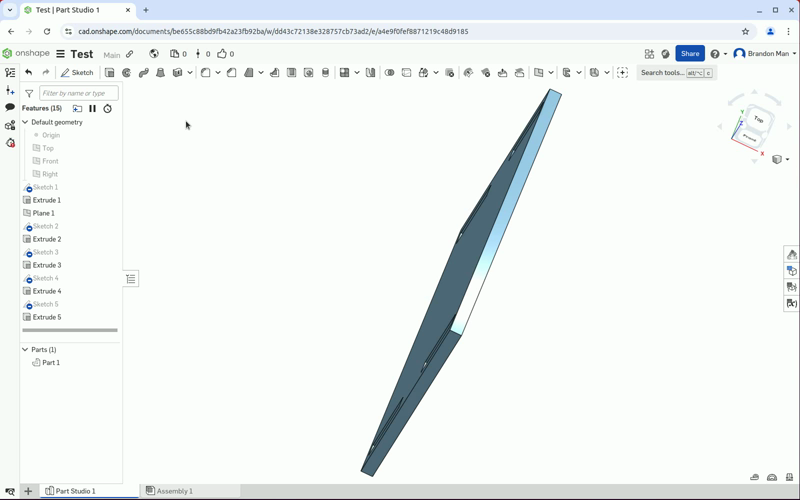
key(up, 2)
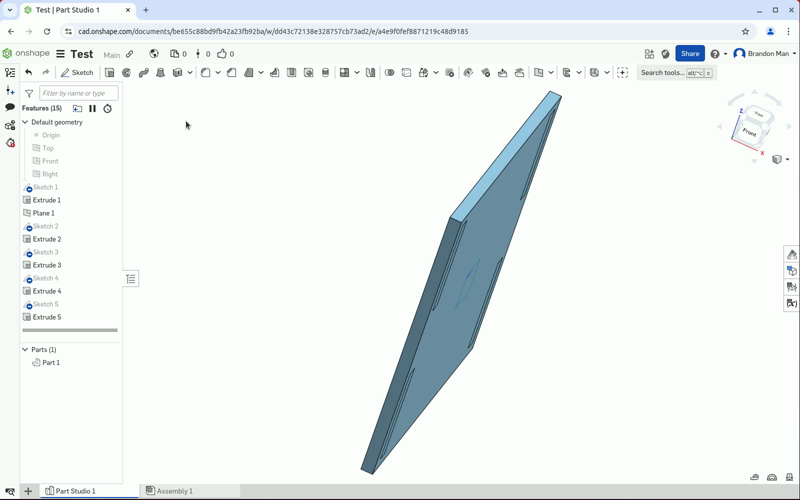
key(left, 2)
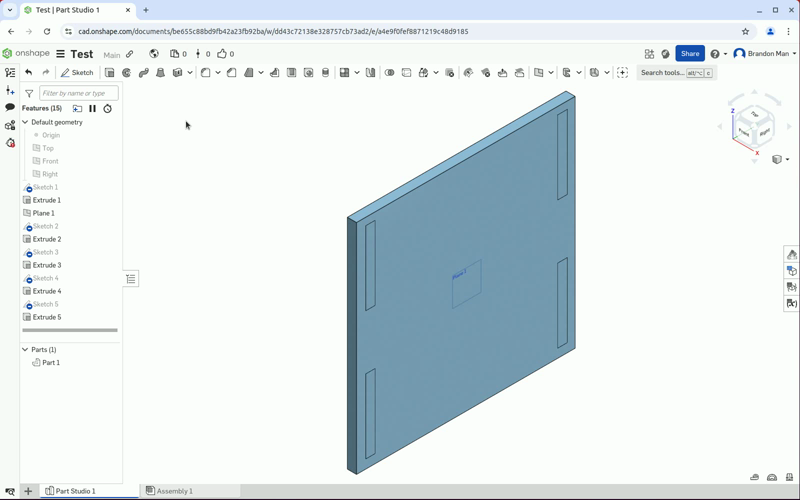
mouse_move(73, 189)
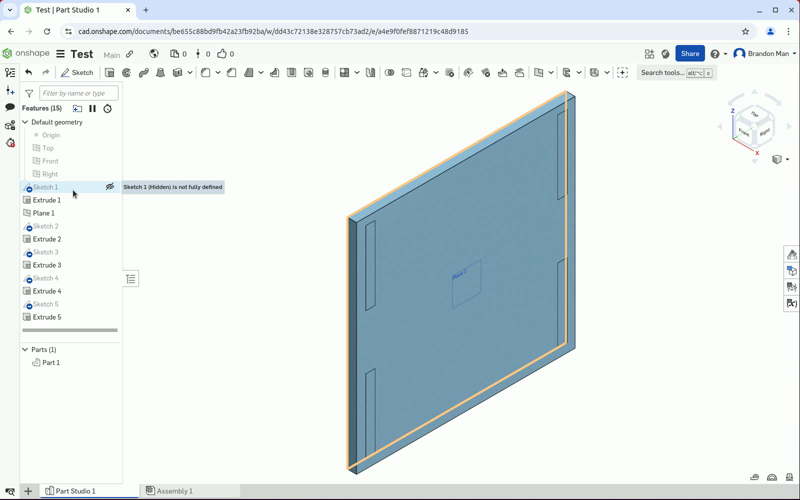
click(73, 189)